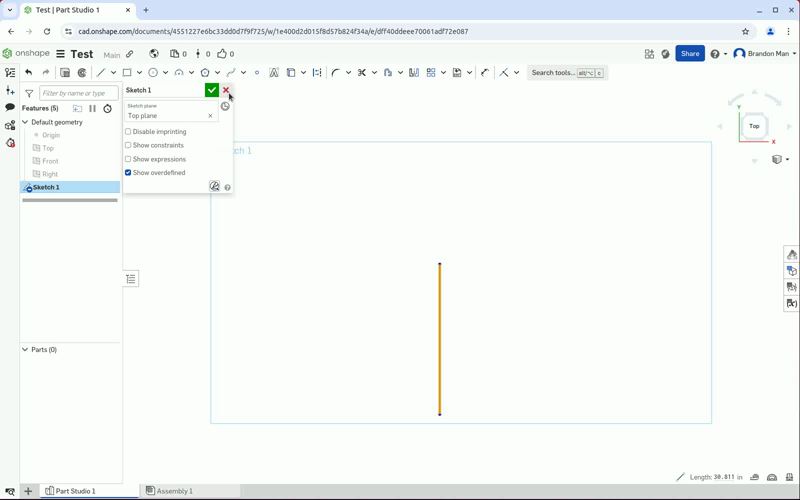
key(shift+h)
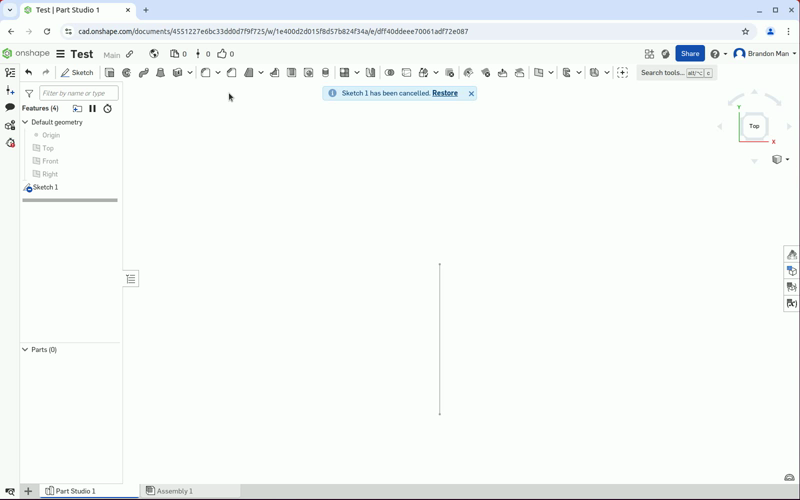
mouse_move(73, 352)
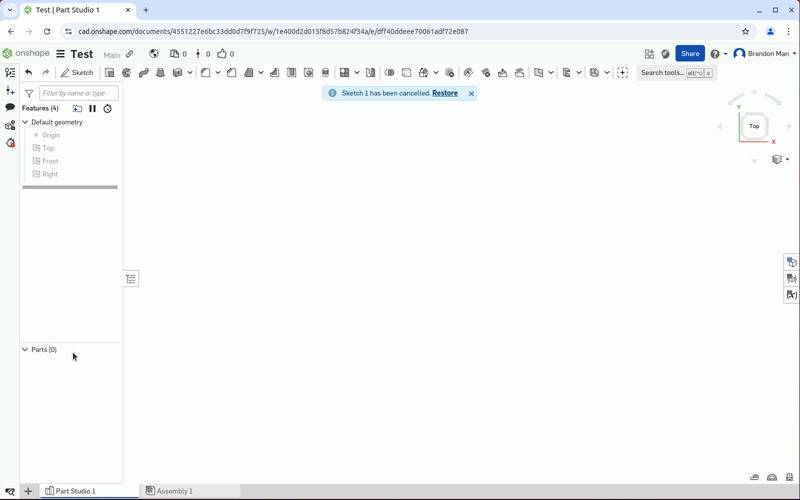
key(y)
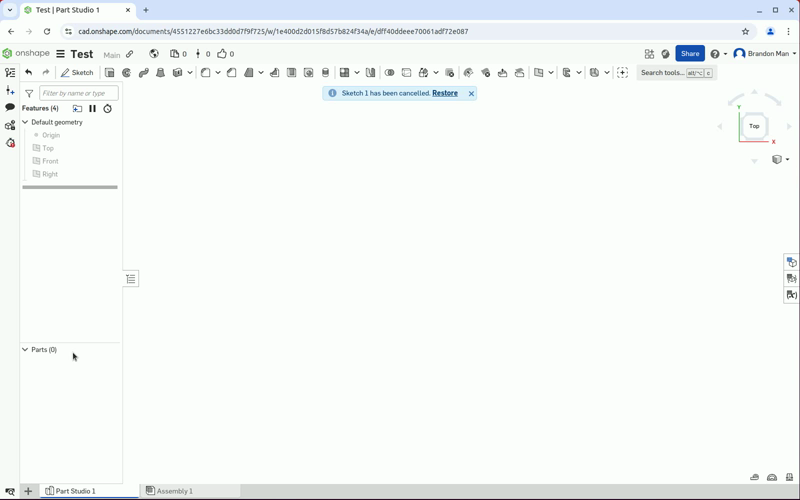
key(shift+p)
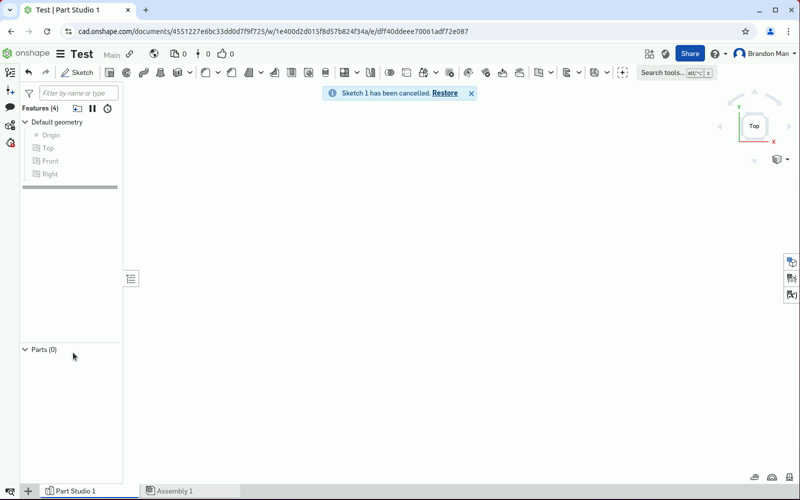
key(space)
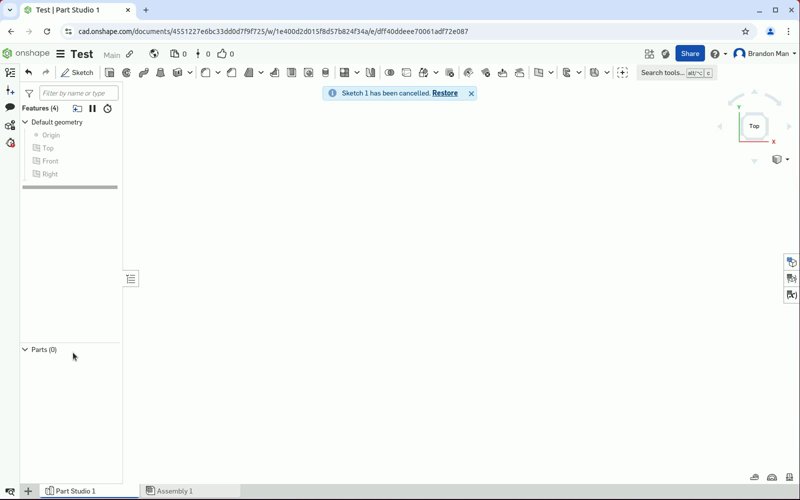
key_down(shift)
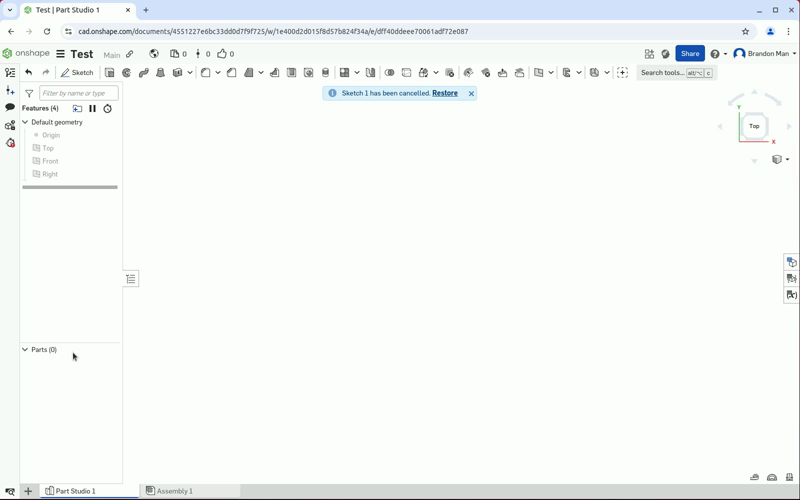
key(up)
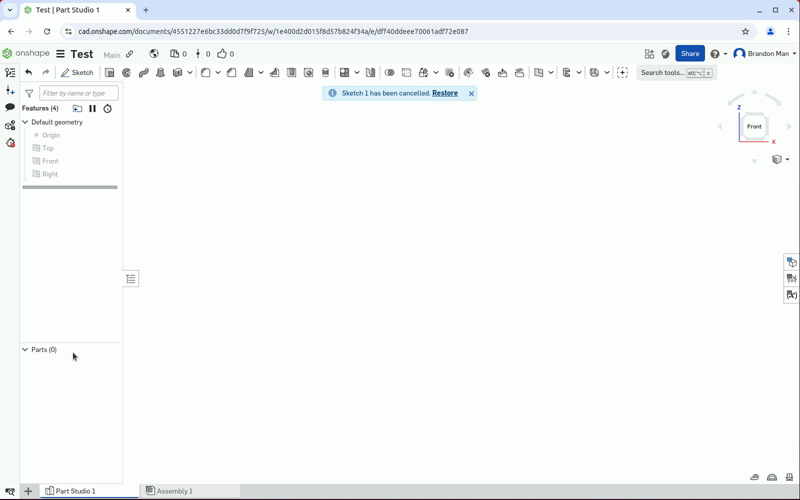
key_up(shift)
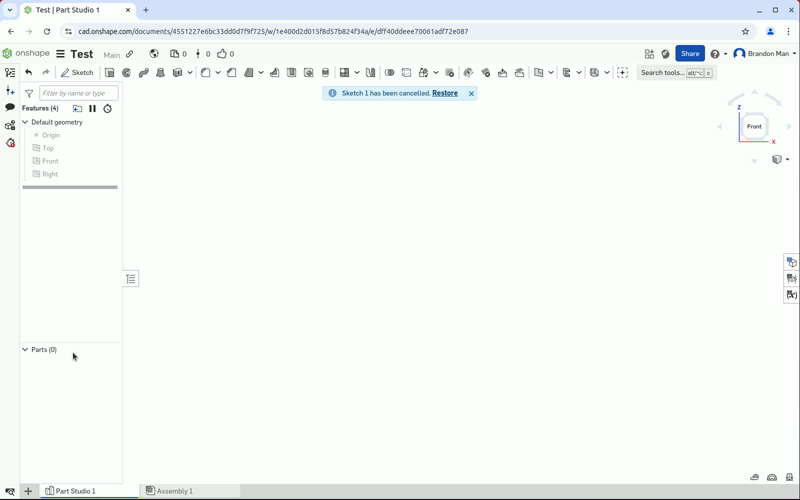
mouse_move(73, 352)
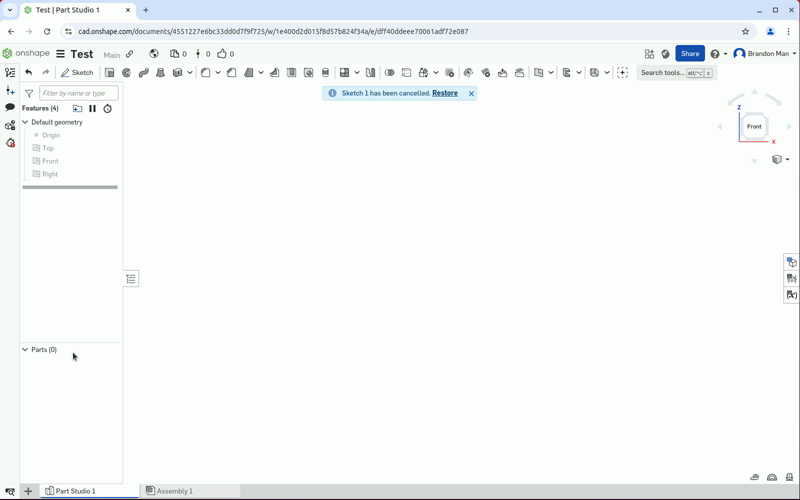
key(shift+y)
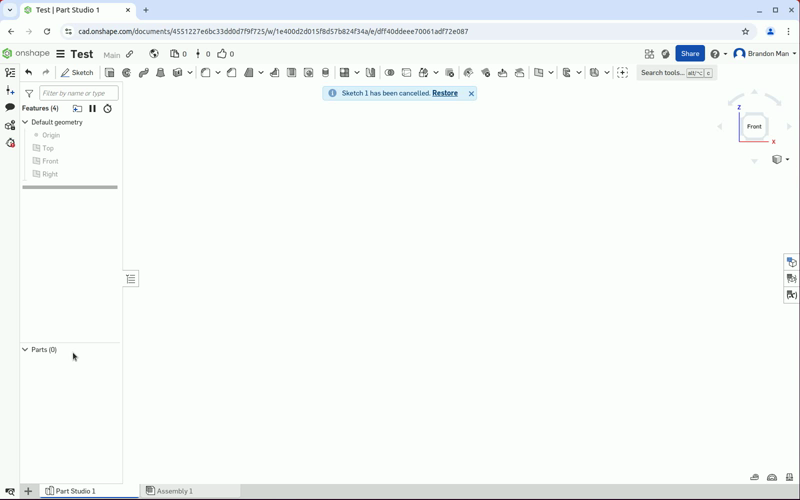
key(shift+s)
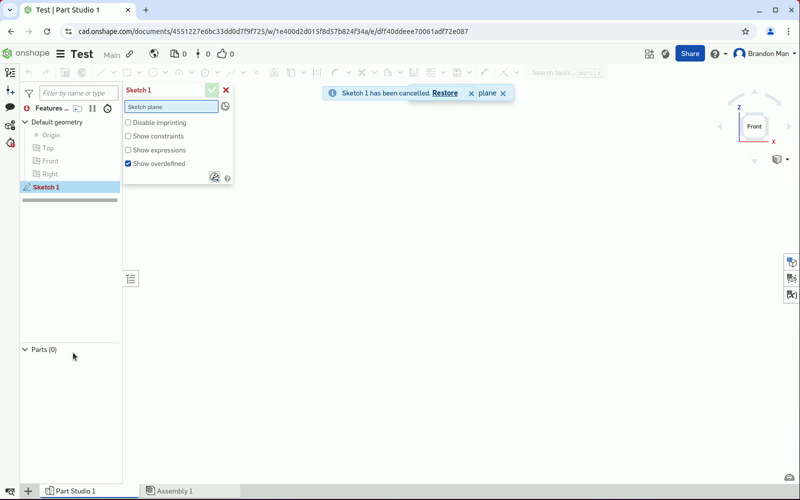
mouse_move(73, 163)
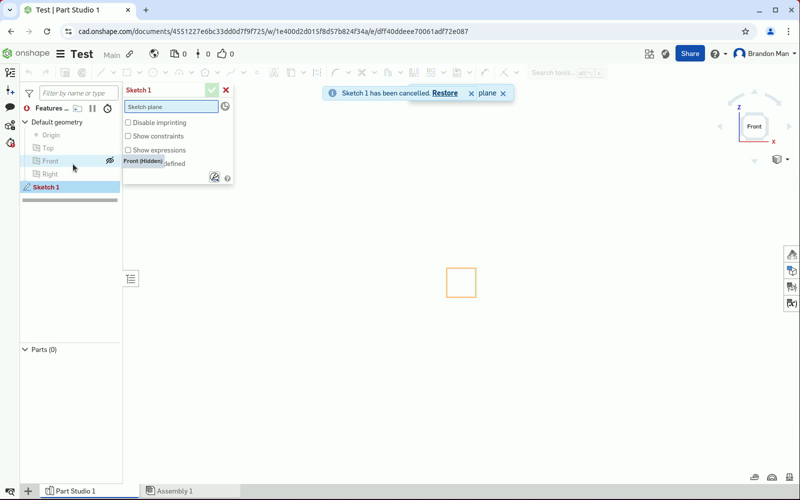
click(73, 163)
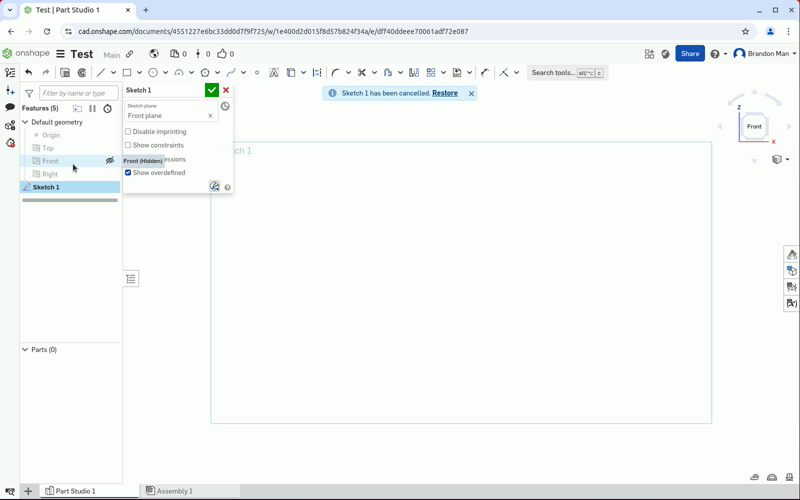
mouse_move(73, 352)
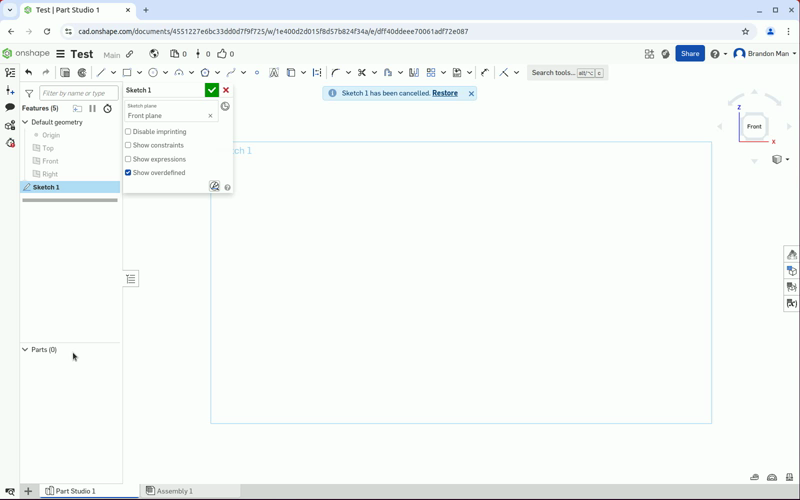
key(y)
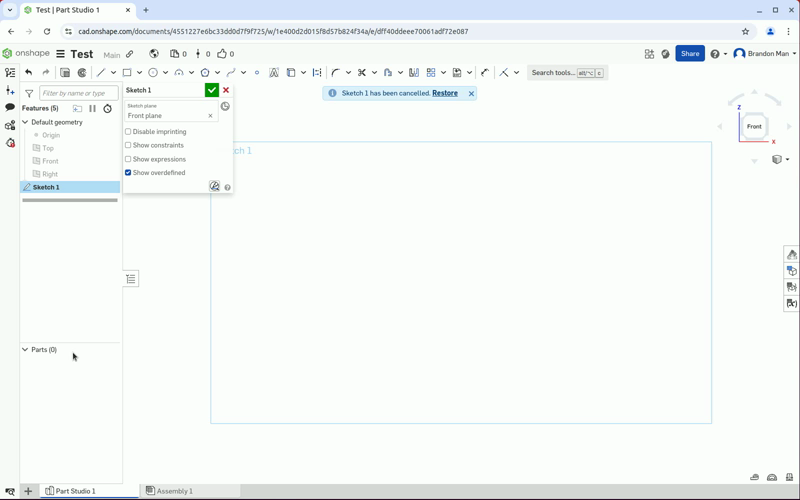
key(l)
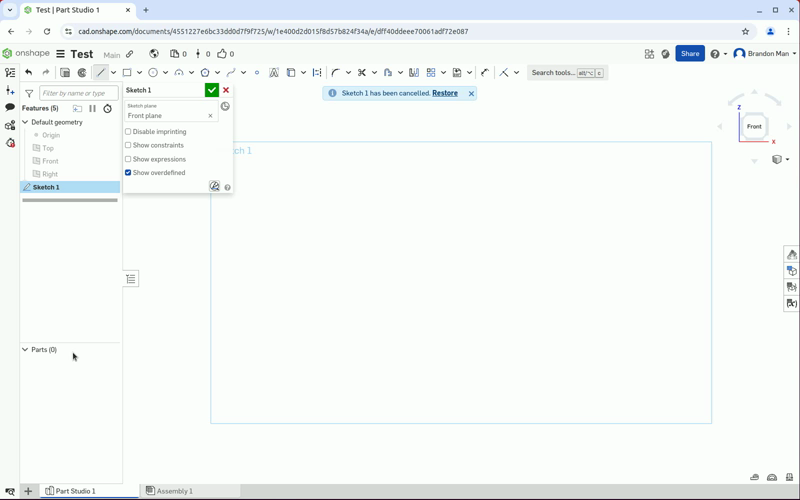
key_down(shift)
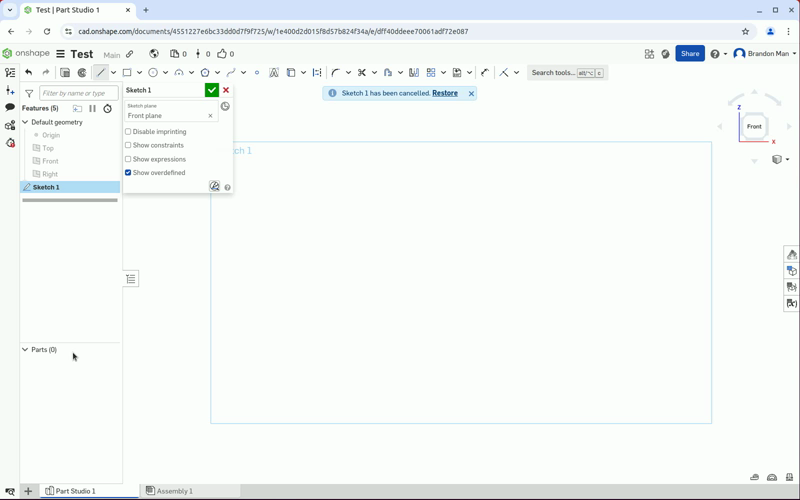
mouse_move(460, 245)
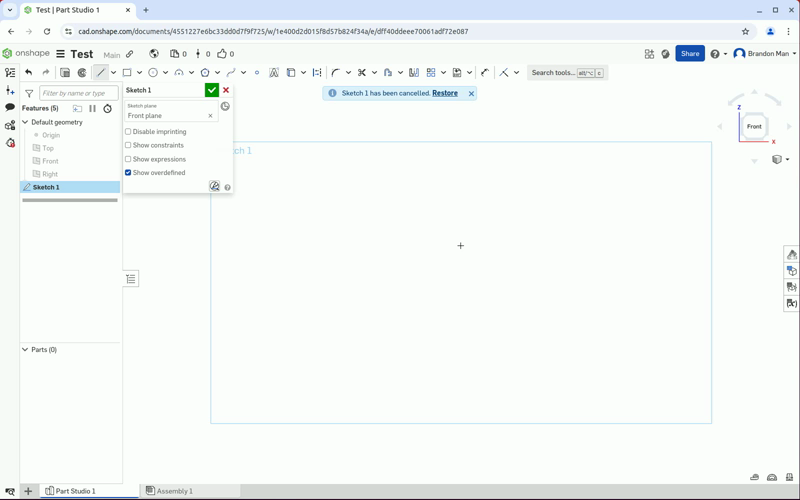
click(460, 245)
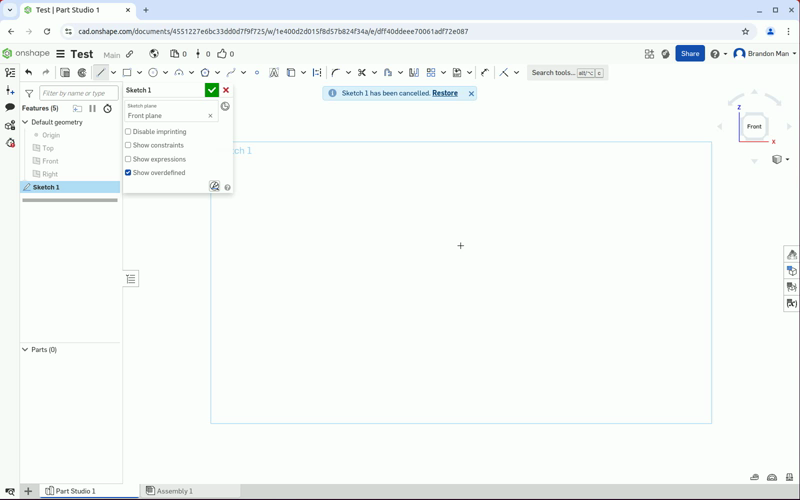
key_up(shift)
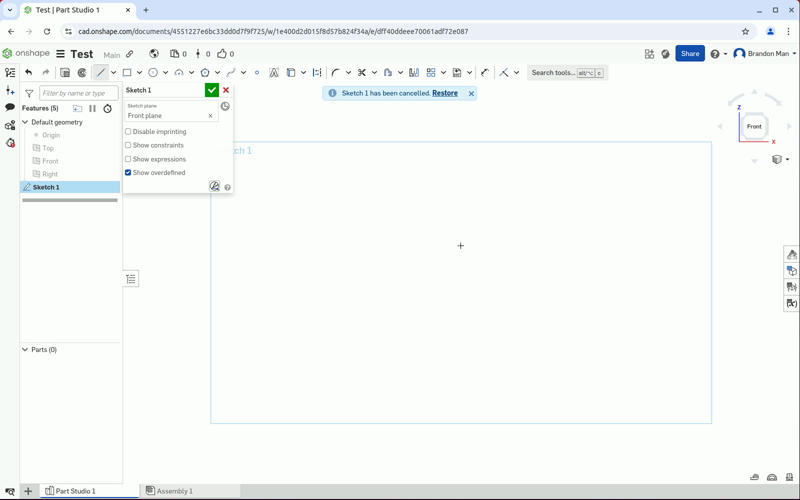
key_down(shift)
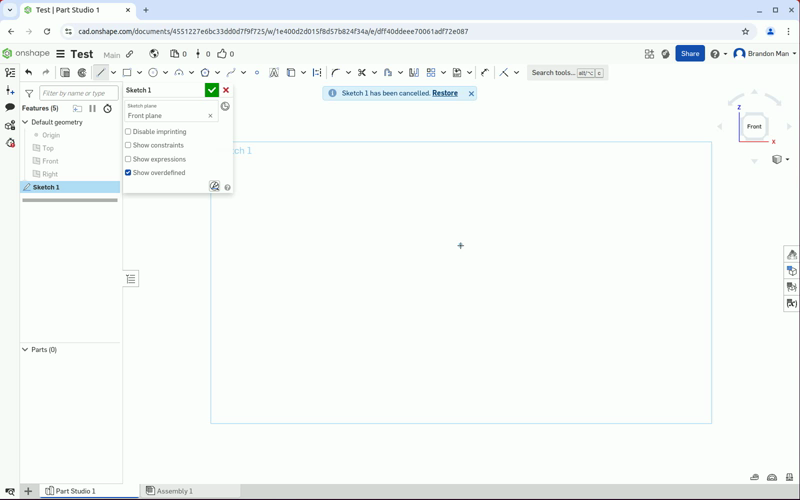
mouse_move(490, 245)
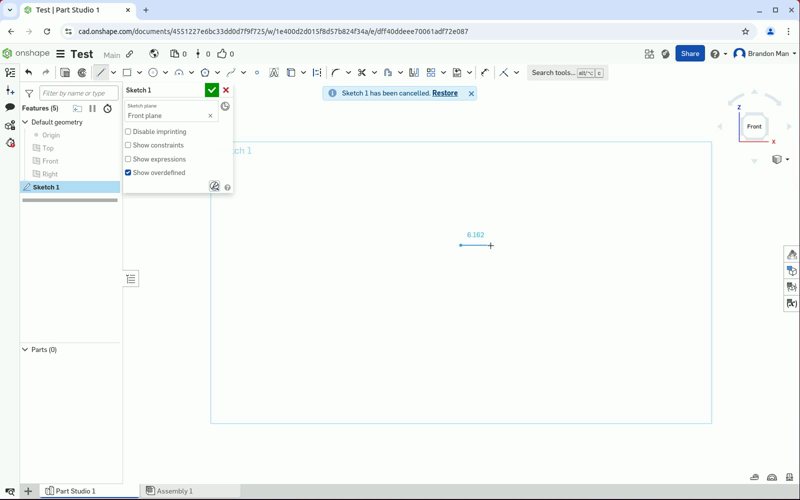
mouse_move(480, 245)
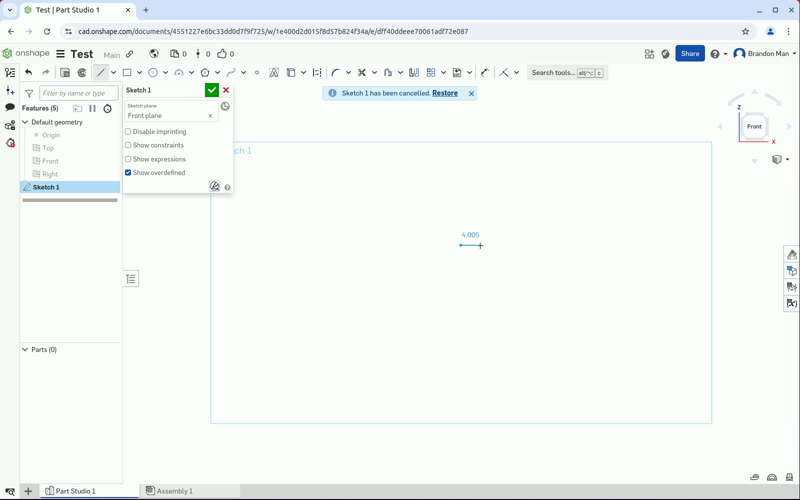
click(480, 245)
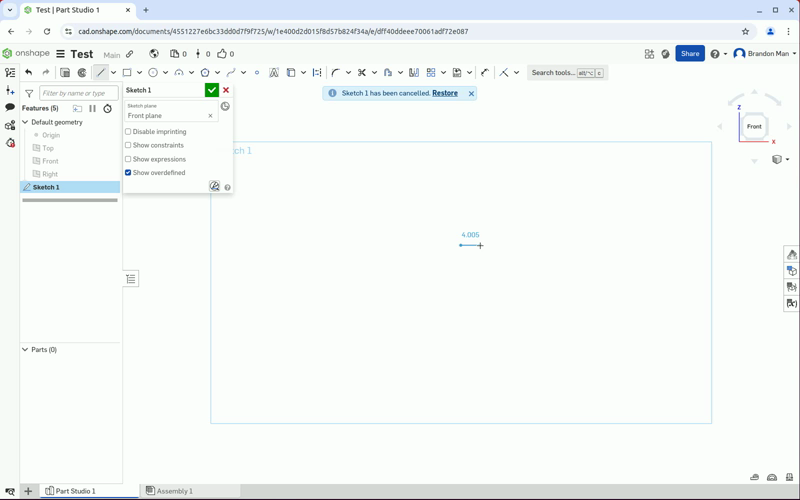
key_up(shift)
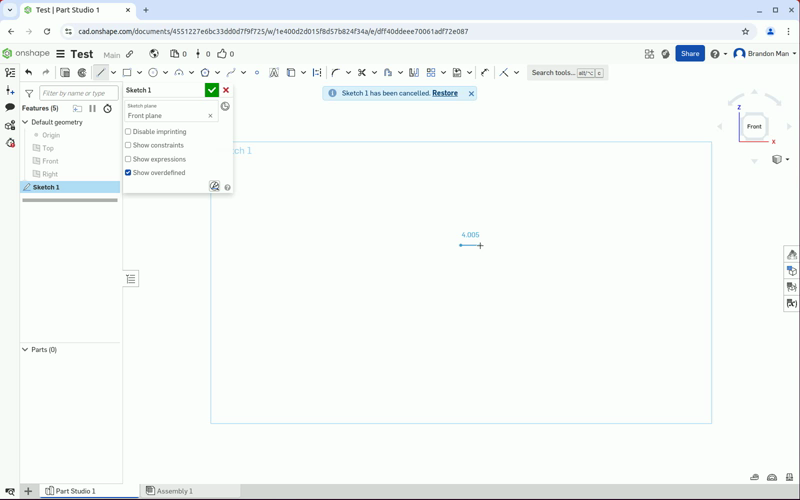
key_down(shift)
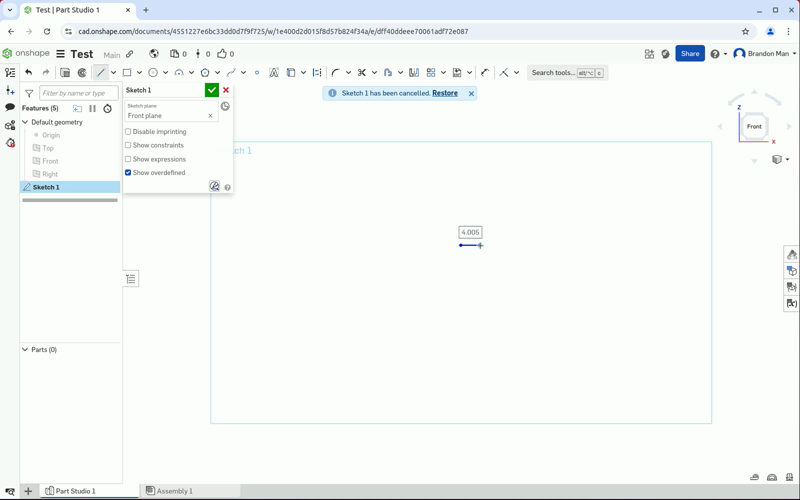
mouse_move(510, 245)
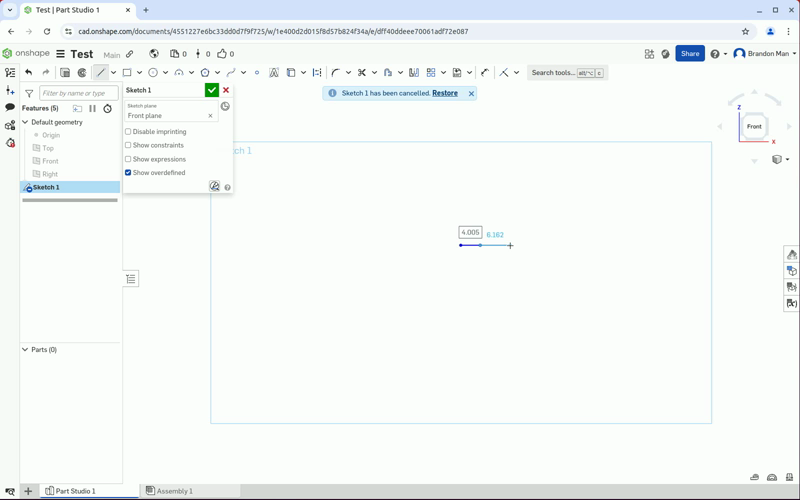
mouse_move(480, 207)
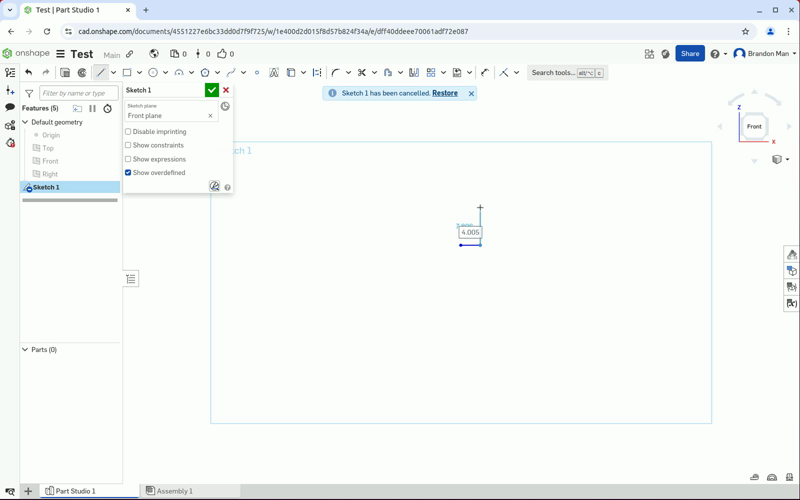
click(480, 207)
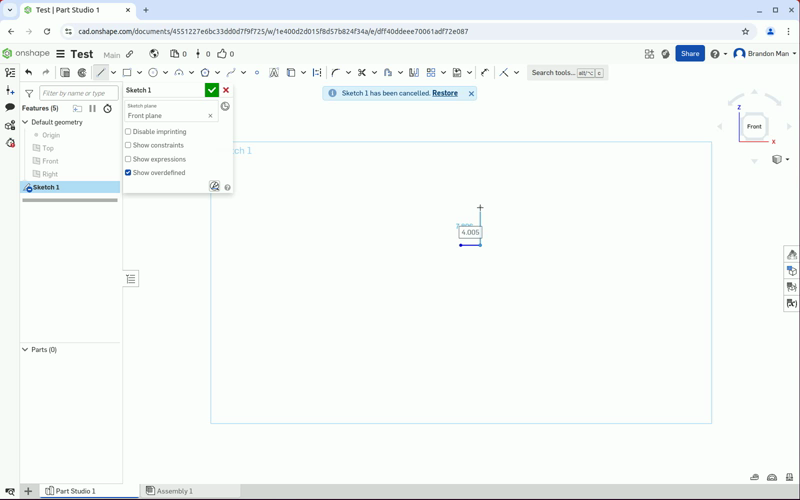
key_up(shift)
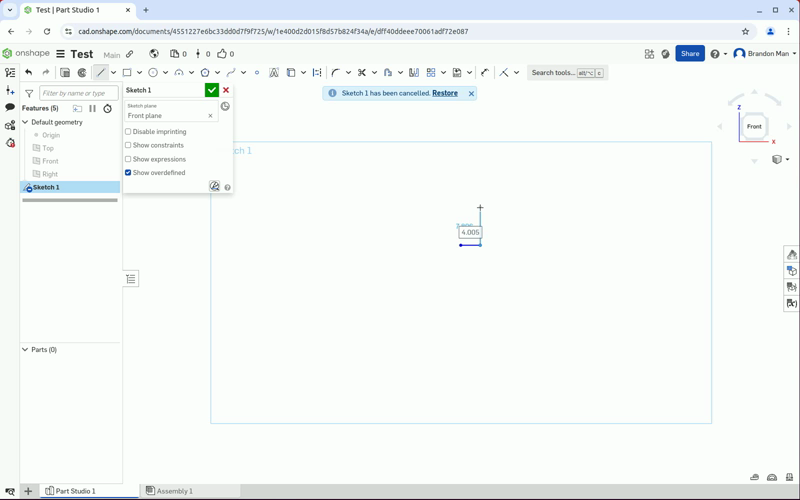
key_down(shift)
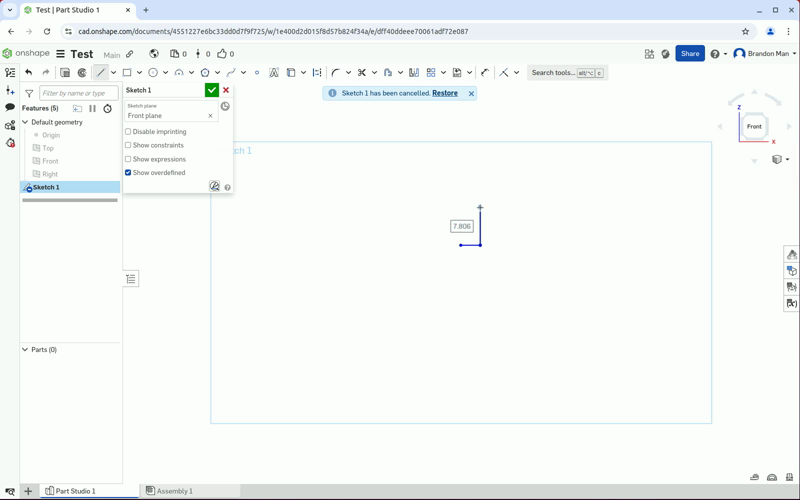
mouse_move(510, 207)
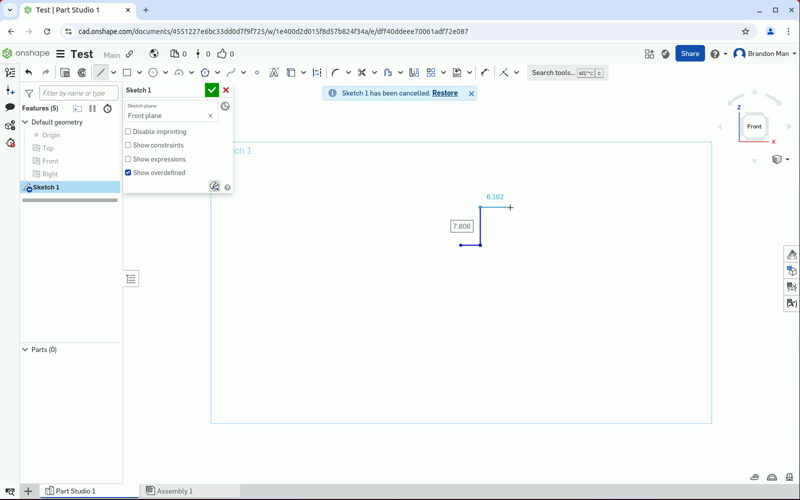
mouse_move(460, 207)
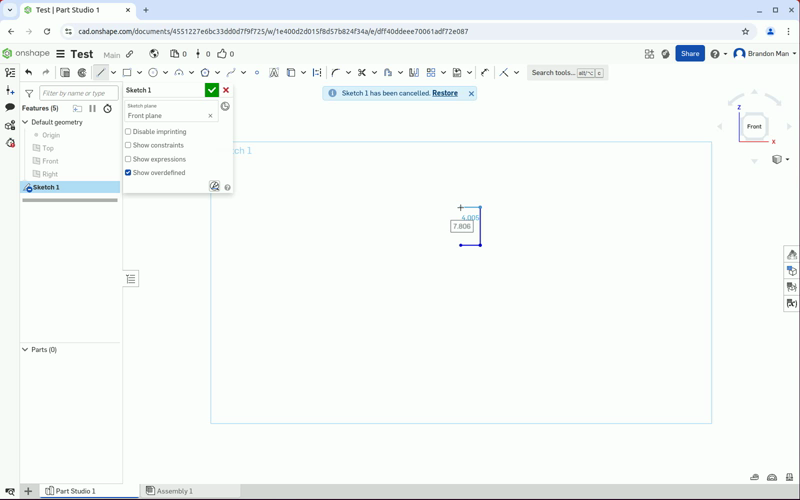
click(460, 207)
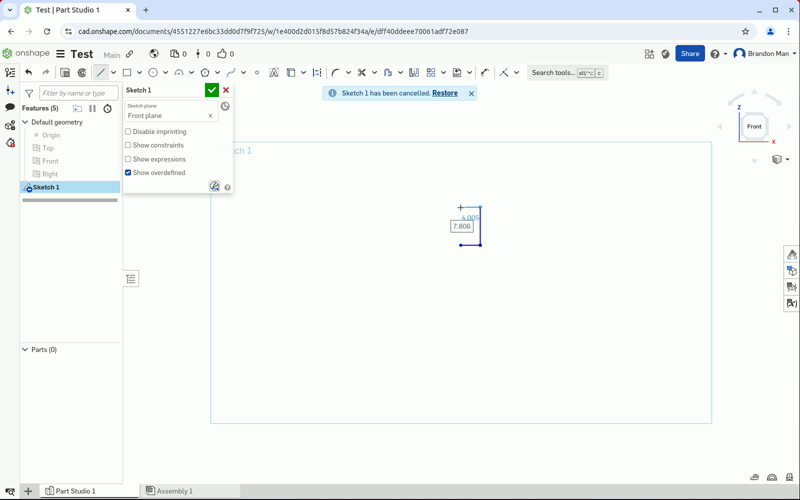
key_up(shift)
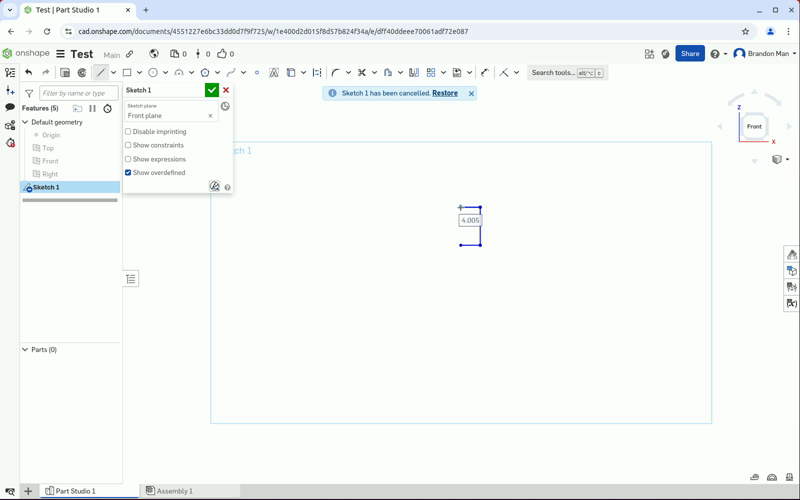
mouse_move(490, 207)
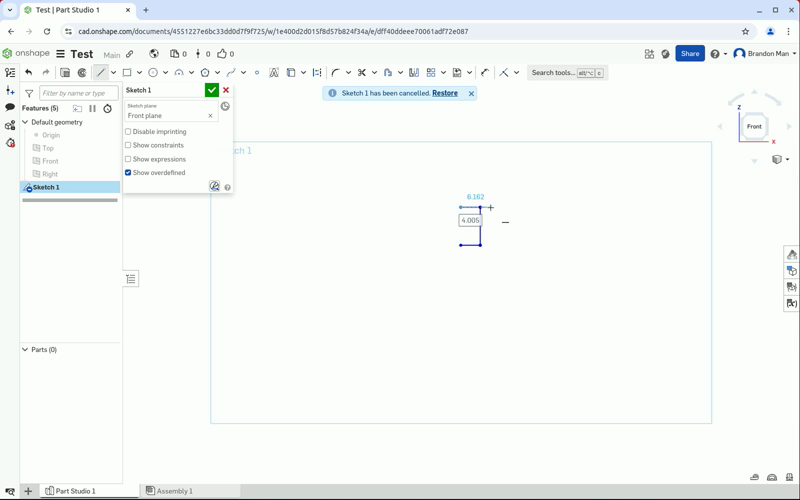
key_down(shift)
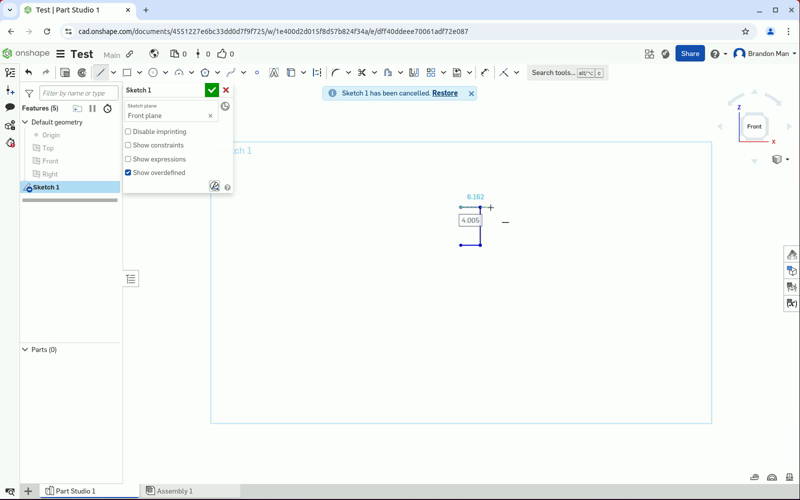
mouse_move(460, 245)
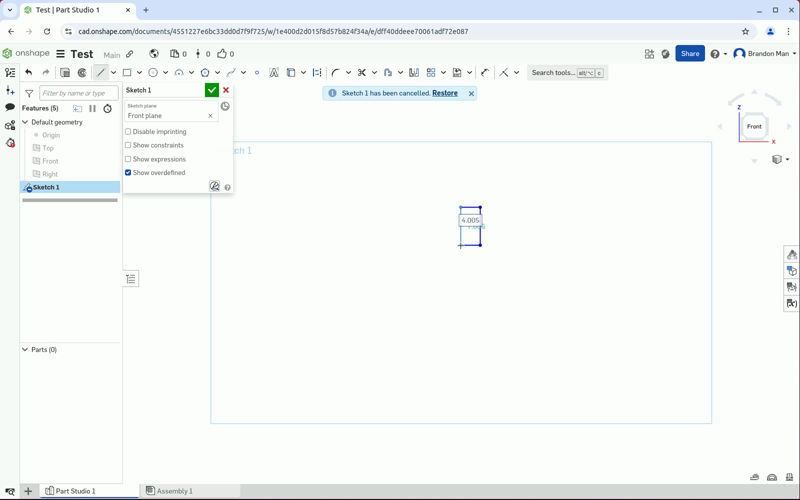
key_up(shift)
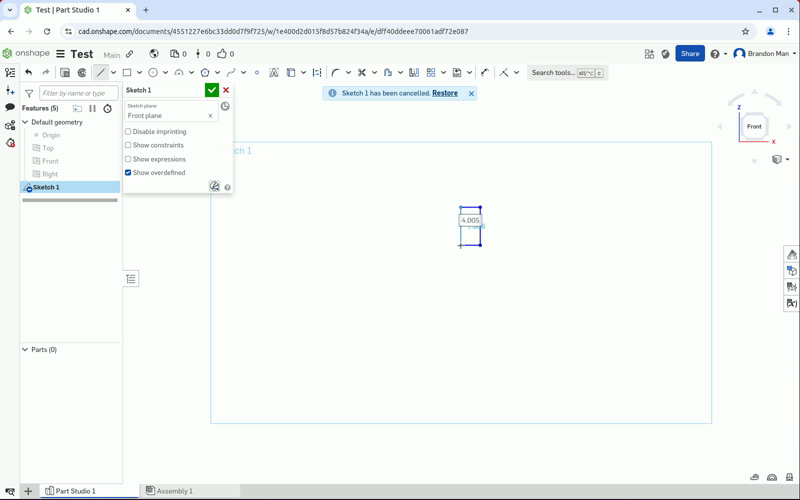
click(460, 245)
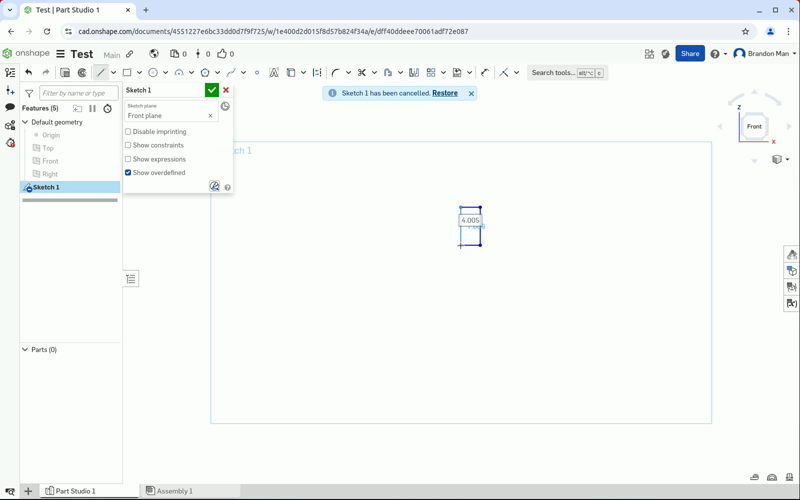
key(esc)
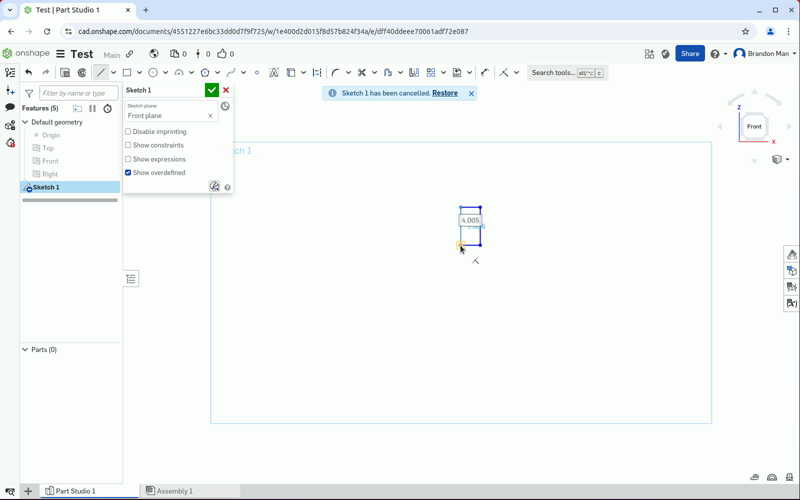
mouse_move(468, 213)
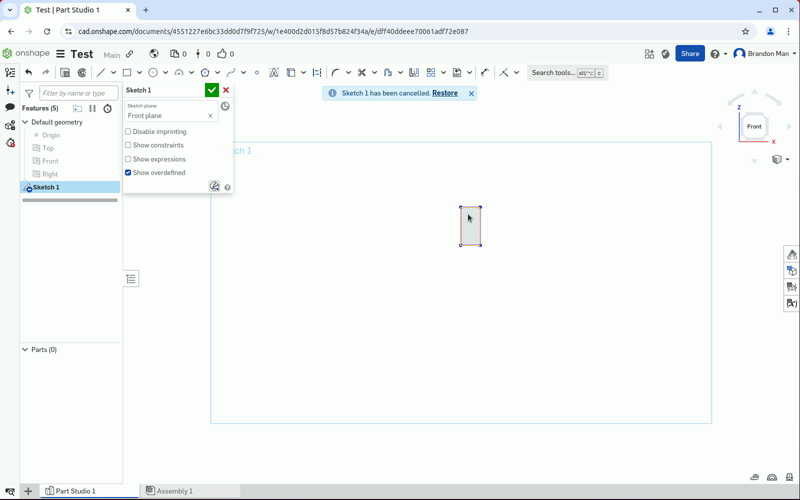
scroll(6)
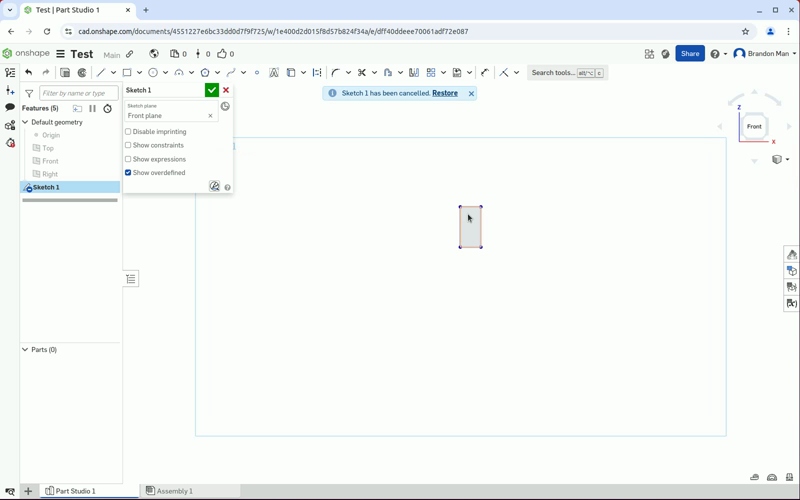
scroll(6)
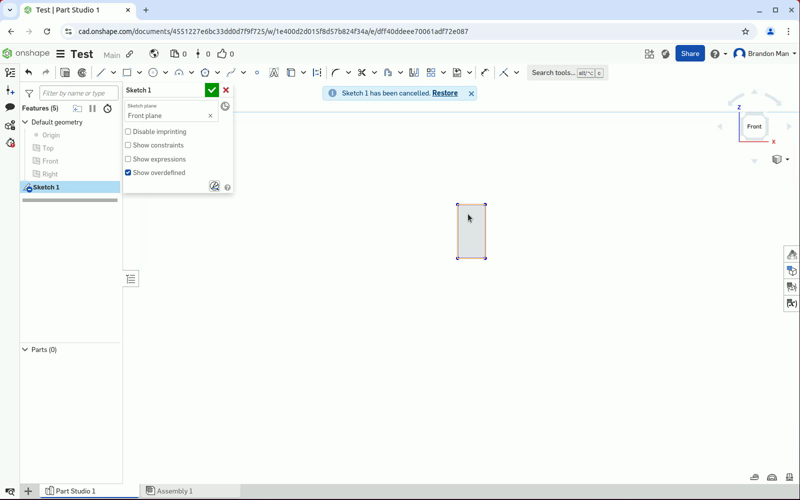
scroll(6)
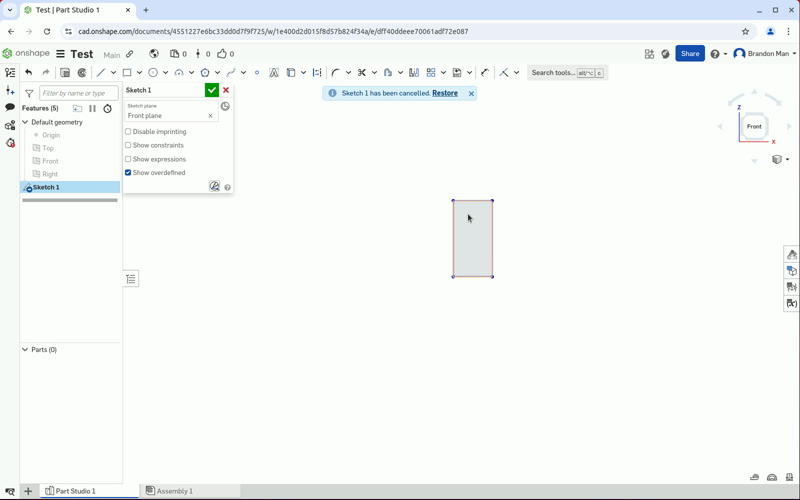
scroll(6)
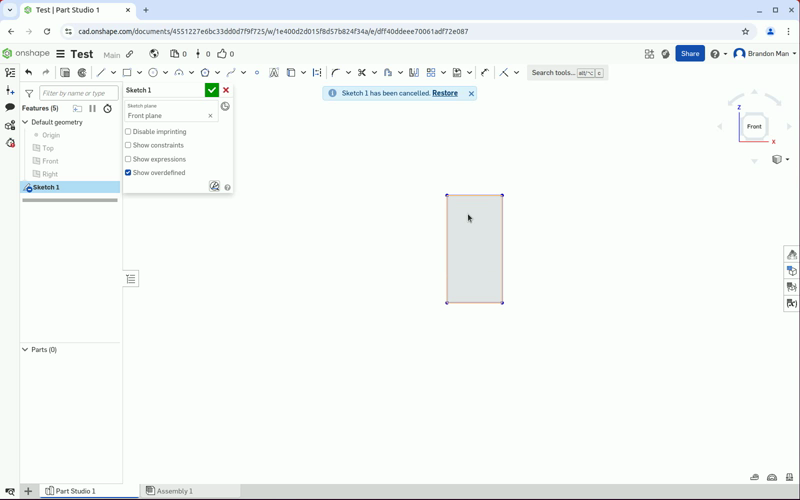
scroll(6)
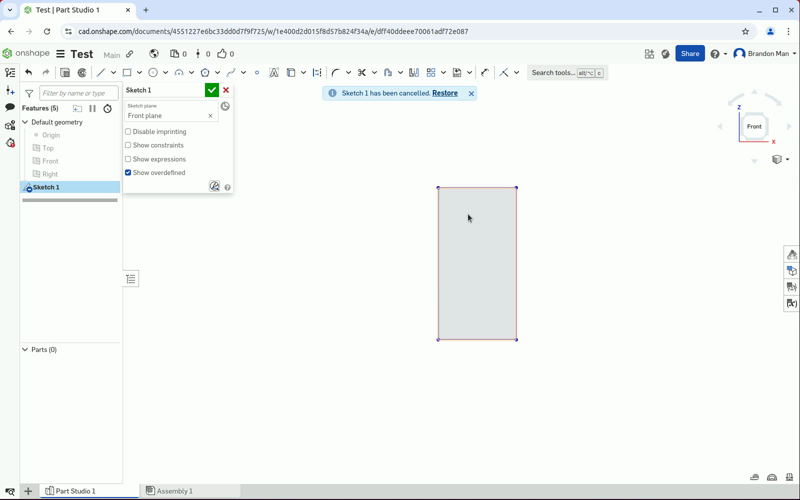
scroll(6)
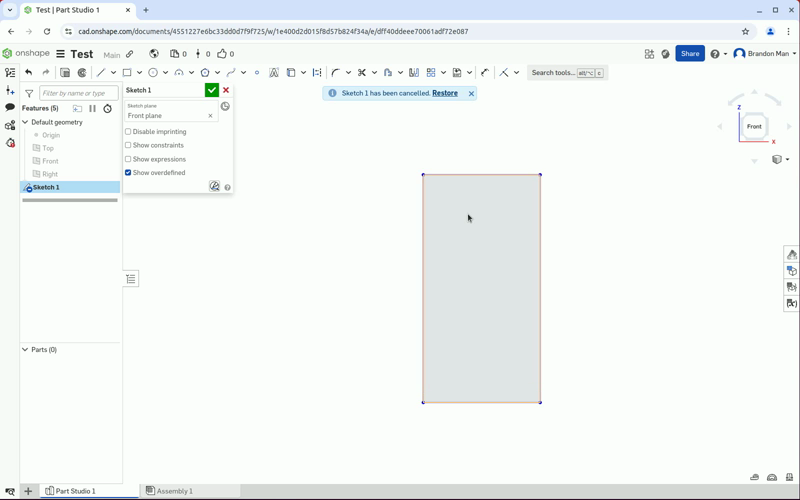
scroll(6)
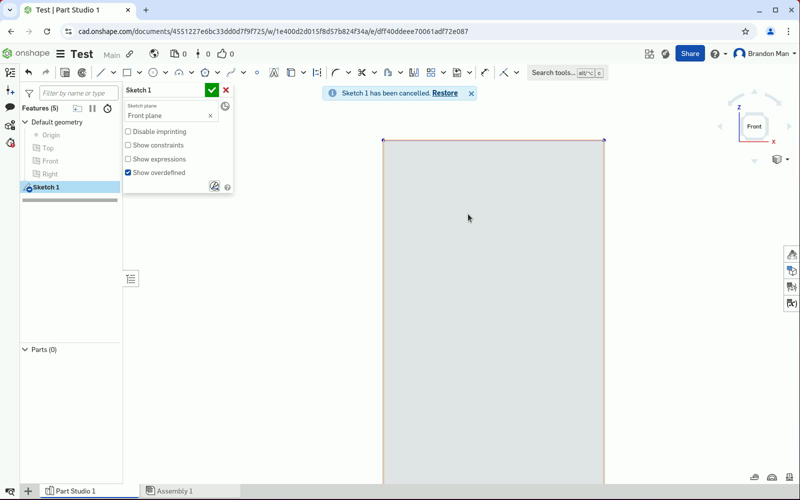
click(468, 213)
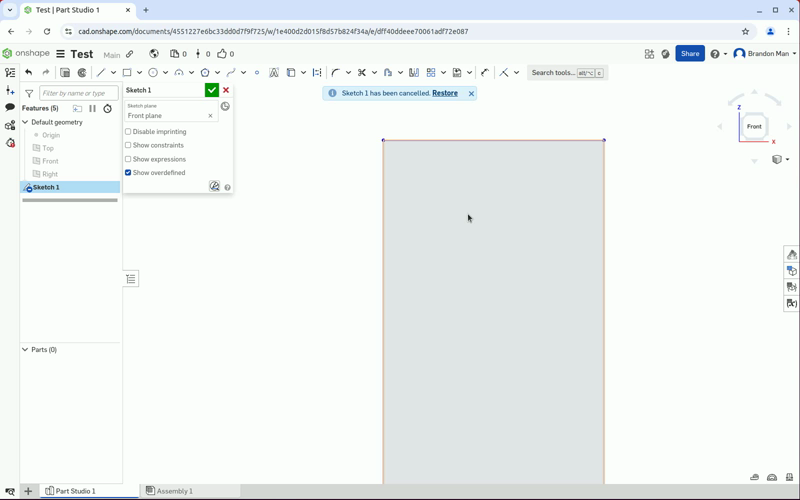
scroll(-6)
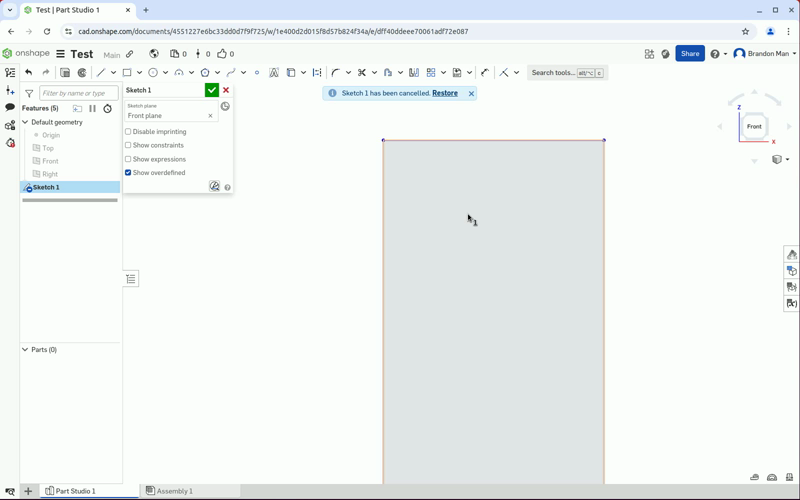
scroll(-6)
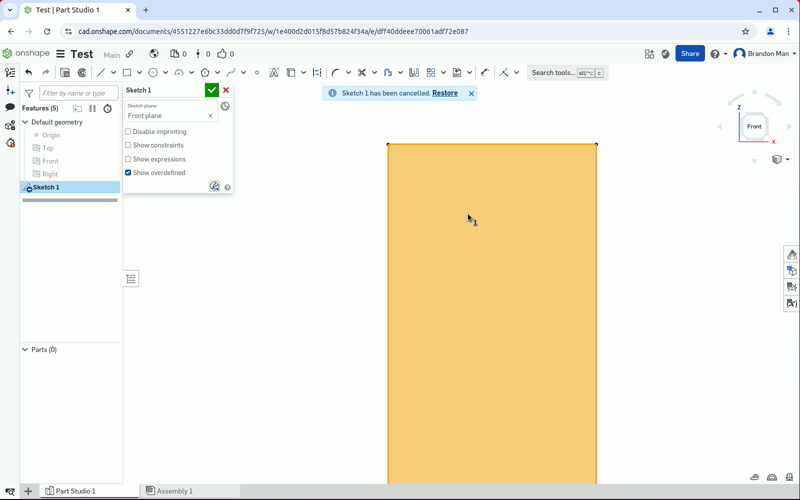
scroll(-6)
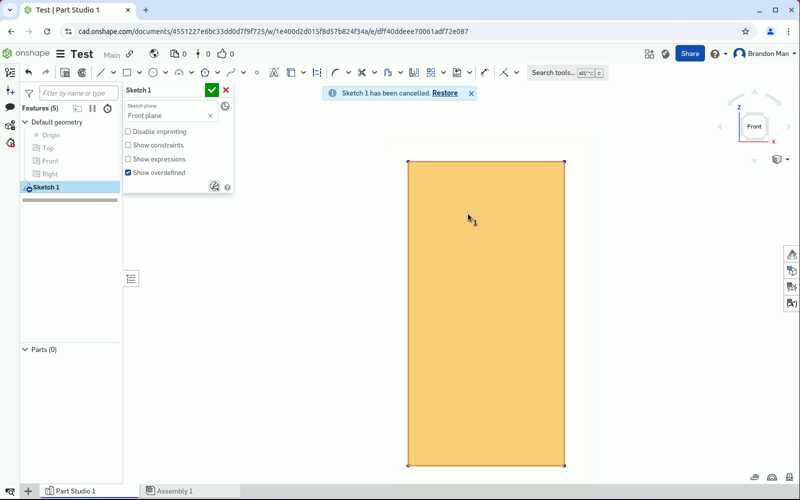
scroll(-6)
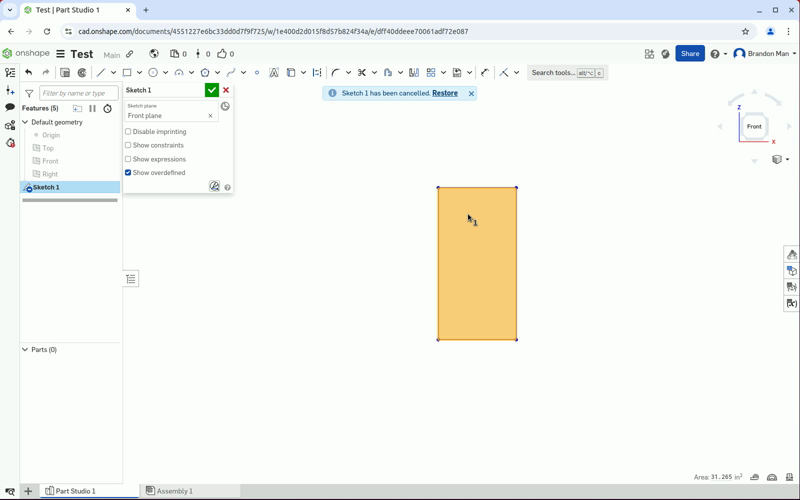
scroll(-6)
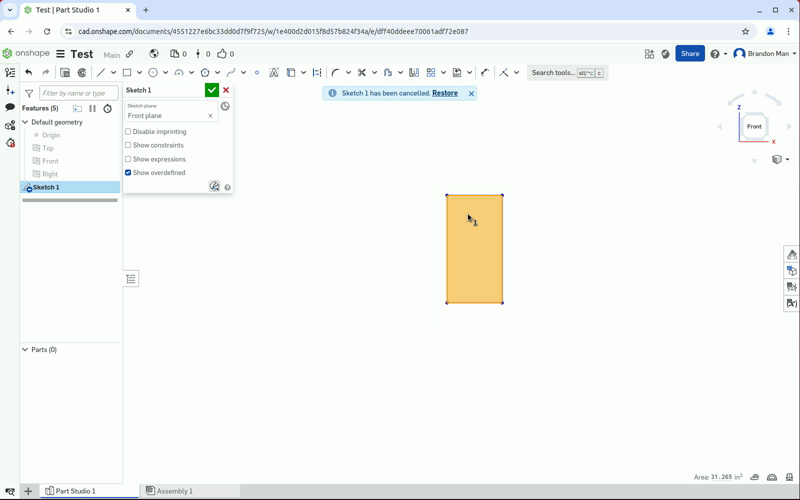
scroll(-6)
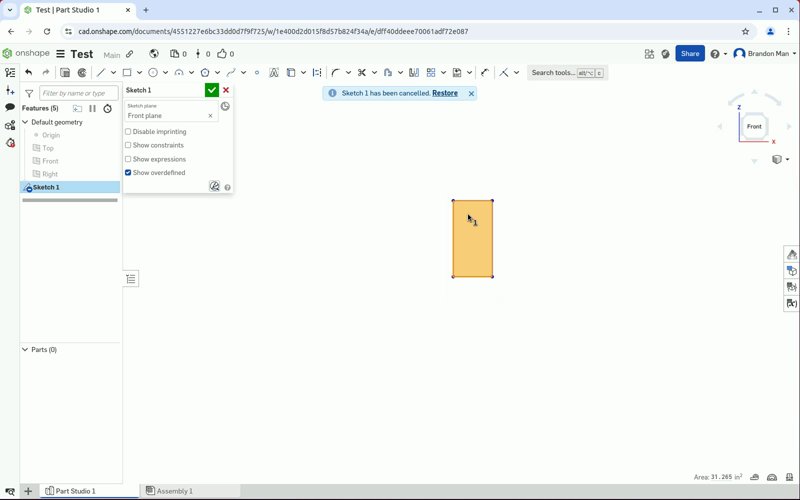
scroll(-6)
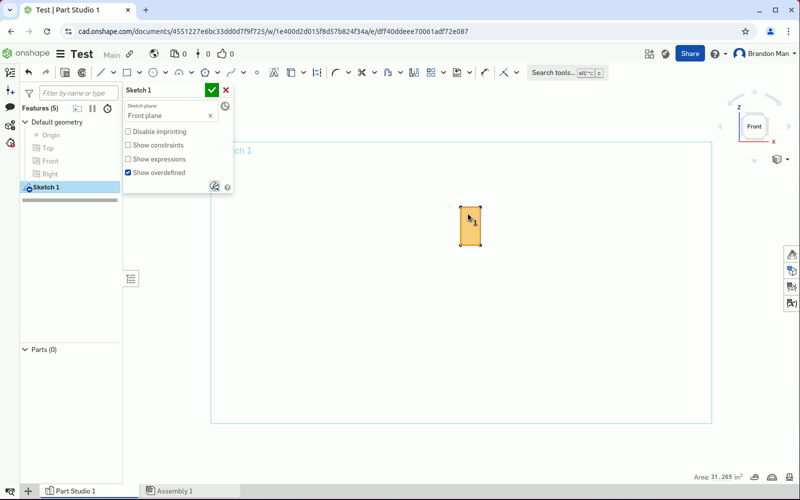
mouse_move(73, 352)
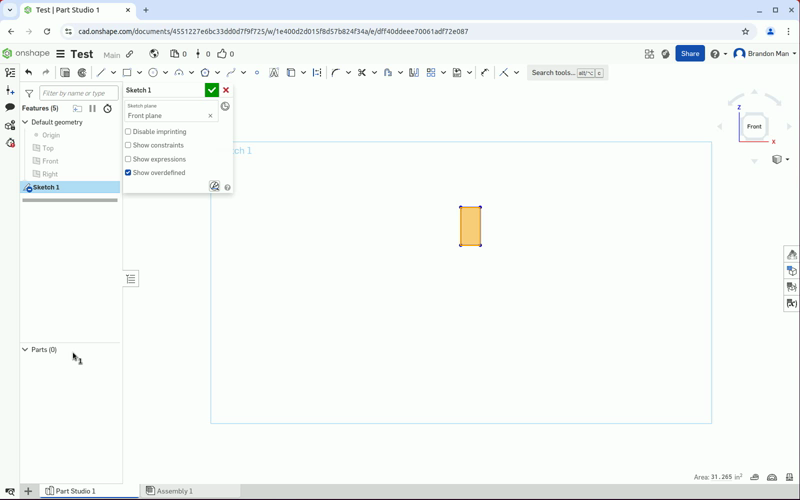
key(shift+y)
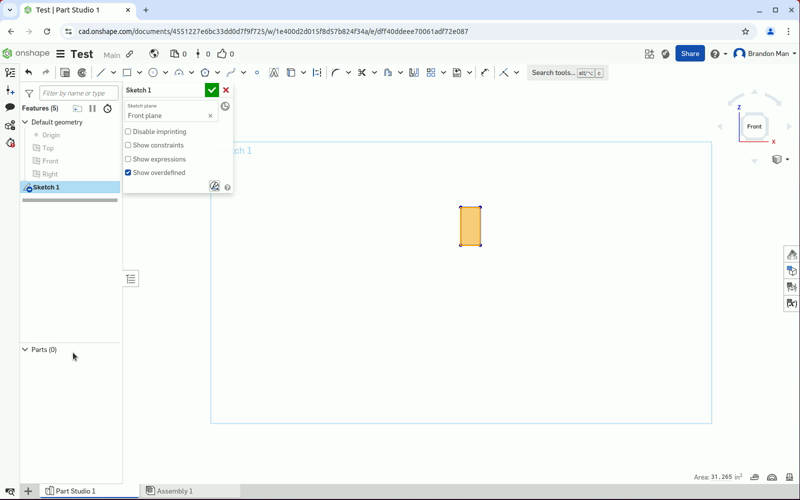
key(shift+e)
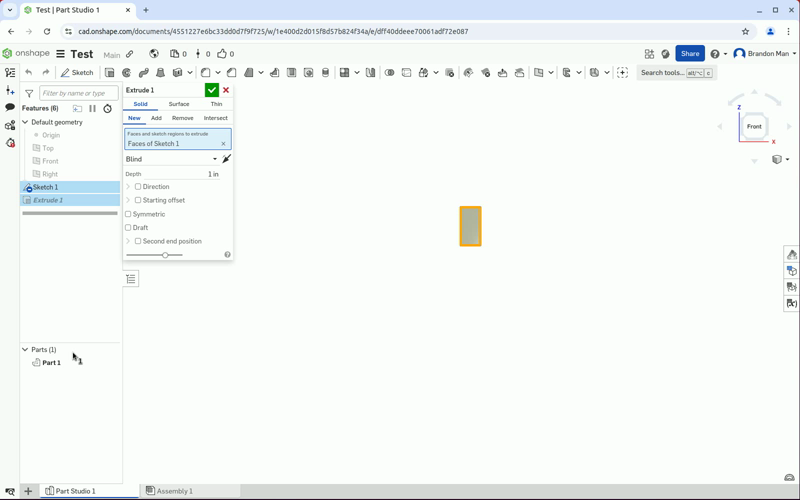
mouse_move(143, 106)
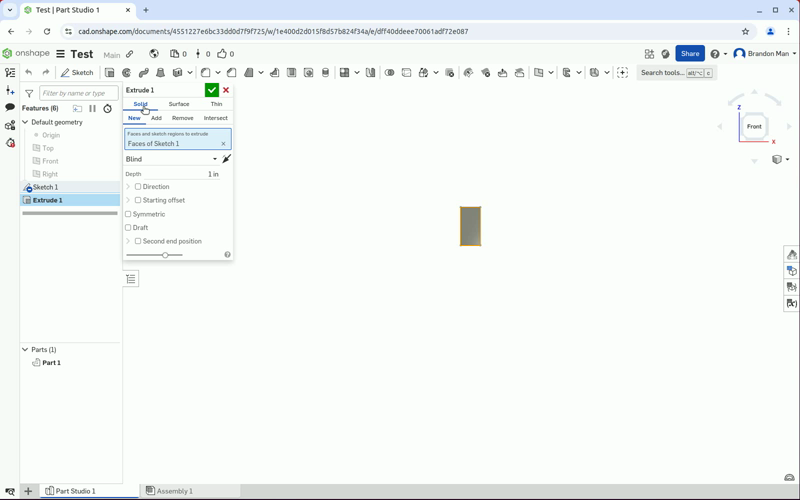
click(143, 106)
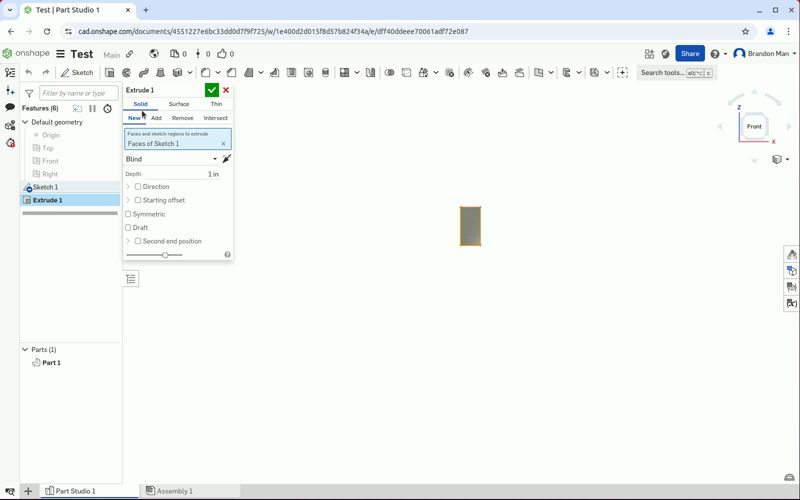
mouse_move(137, 120)
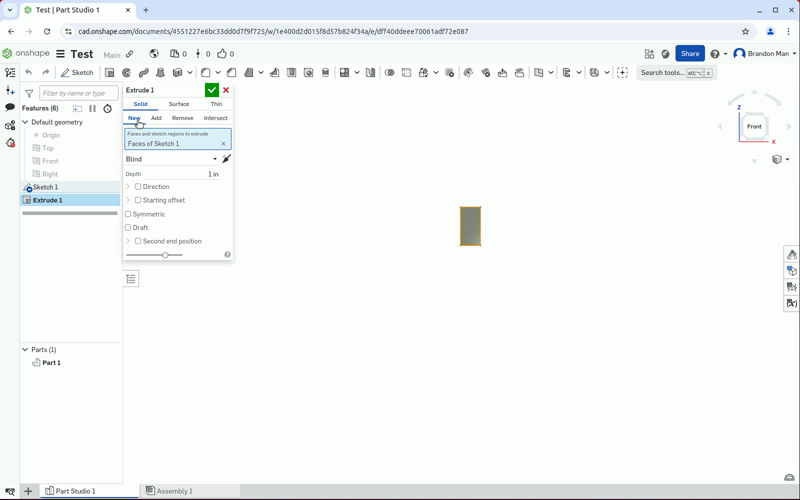
click(137, 120)
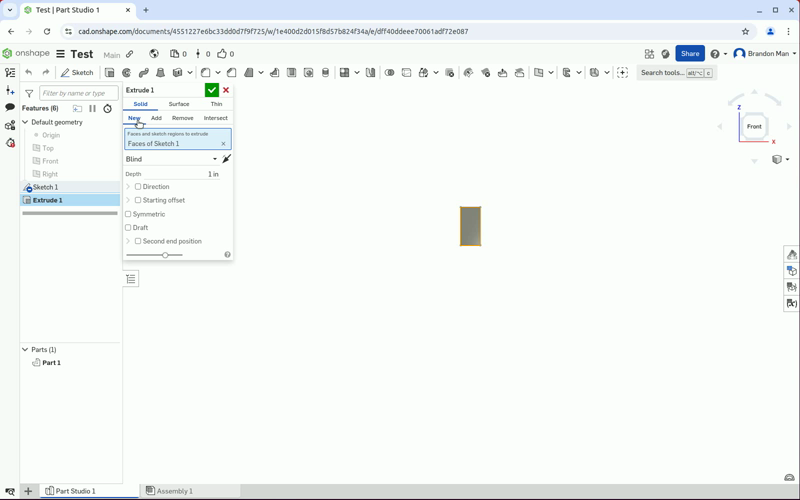
key(tab, 4)
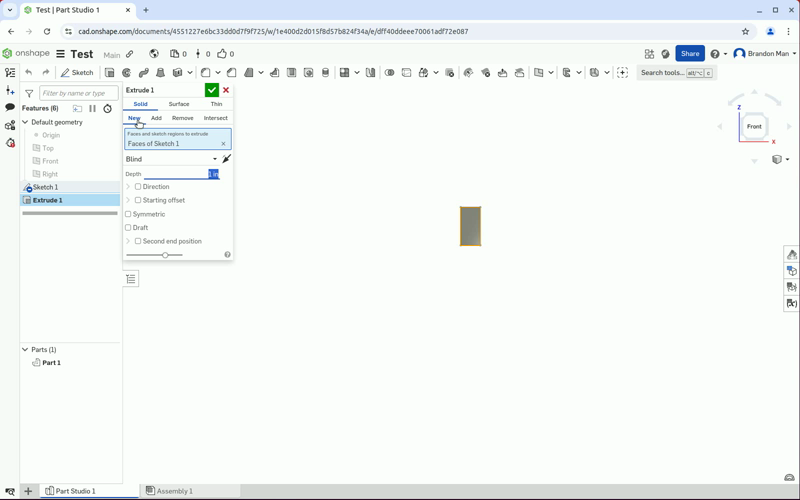
text(-15.405)
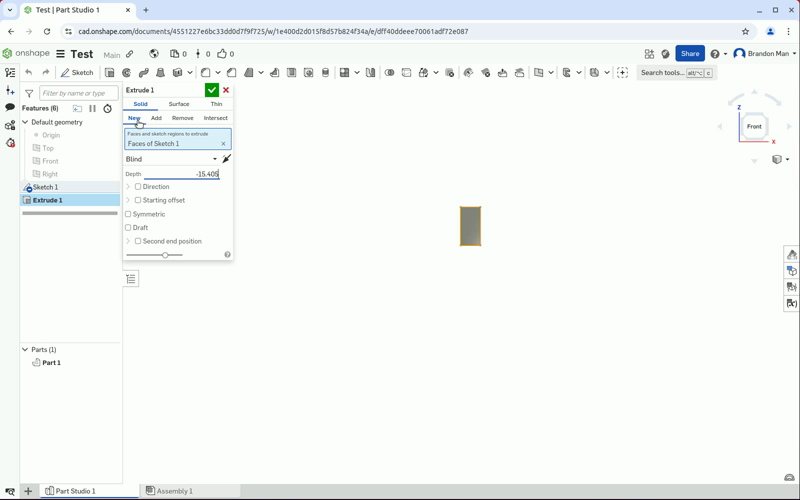
key(enter)
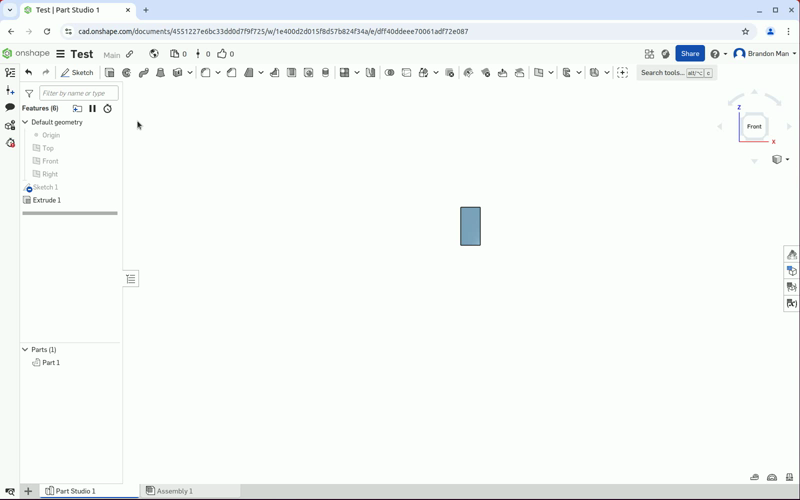
key(shift+h)
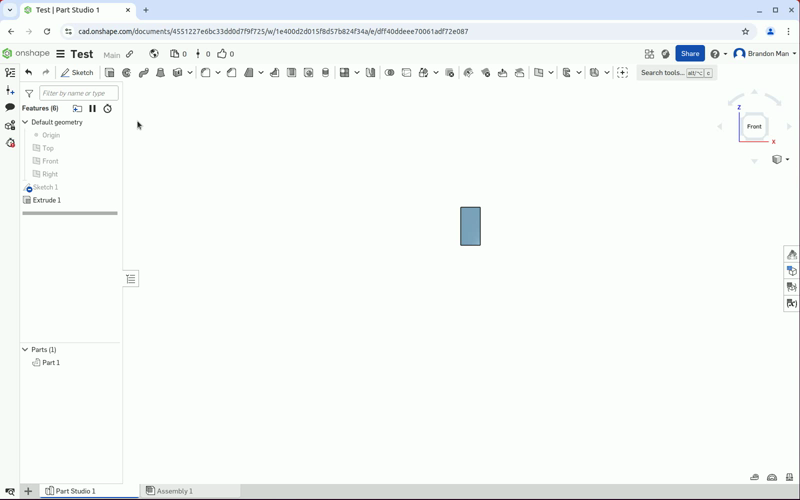
key(shift+h)
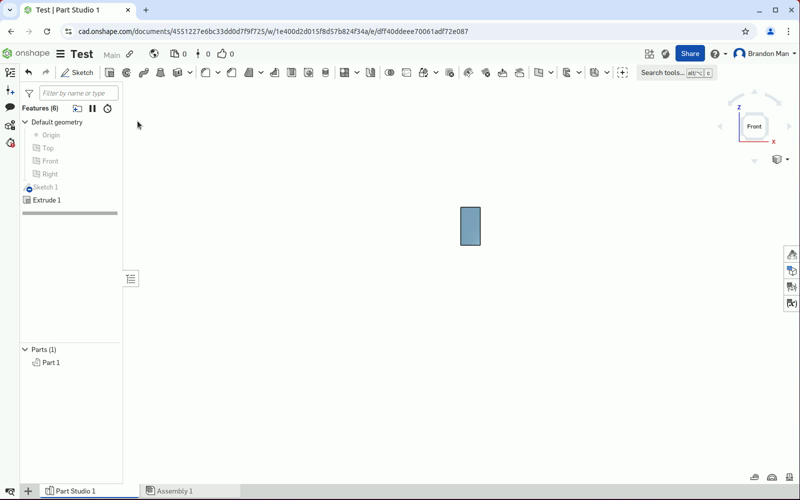
mouse_move(73, 189)
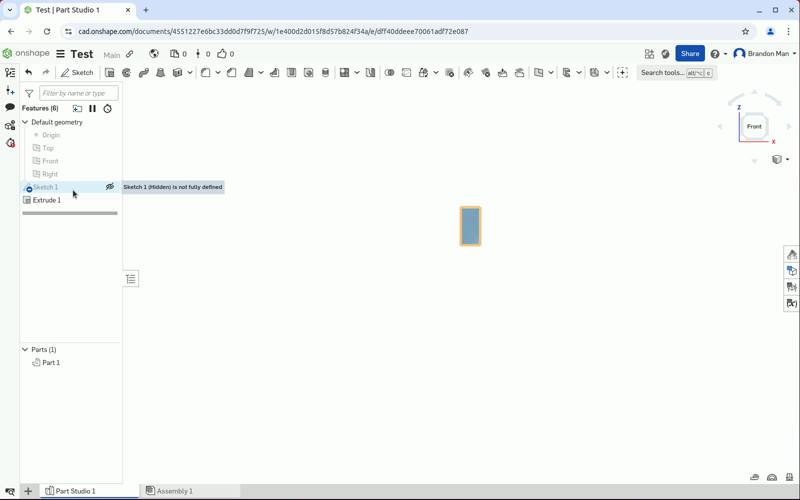
click(73, 189)
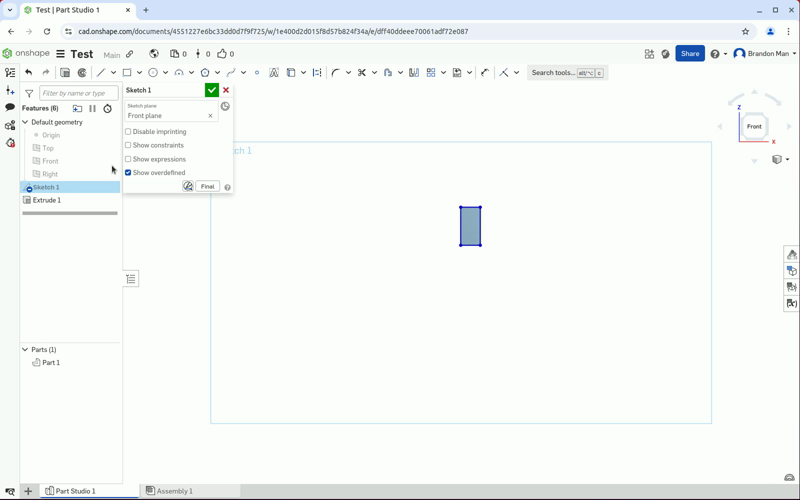
mouse_move(229, 92)
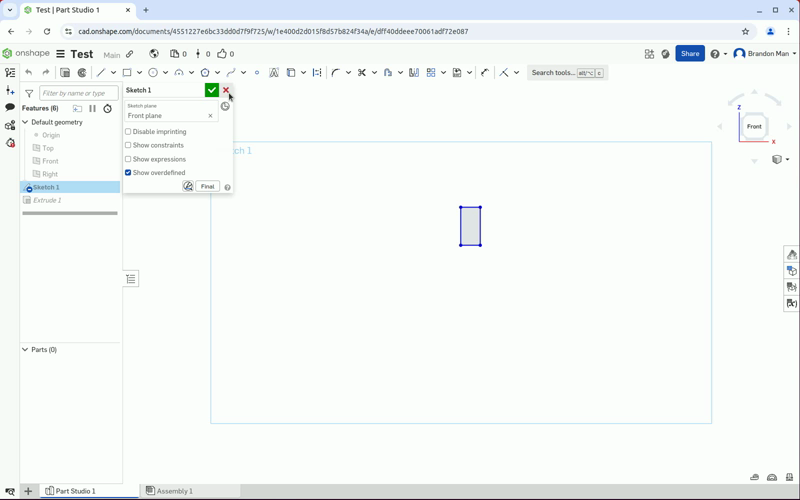
click(229, 92)
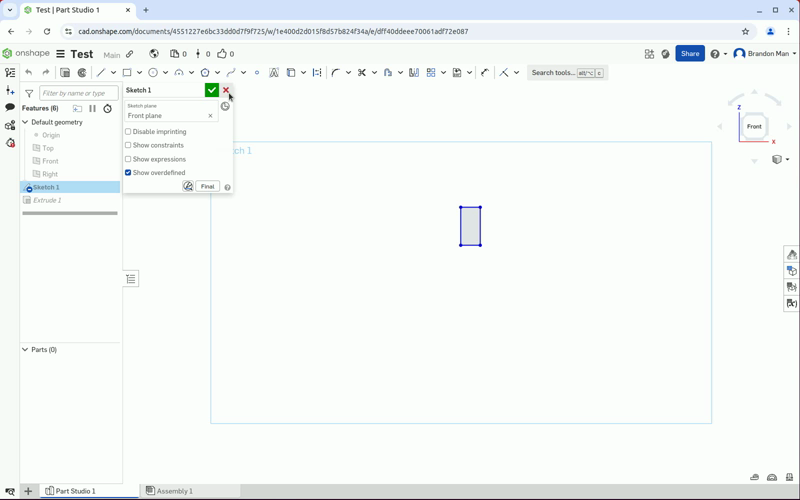
key(shift+s)
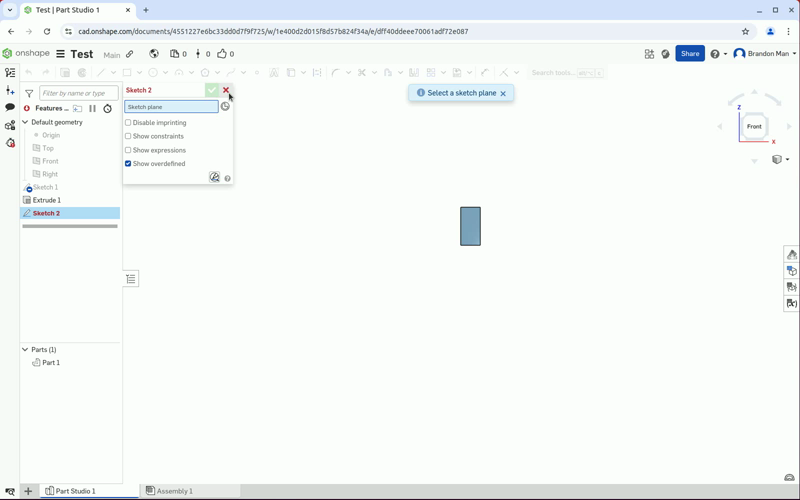
mouse_move(73, 163)
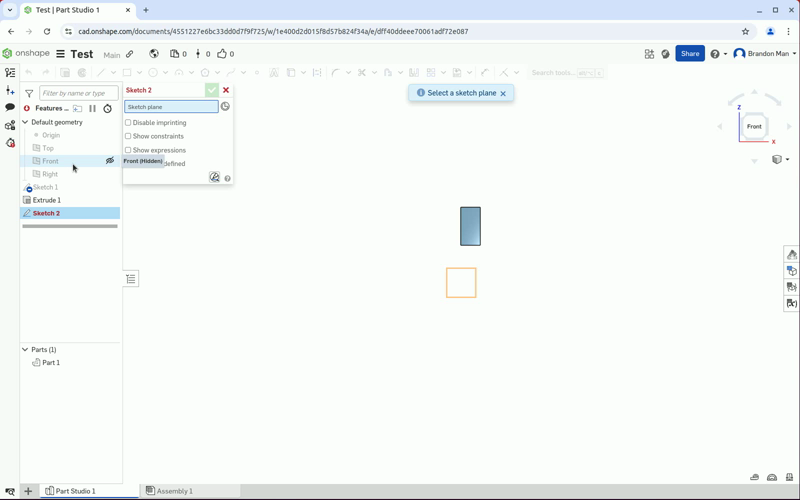
click(73, 163)
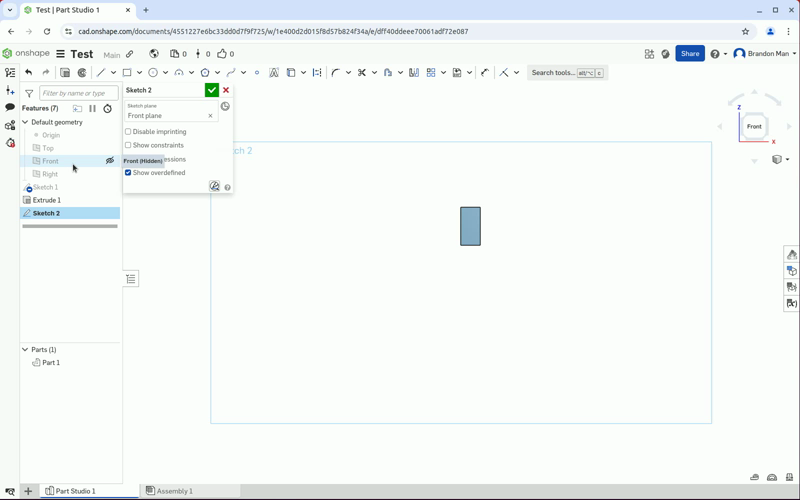
mouse_move(73, 352)
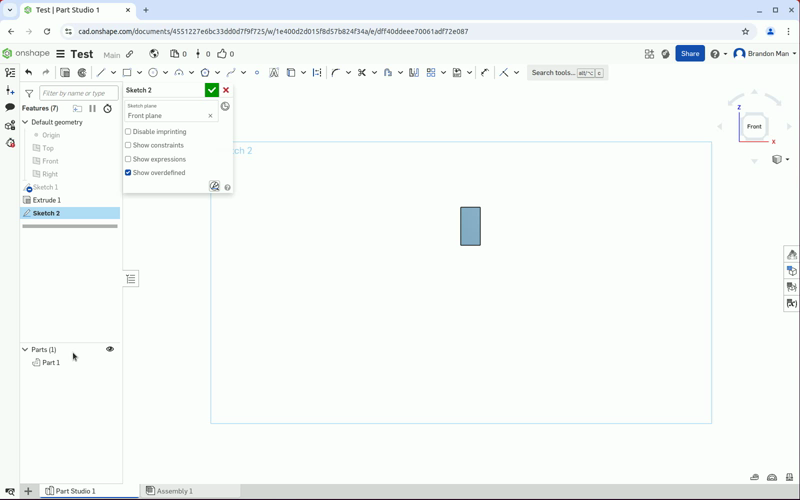
key(y)
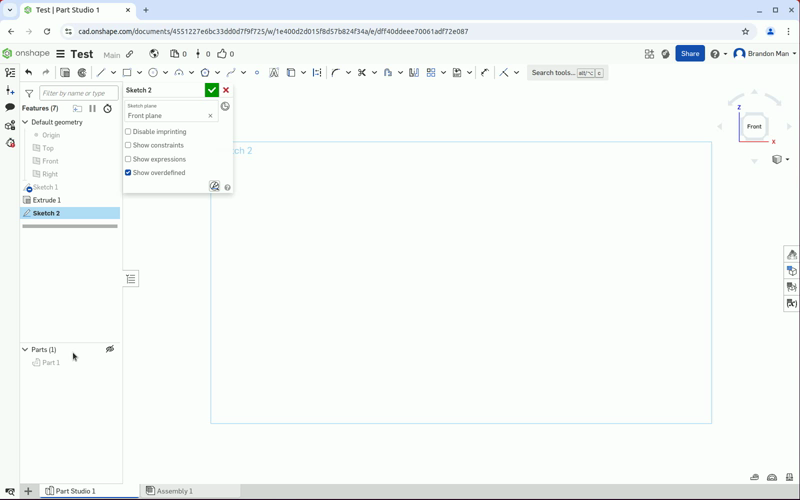
key(l)
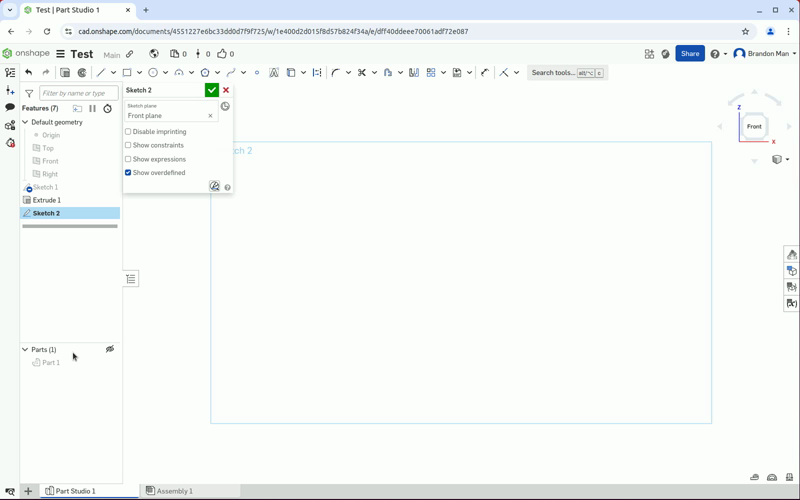
key_down(shift)
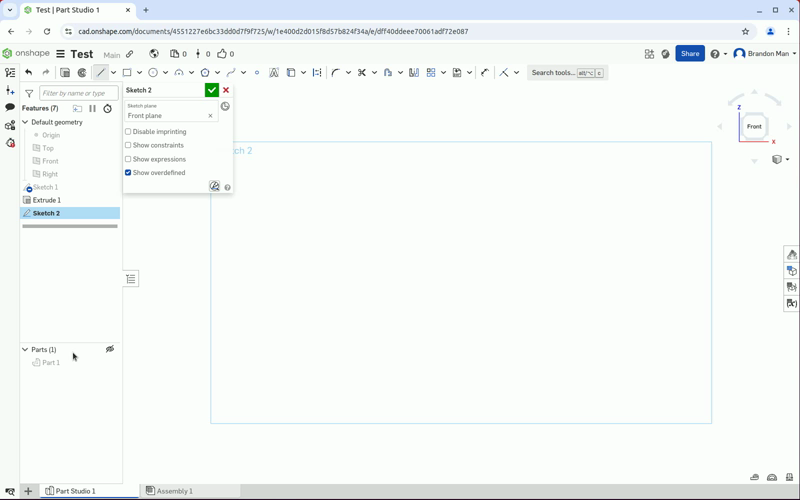
mouse_move(460, 282)
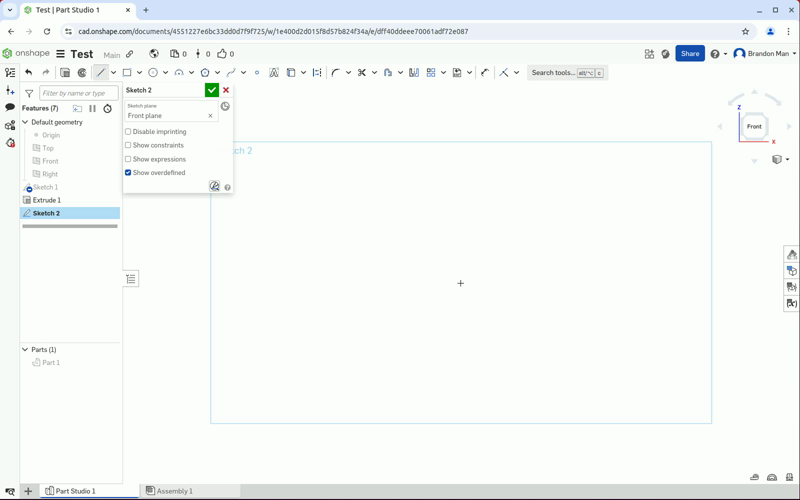
click(460, 282)
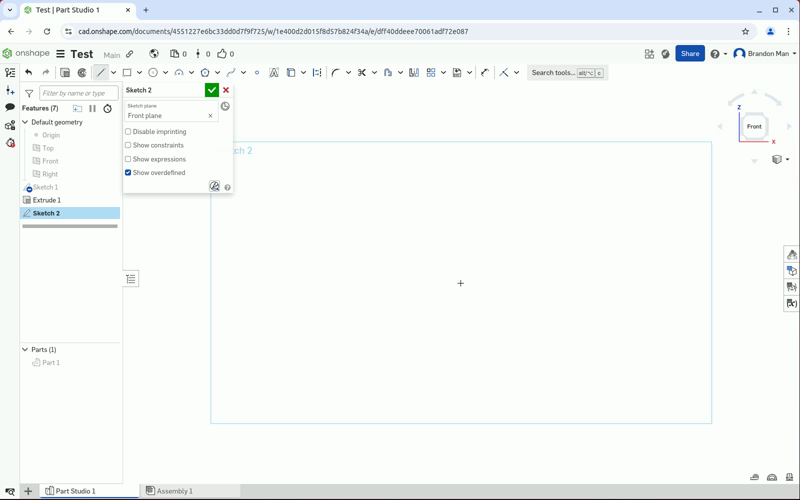
key_up(shift)
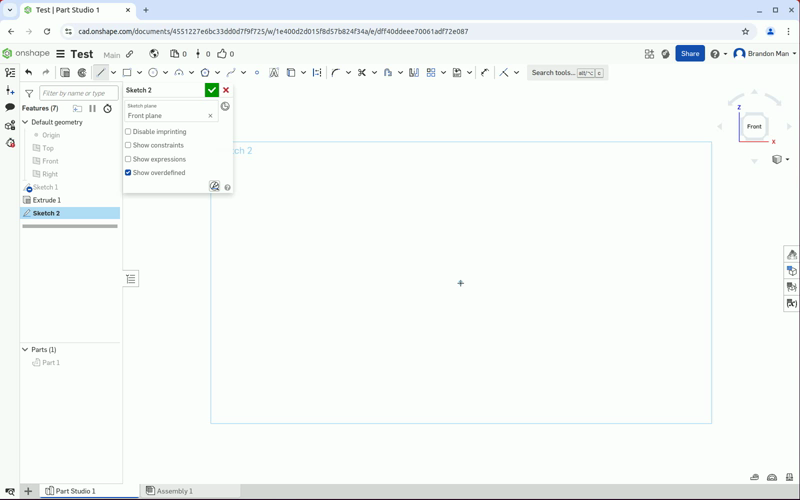
key_down(shift)
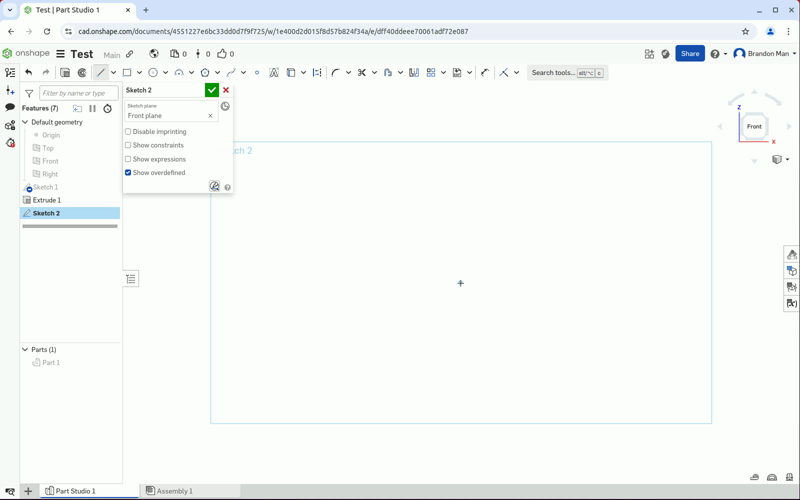
mouse_move(490, 282)
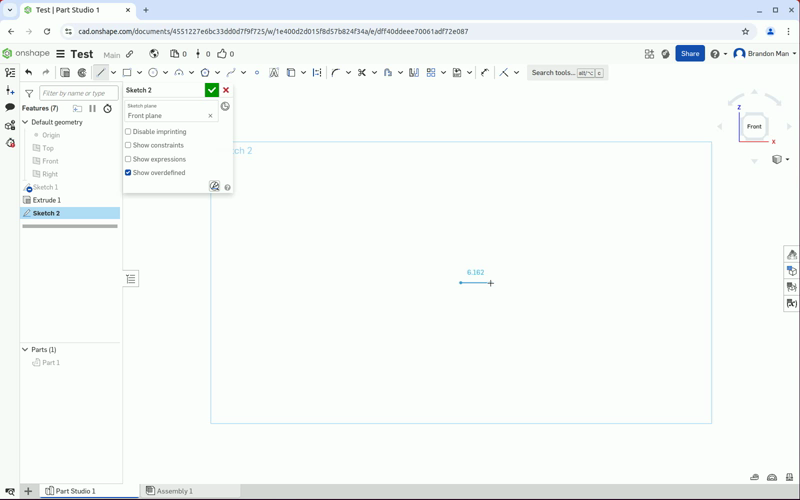
mouse_move(517, 282)
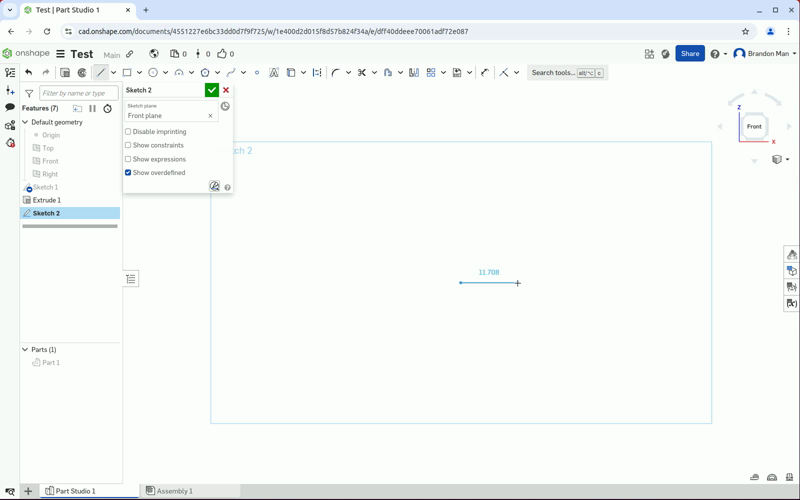
click(517, 282)
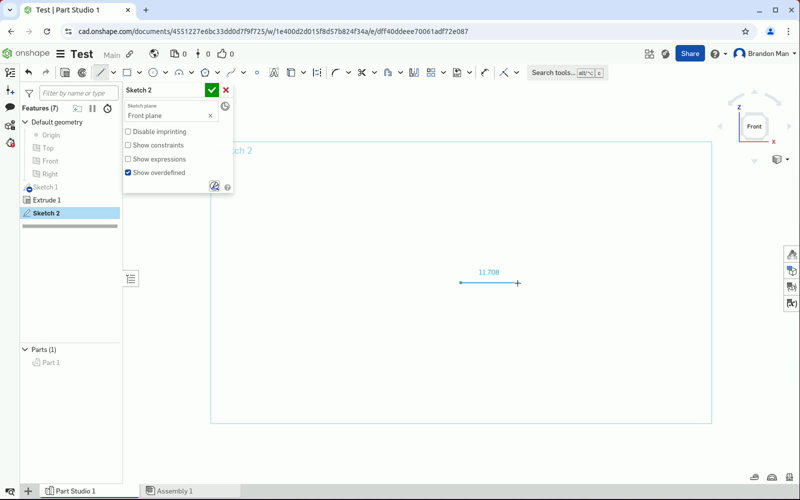
key_up(shift)
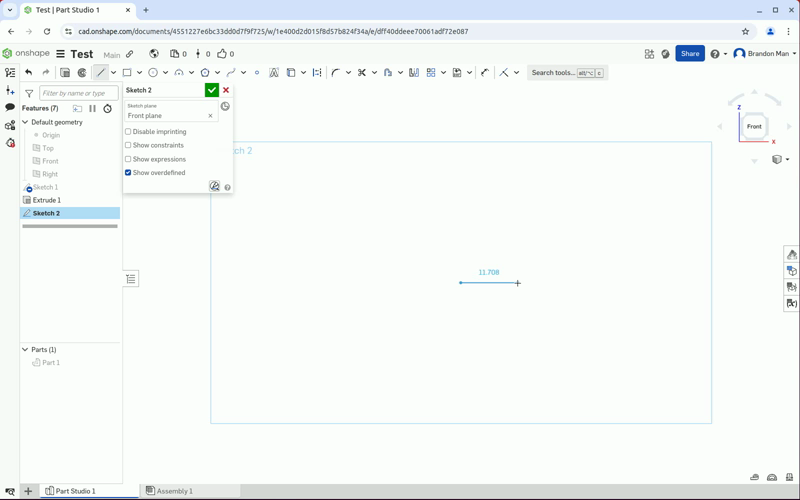
key_down(shift)
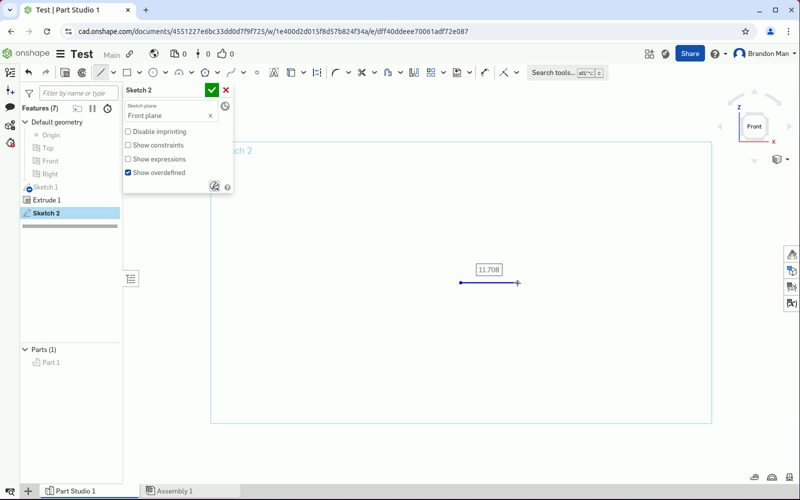
mouse_move(547, 282)
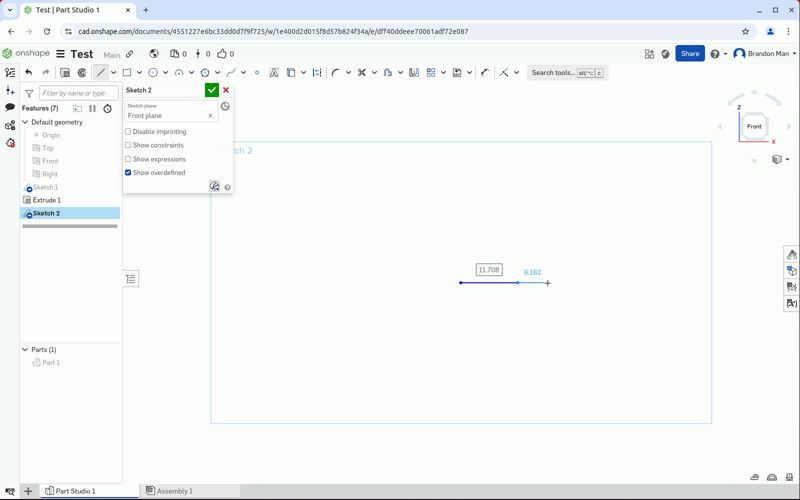
mouse_move(517, 245)
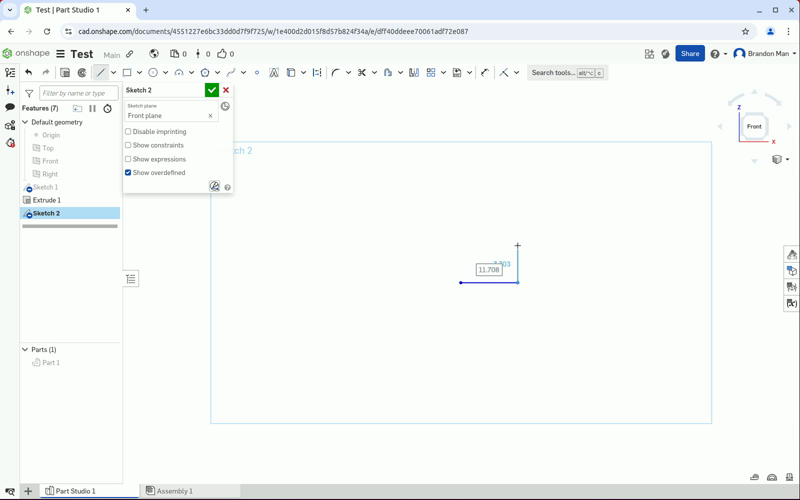
click(517, 245)
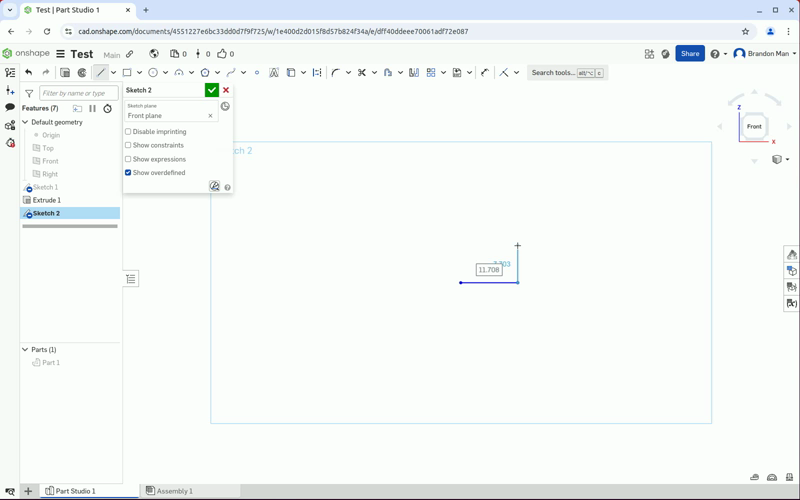
key_up(shift)
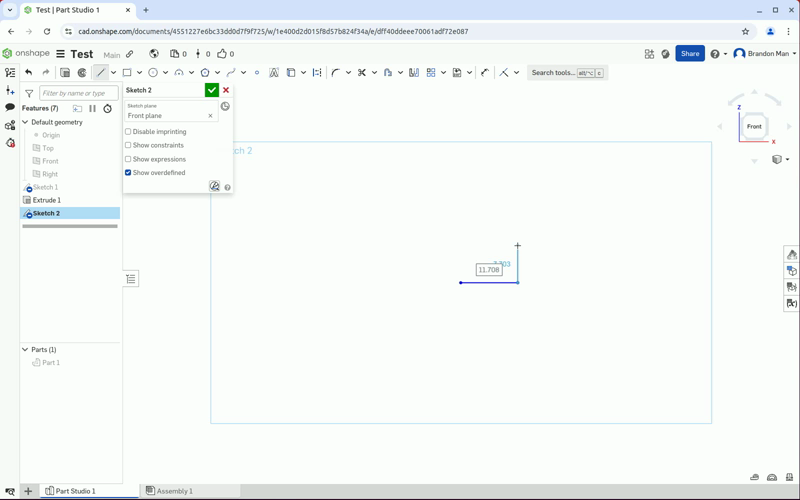
key_down(shift)
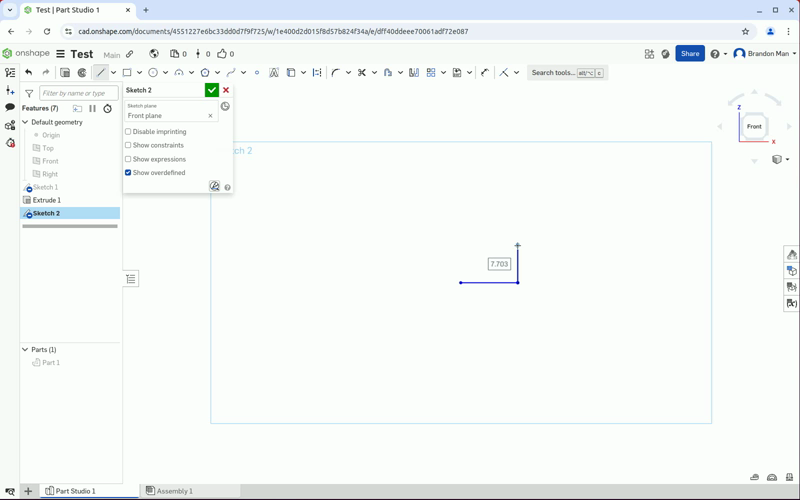
mouse_move(547, 245)
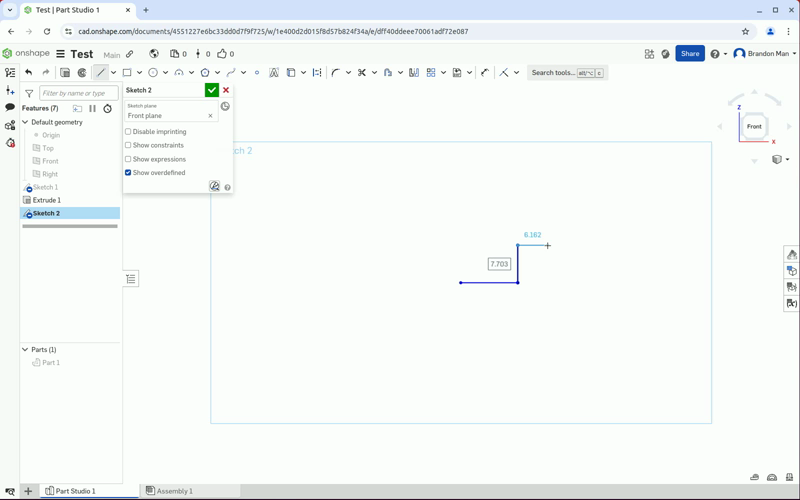
mouse_move(480, 245)
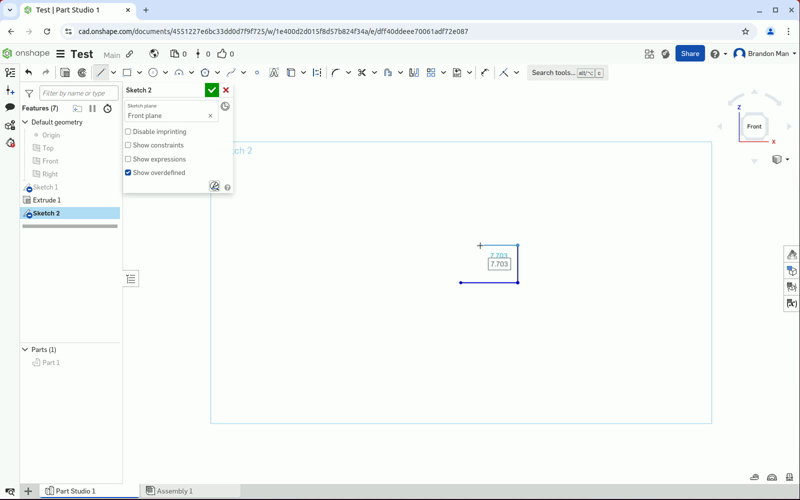
click(480, 245)
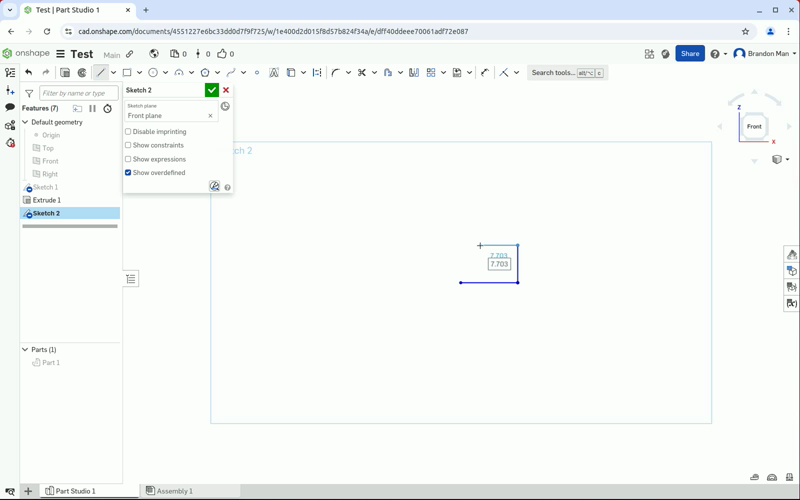
key_up(shift)
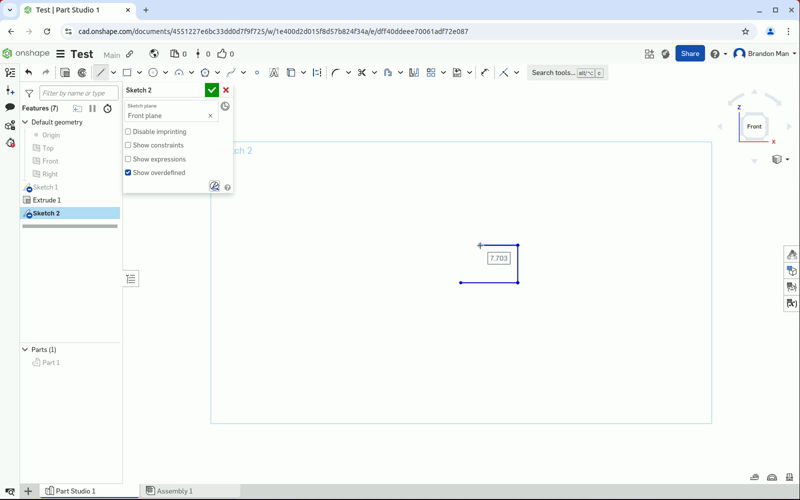
key_down(shift)
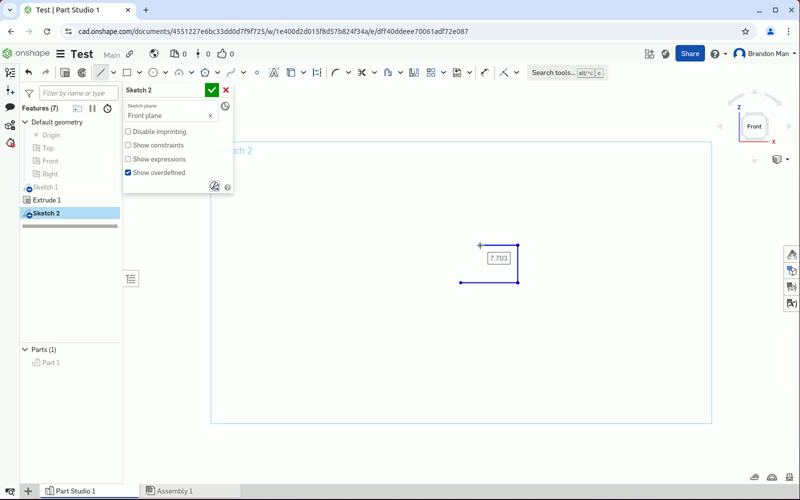
mouse_move(510, 245)
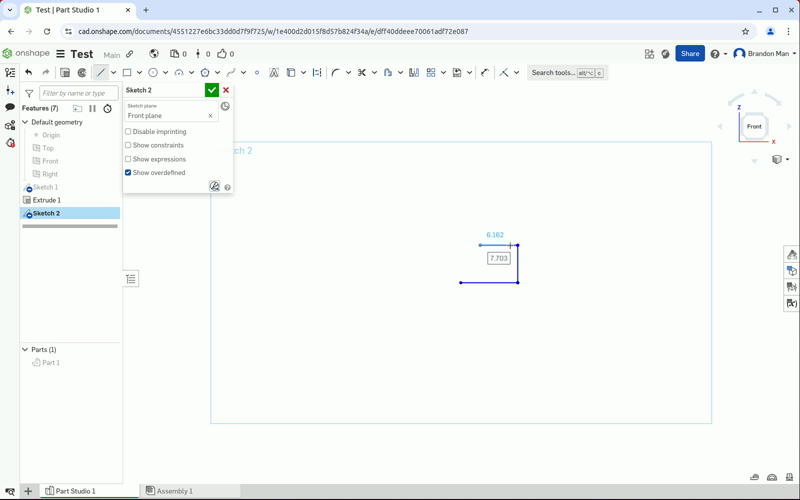
mouse_move(460, 245)
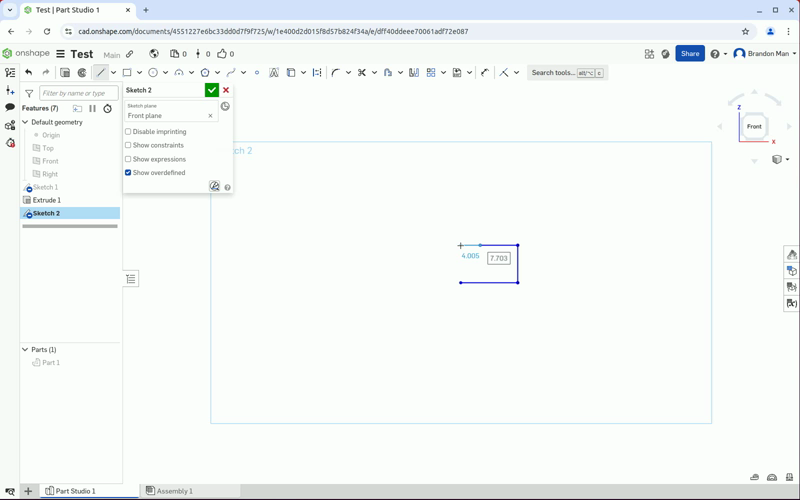
click(460, 245)
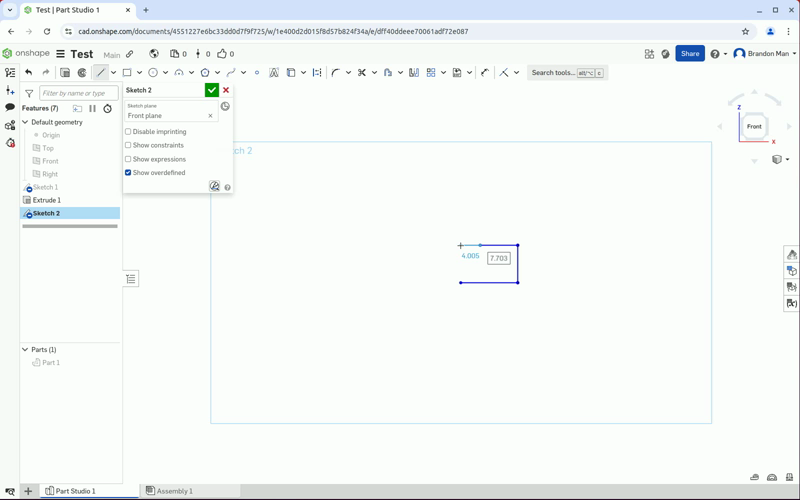
key_up(shift)
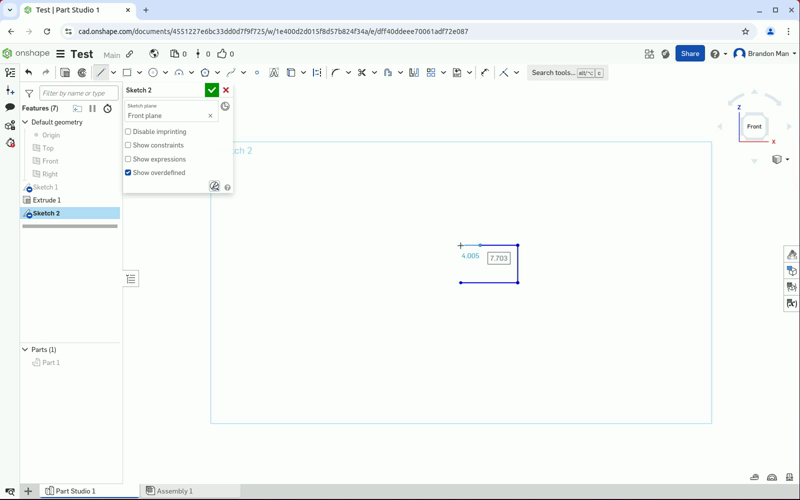
mouse_move(490, 245)
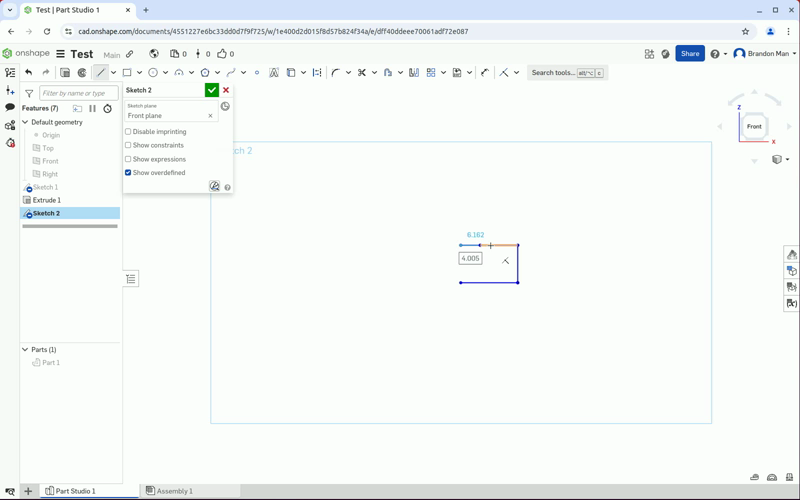
key_down(shift)
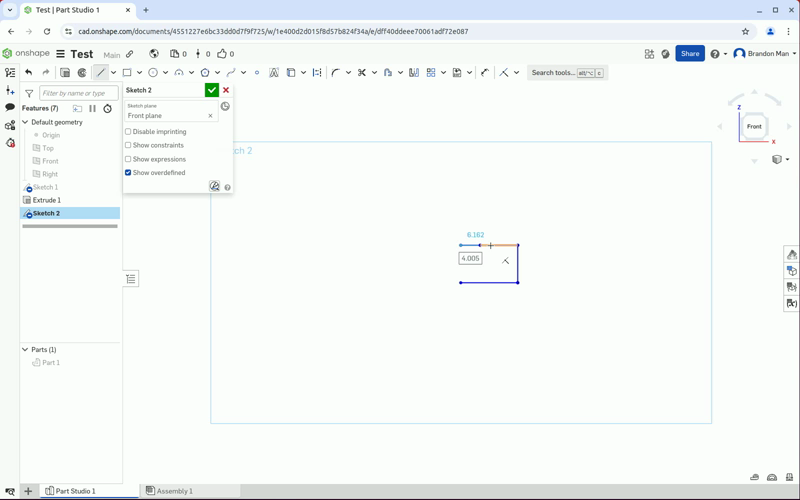
mouse_move(460, 282)
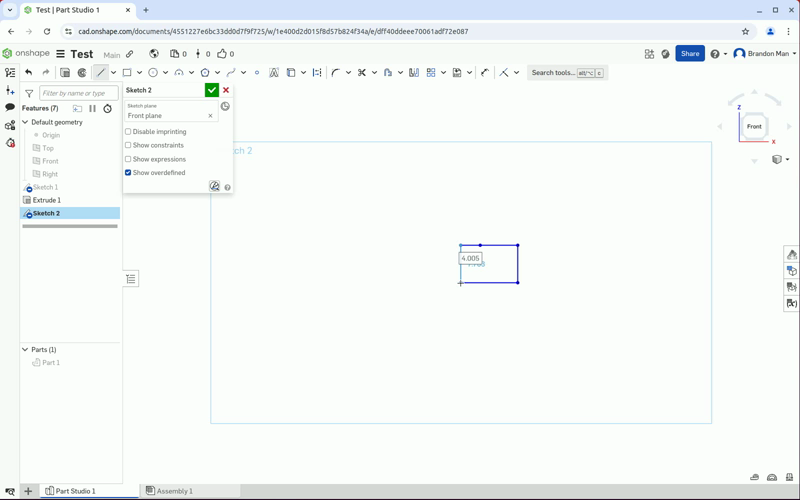
key_up(shift)
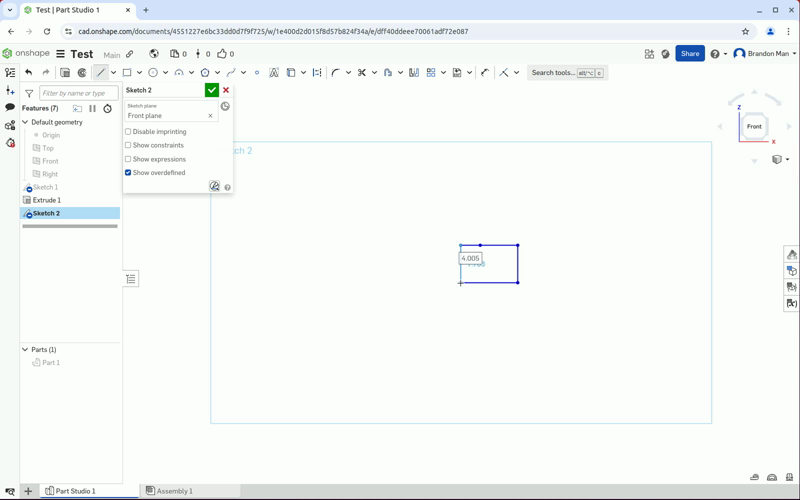
click(460, 282)
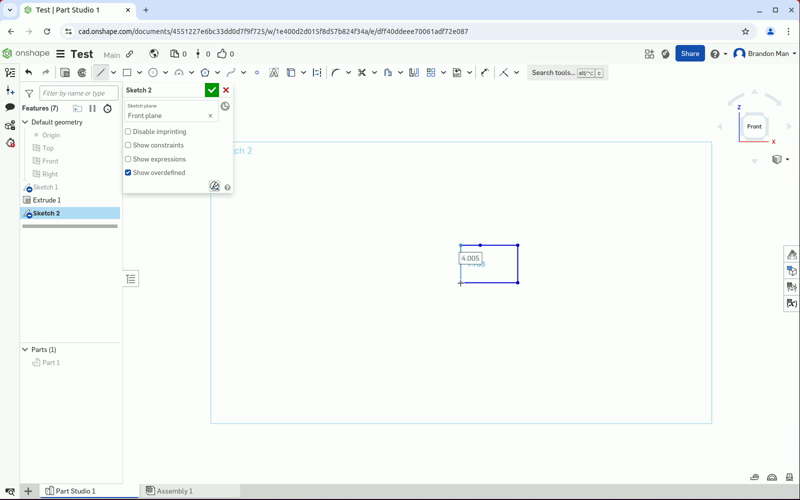
key(esc)
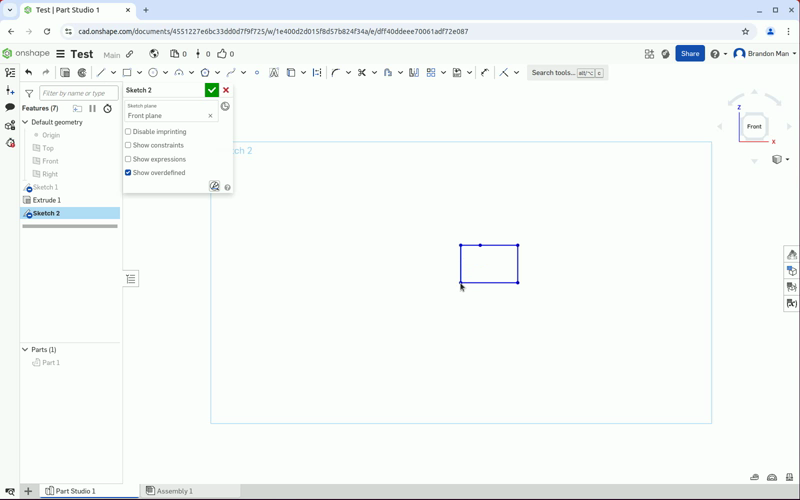
mouse_move(470, 254)
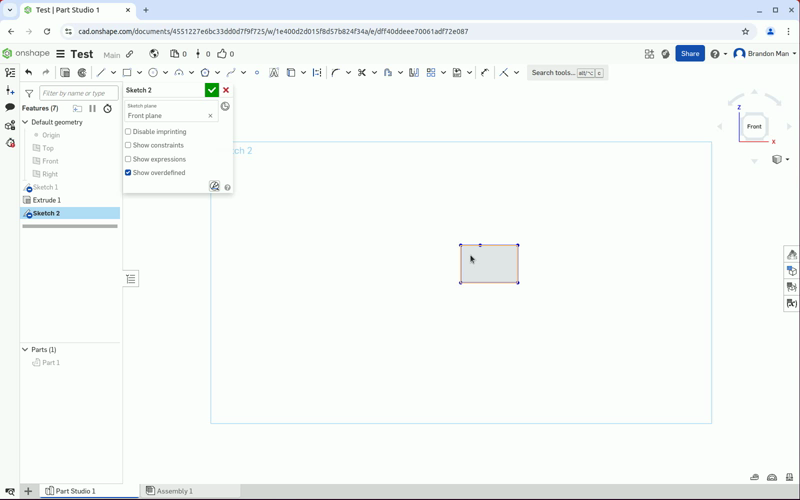
click(470, 254)
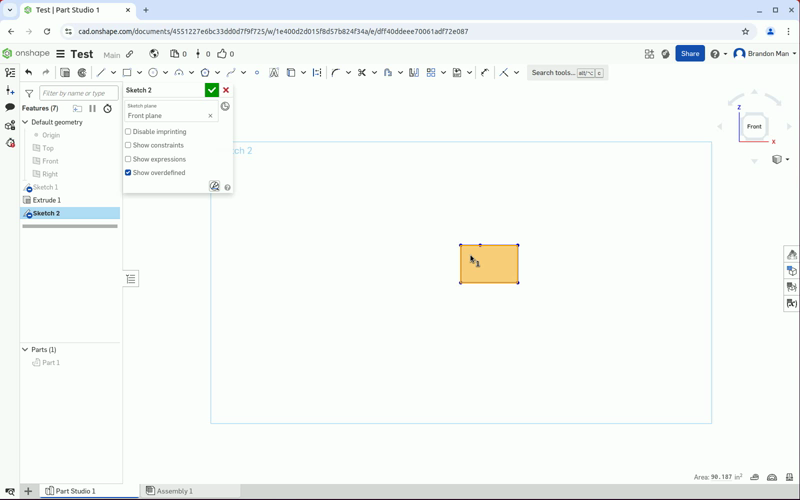
mouse_move(73, 352)
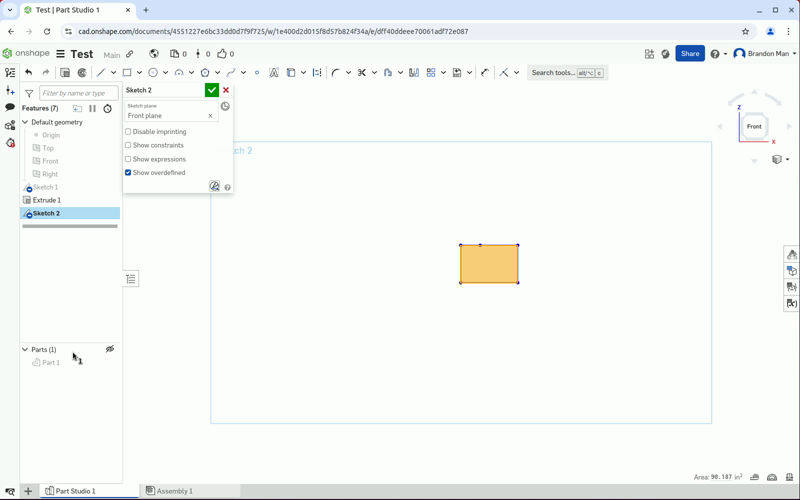
key(shift+y)
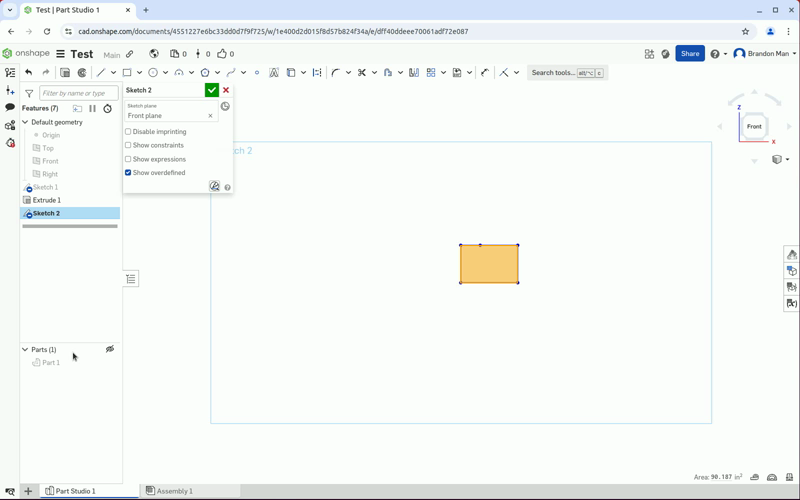
key(shift+e)
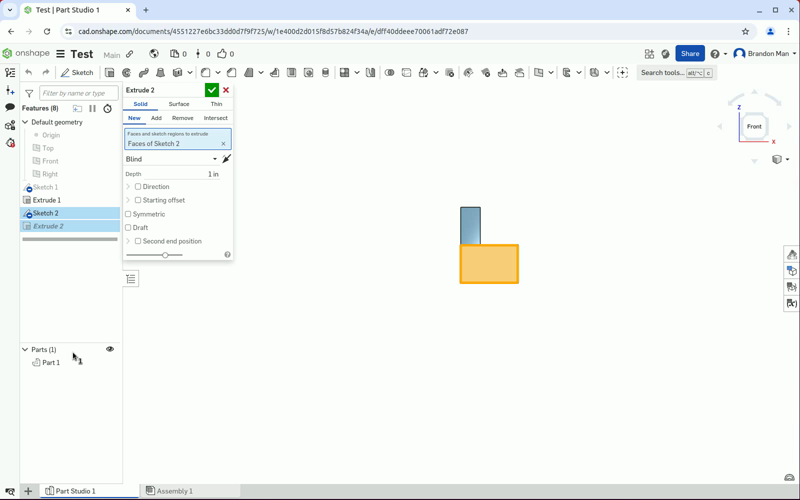
mouse_move(143, 106)
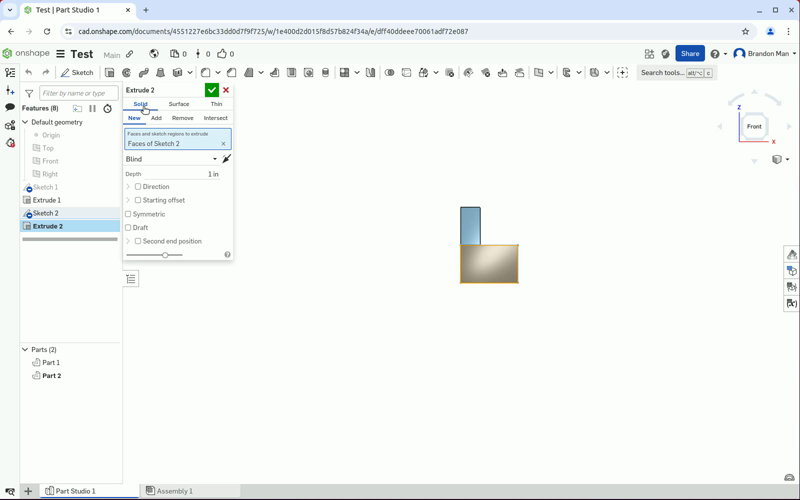
click(143, 106)
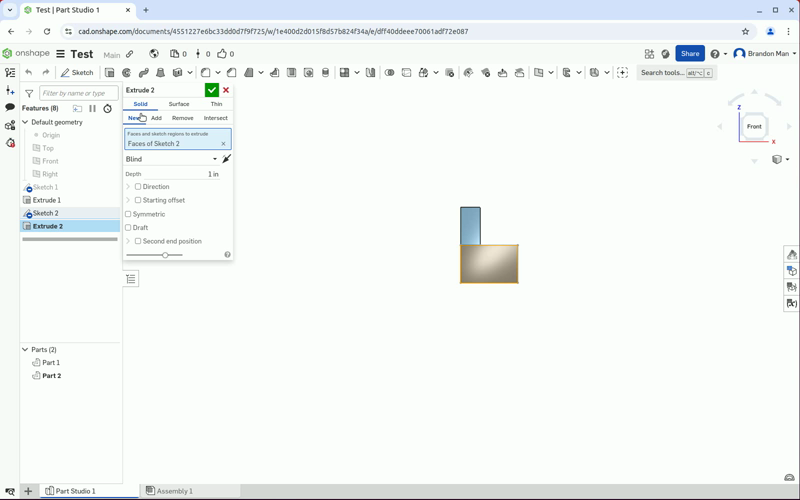
mouse_move(137, 120)
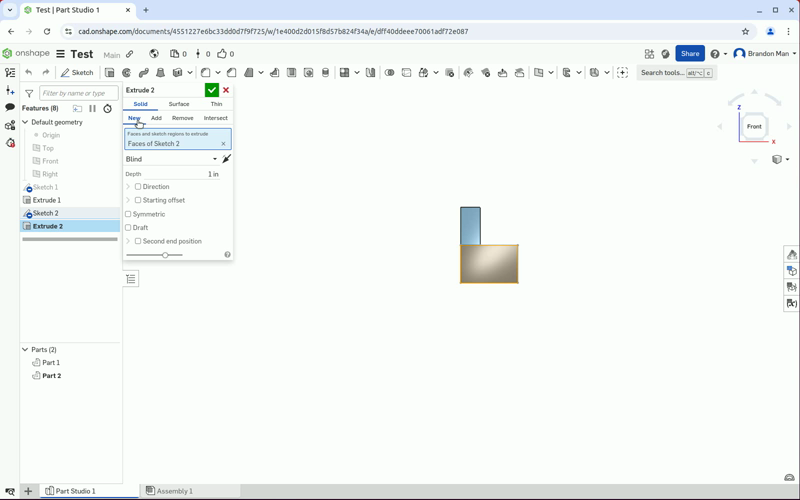
click(137, 120)
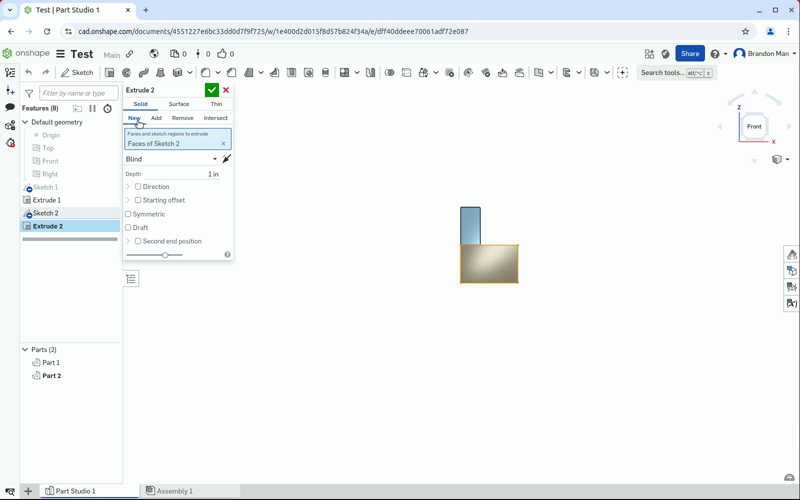
key(tab, 4)
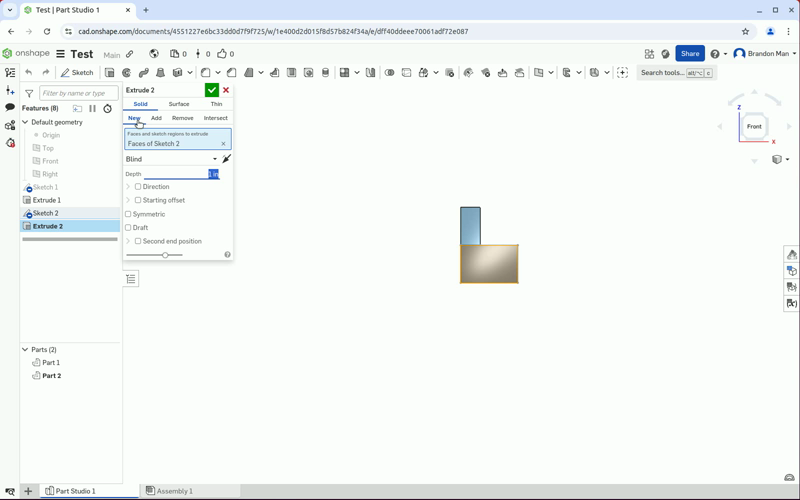
text(-15.405)
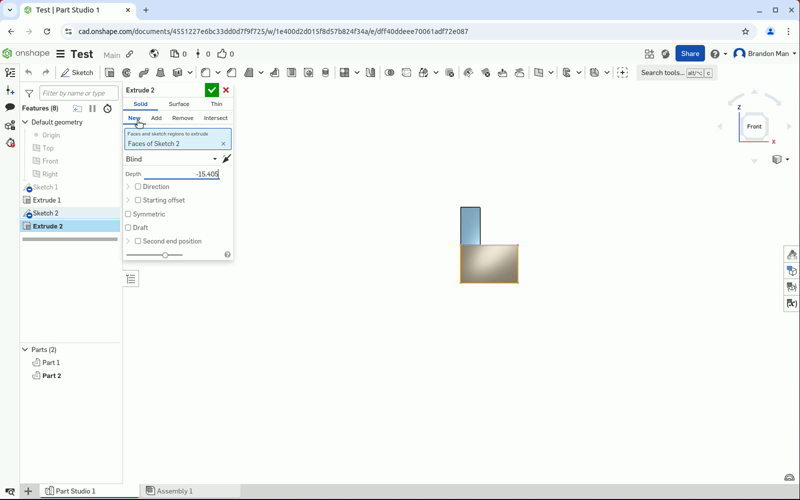
key(enter)
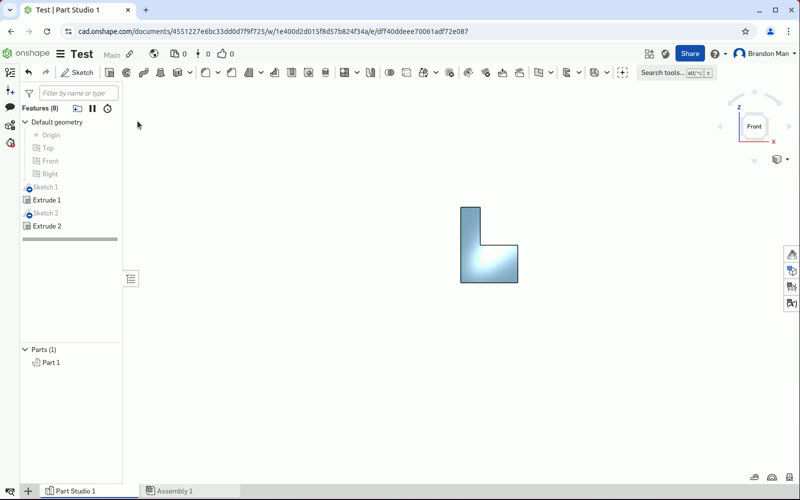
key(shift+h)
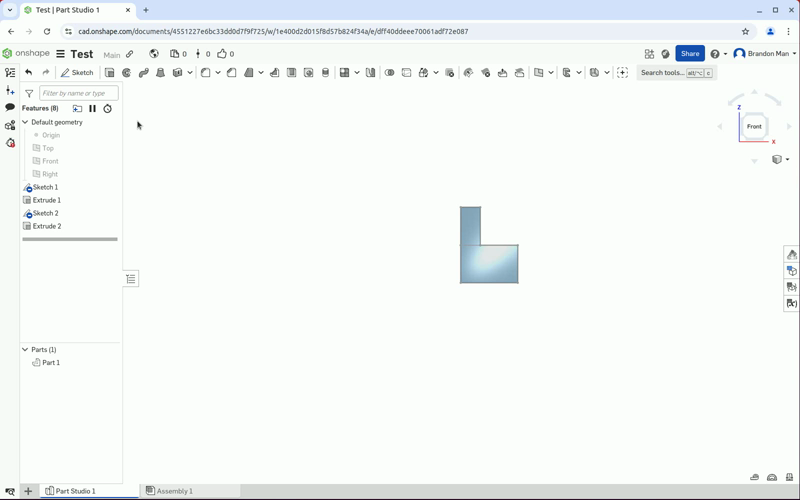
key(shift+h)
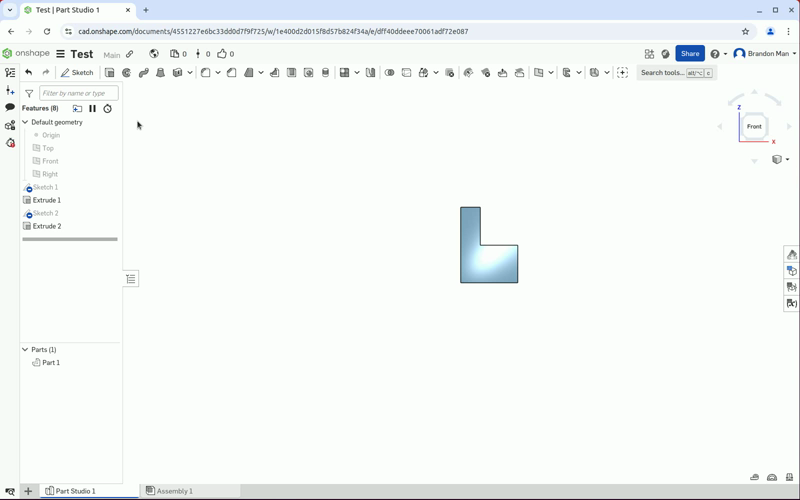
mouse_move(73, 189)
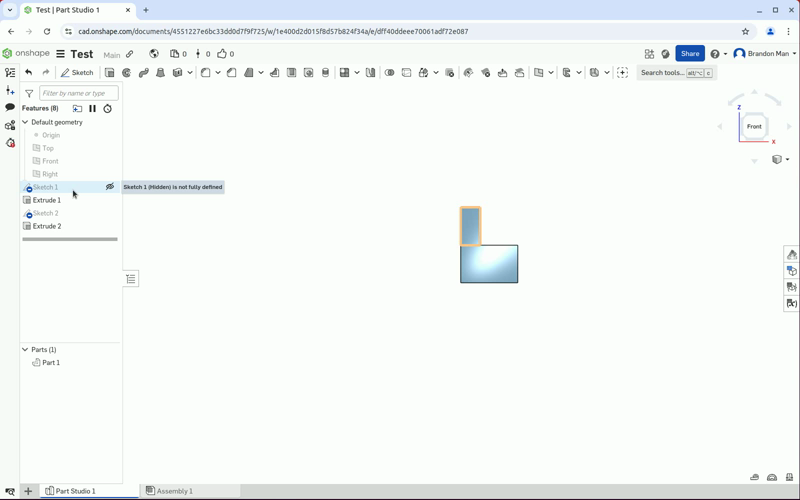
click(73, 189)
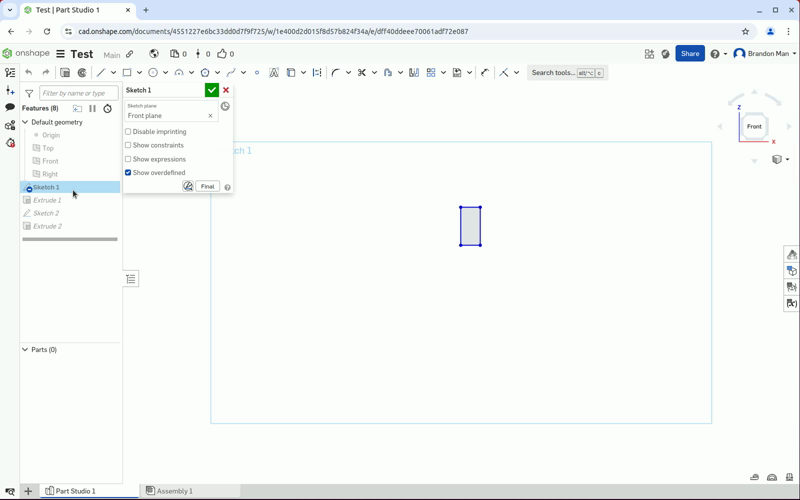
mouse_move(229, 92)
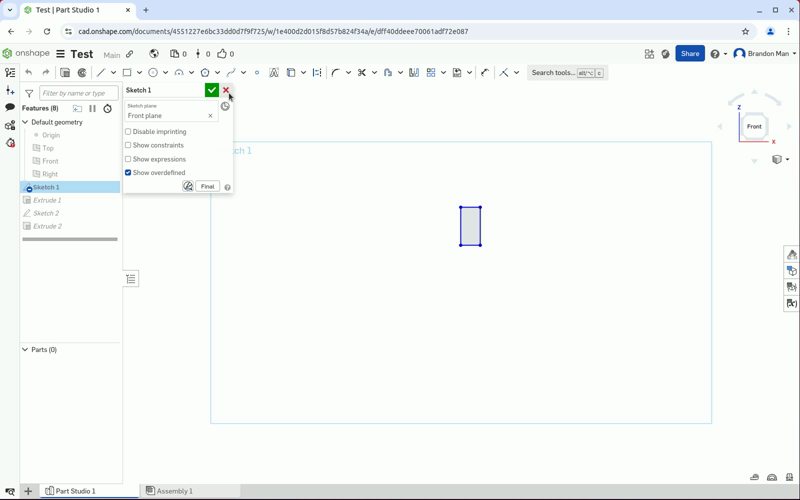
click(229, 92)
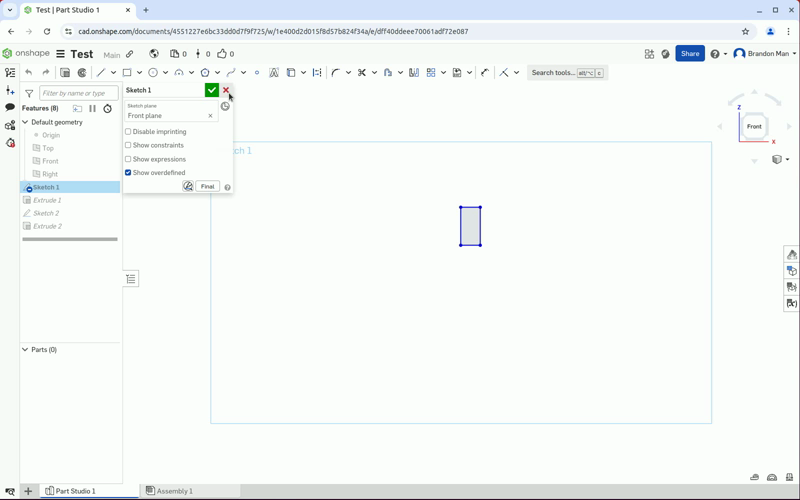
key(shift+s)
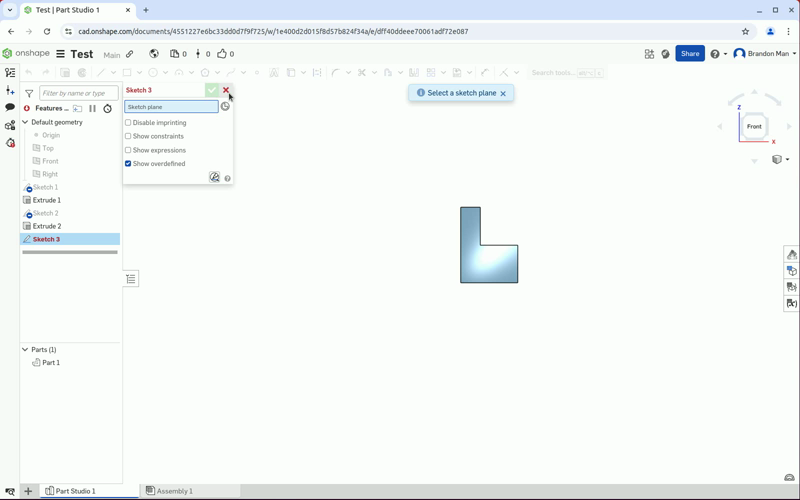
mouse_move(73, 163)
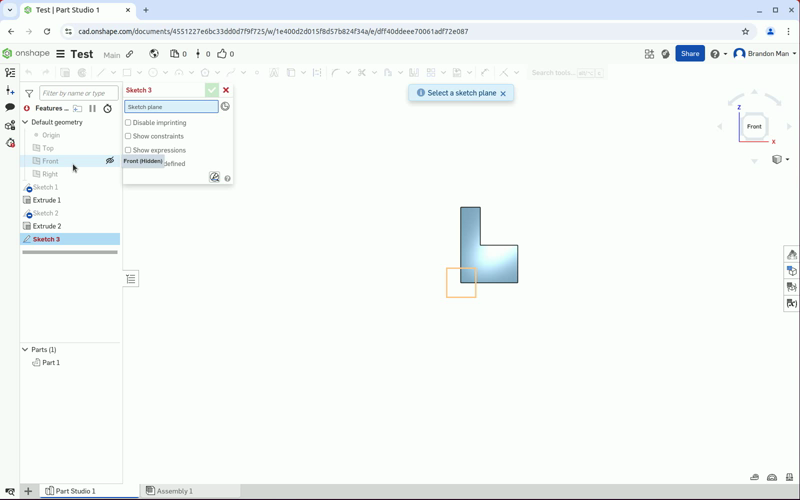
click(73, 163)
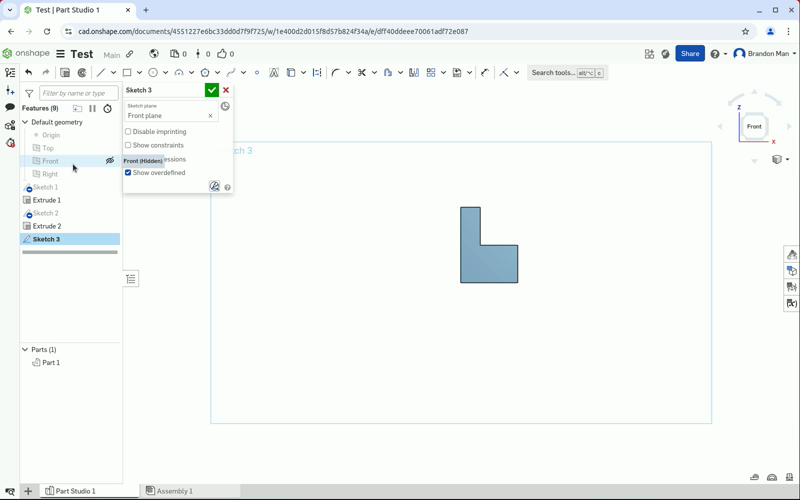
mouse_move(73, 352)
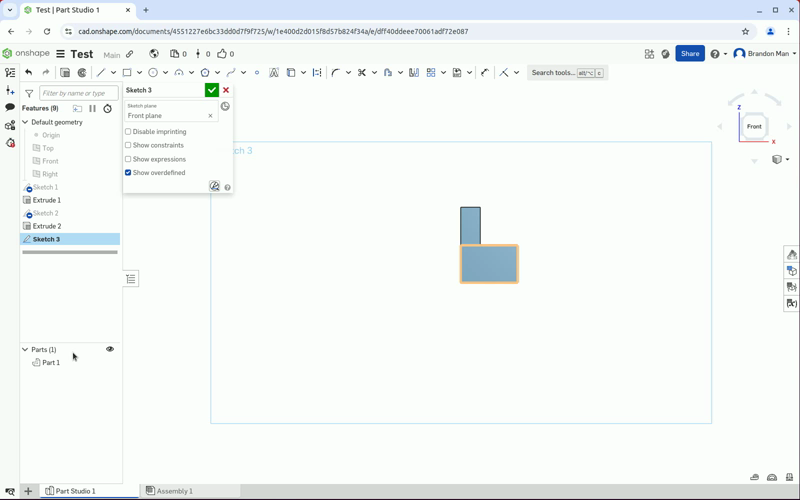
key(y)
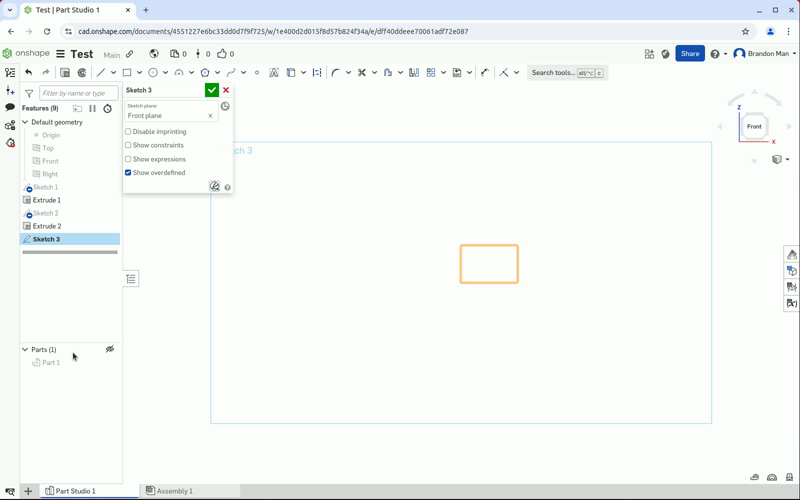
key(l)
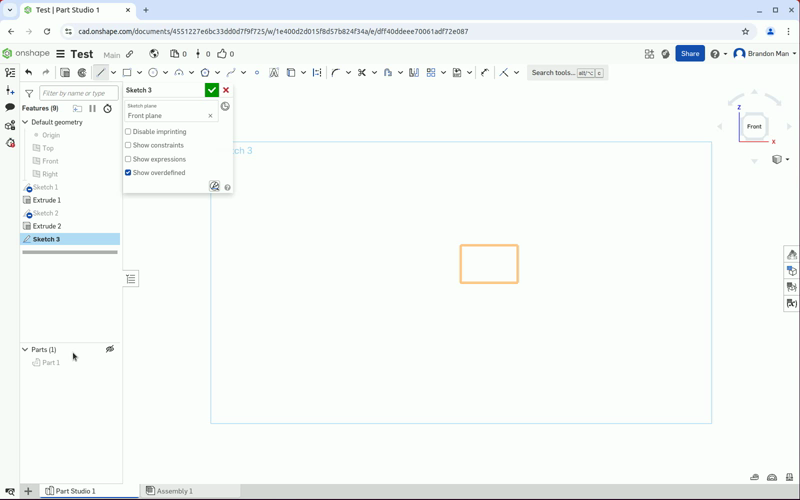
key_down(shift)
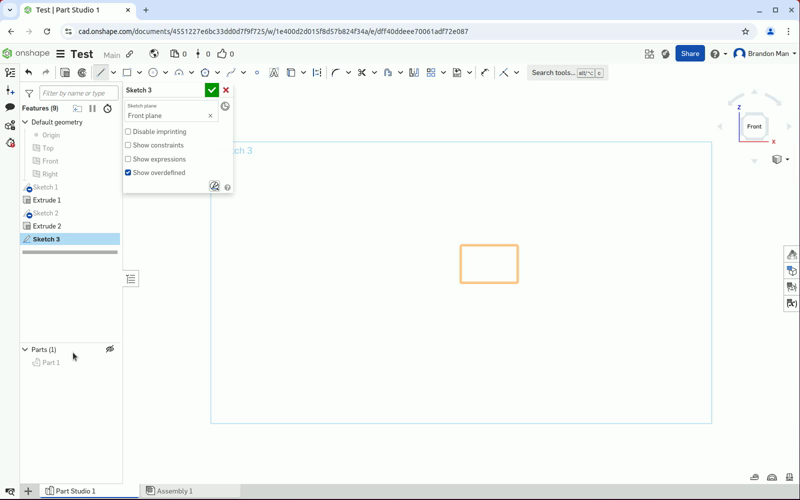
mouse_move(516, 282)
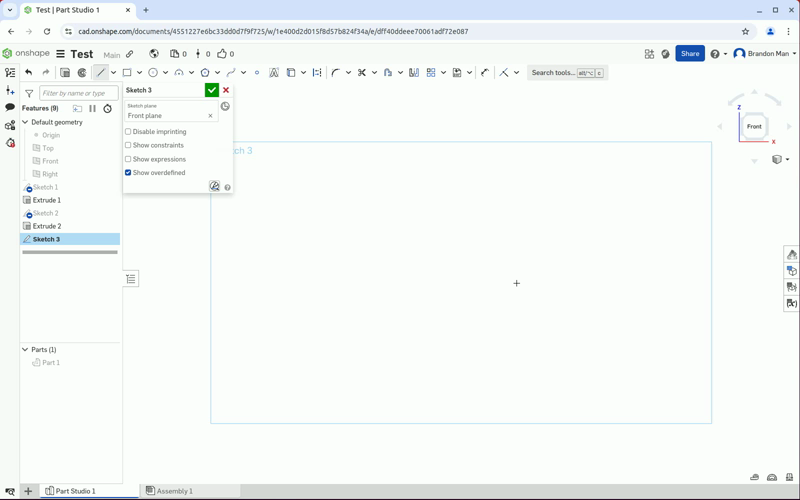
click(516, 282)
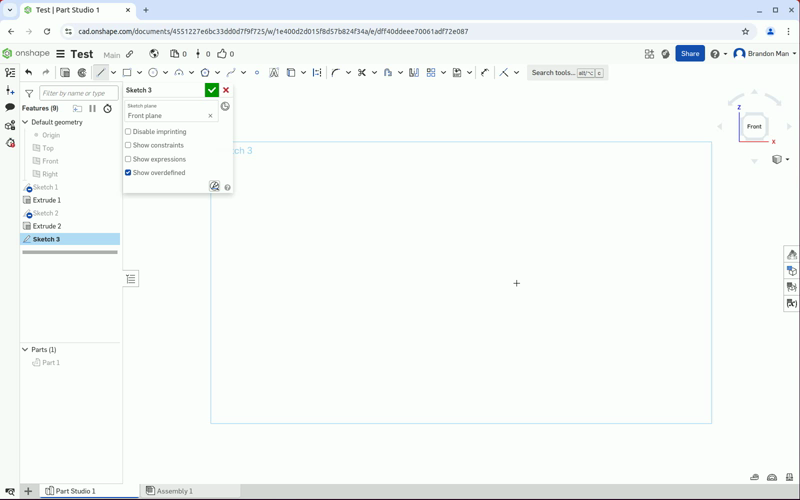
key_up(shift)
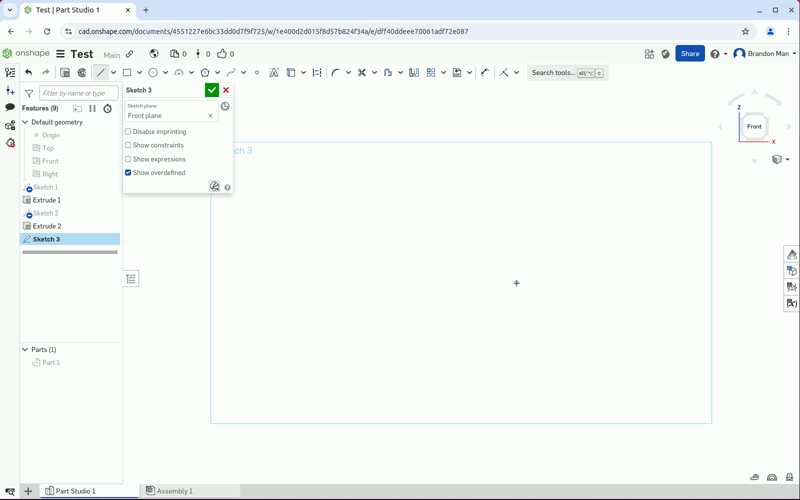
key_down(shift)
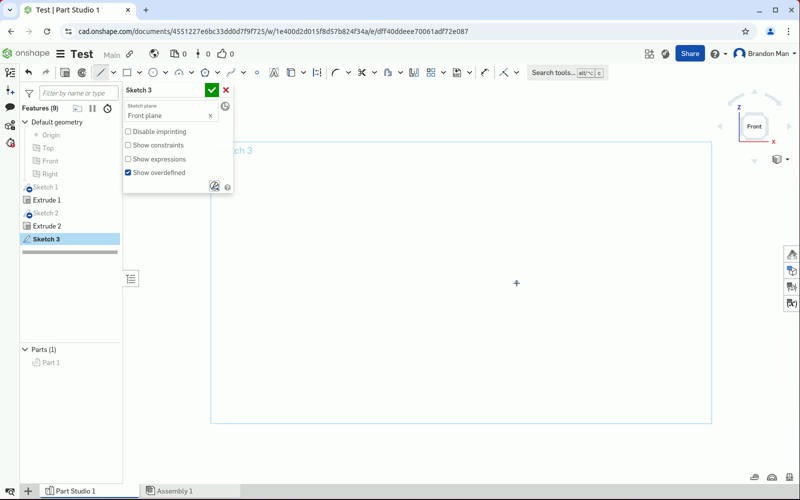
mouse_move(546, 282)
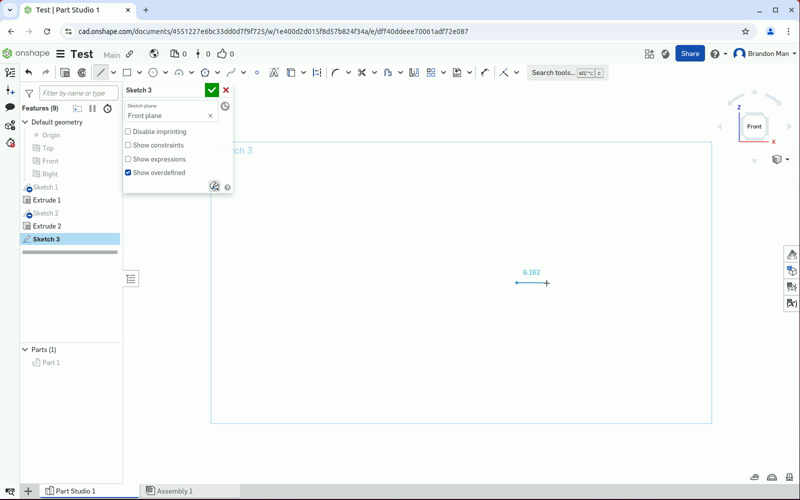
mouse_move(573, 282)
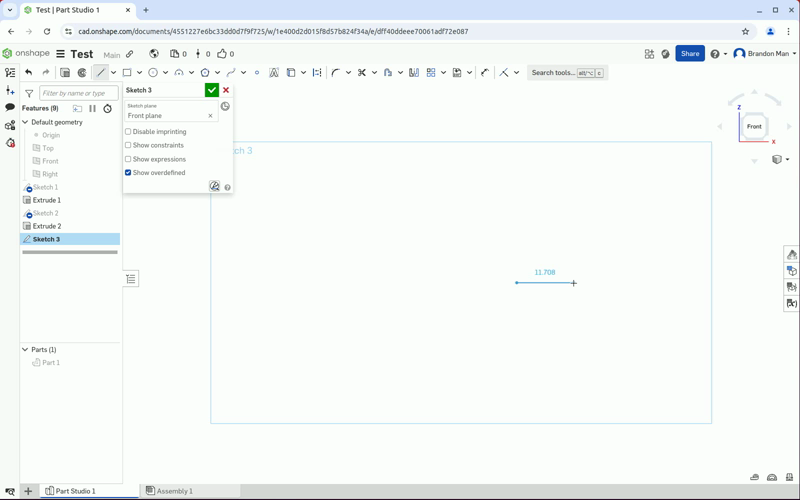
click(573, 282)
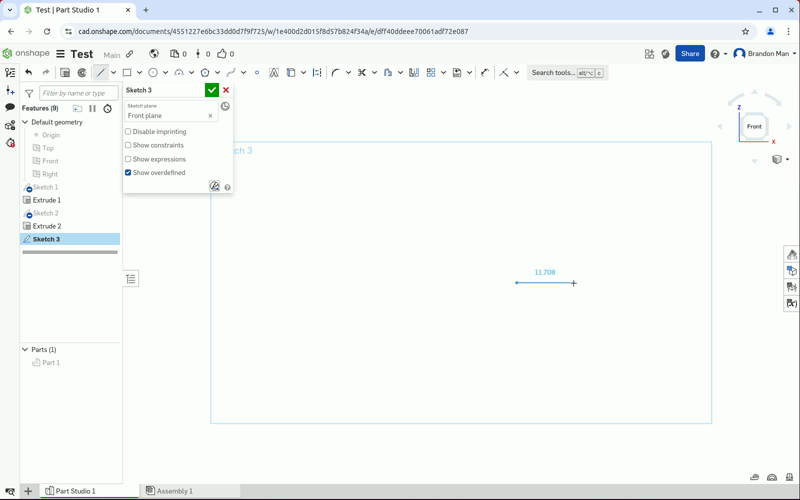
key_up(shift)
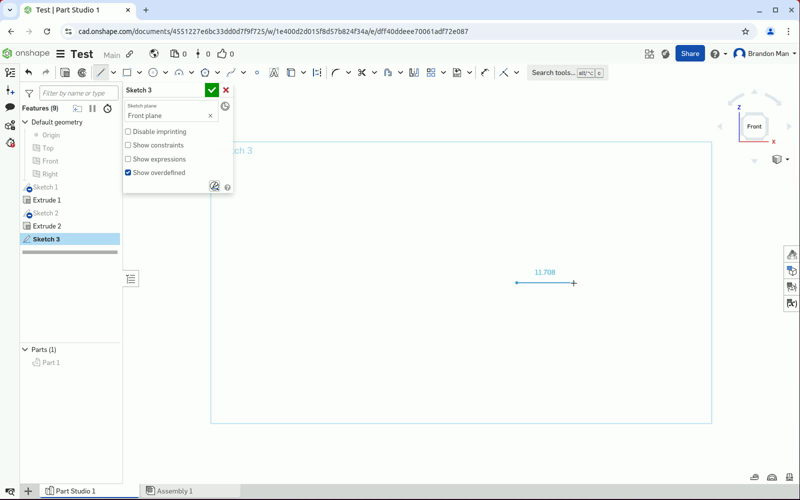
key_down(shift)
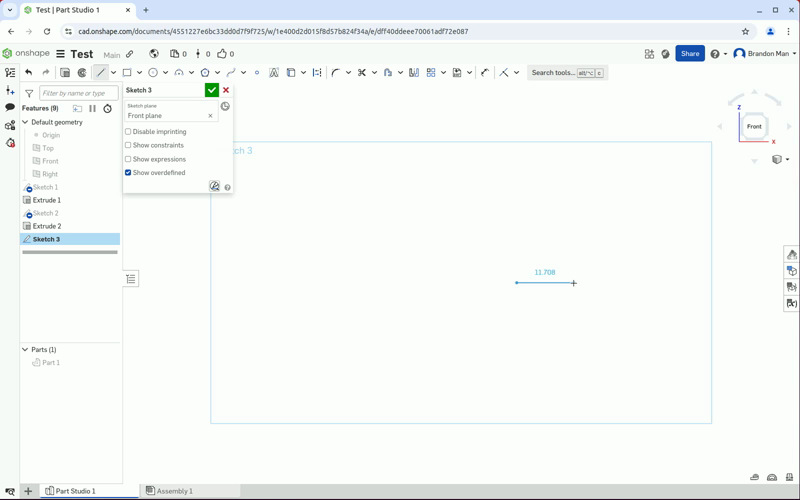
mouse_move(589, 282)
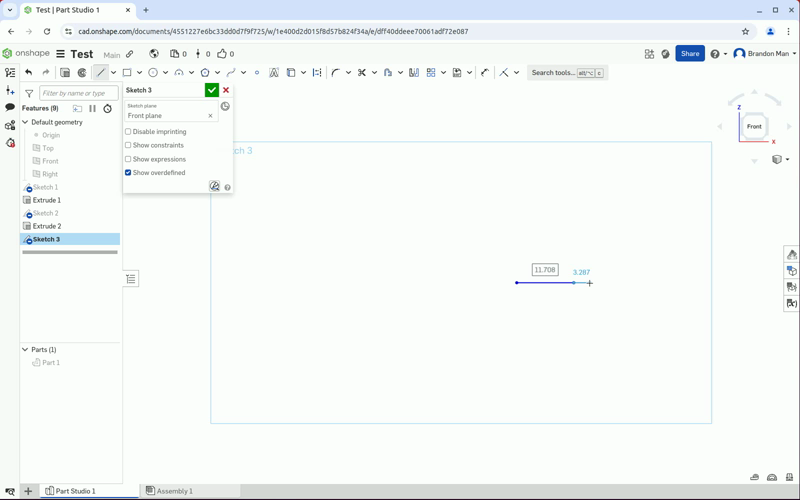
mouse_move(573, 245)
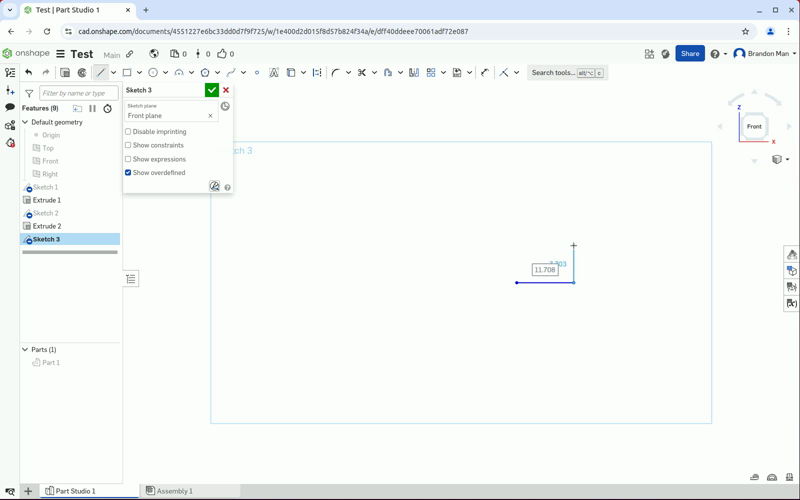
click(573, 245)
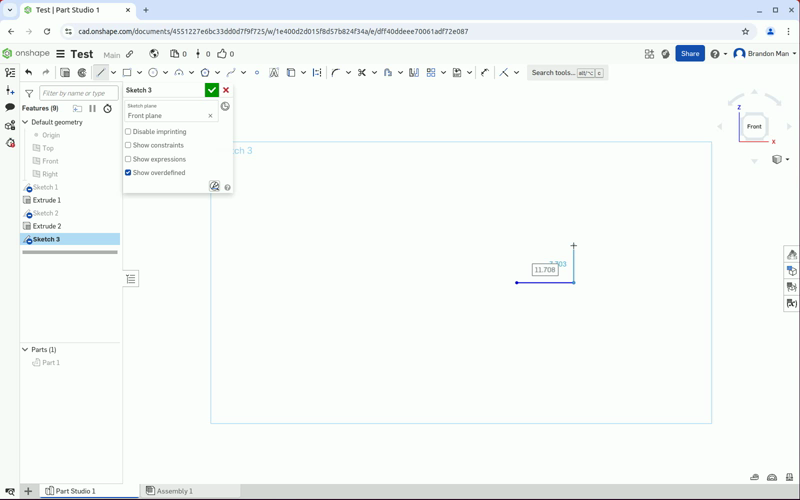
key_up(shift)
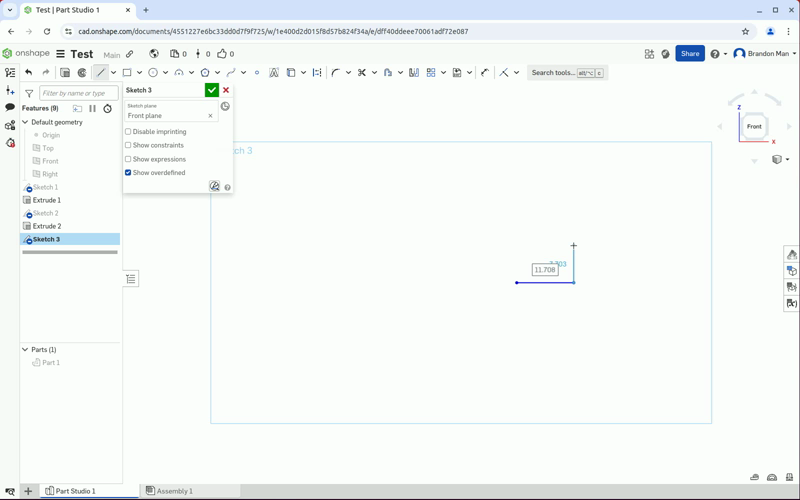
key_down(shift)
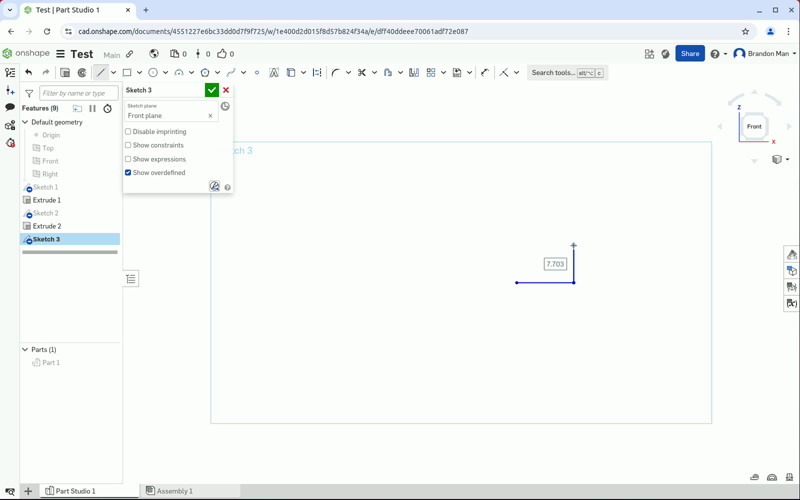
mouse_move(589, 245)
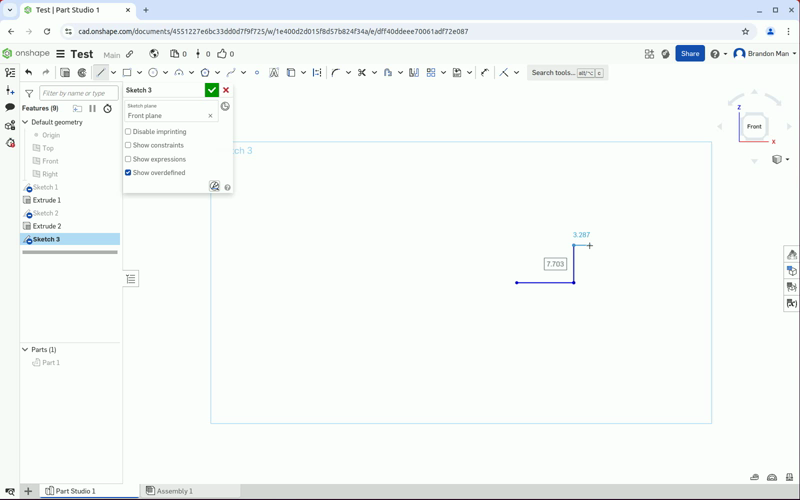
mouse_move(516, 245)
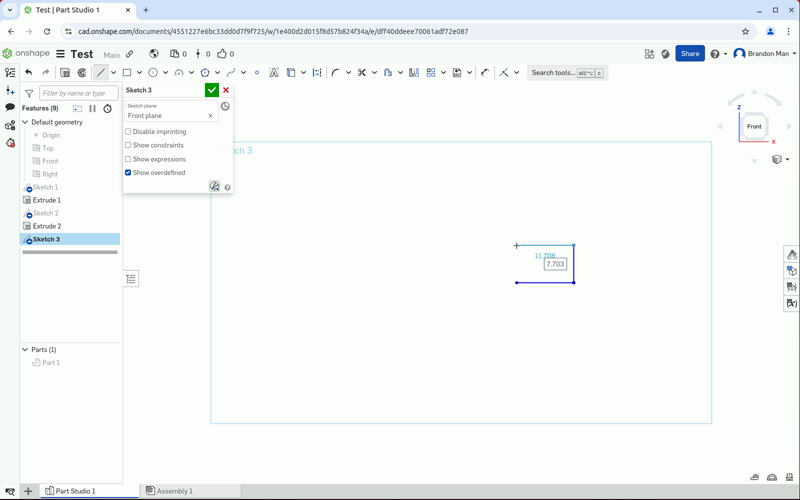
click(516, 245)
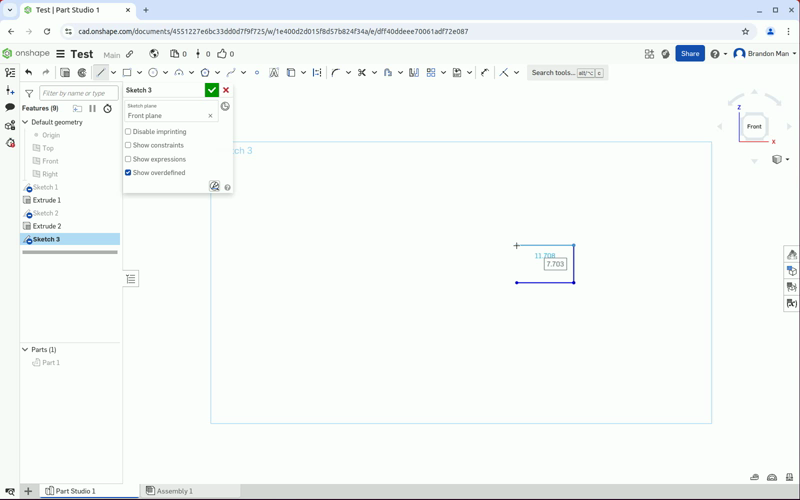
key_up(shift)
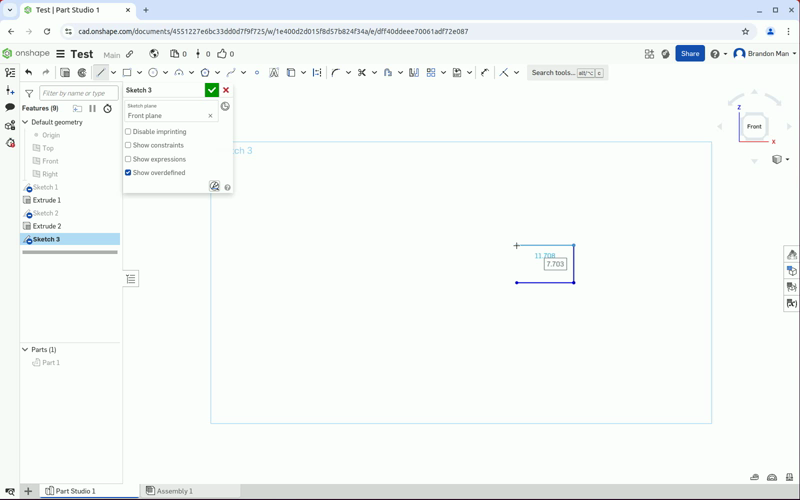
mouse_move(546, 245)
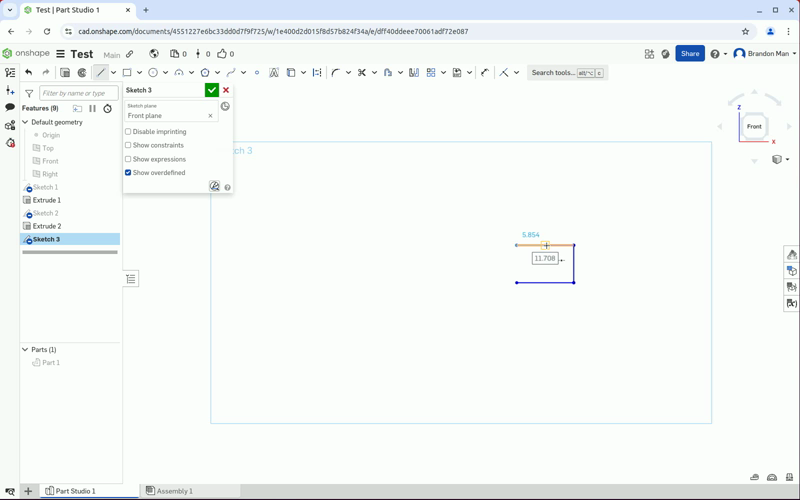
key_down(shift)
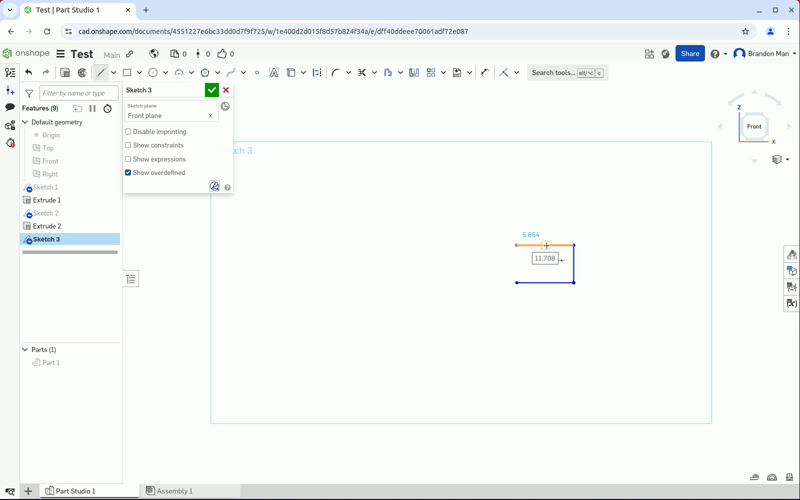
mouse_move(516, 282)
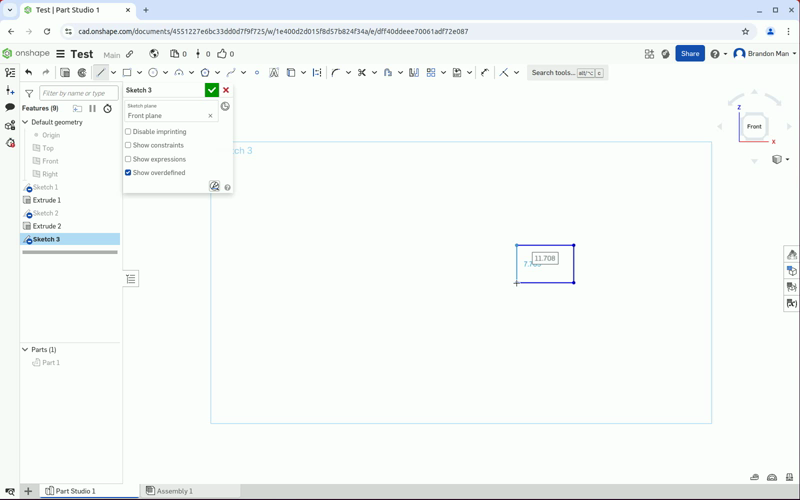
key_up(shift)
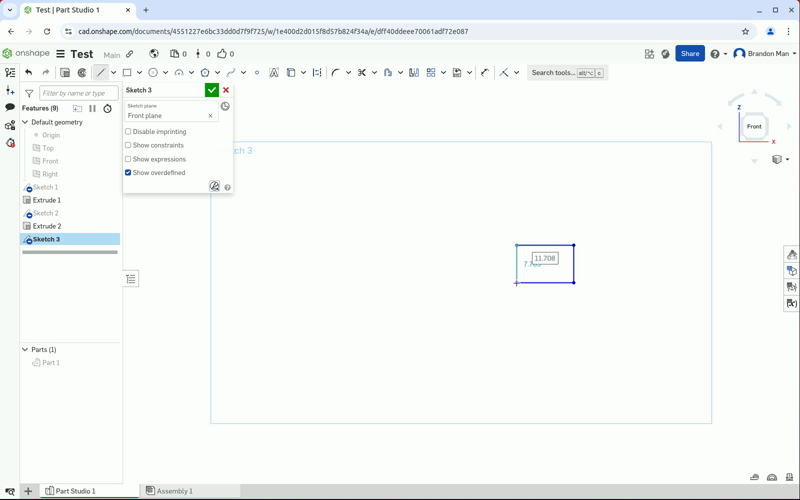
click(516, 282)
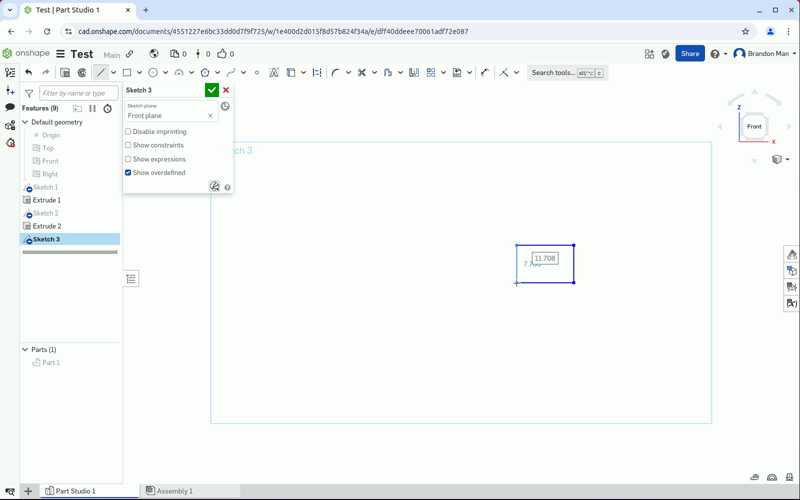
key(esc)
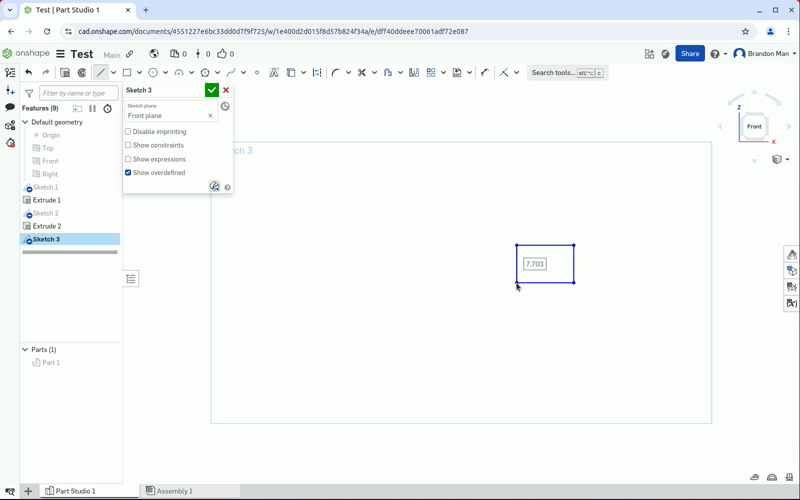
mouse_move(569, 256)
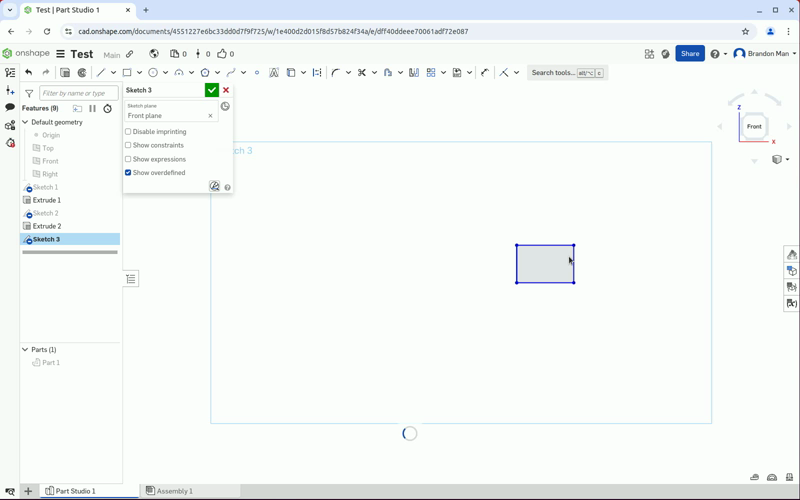
click(569, 256)
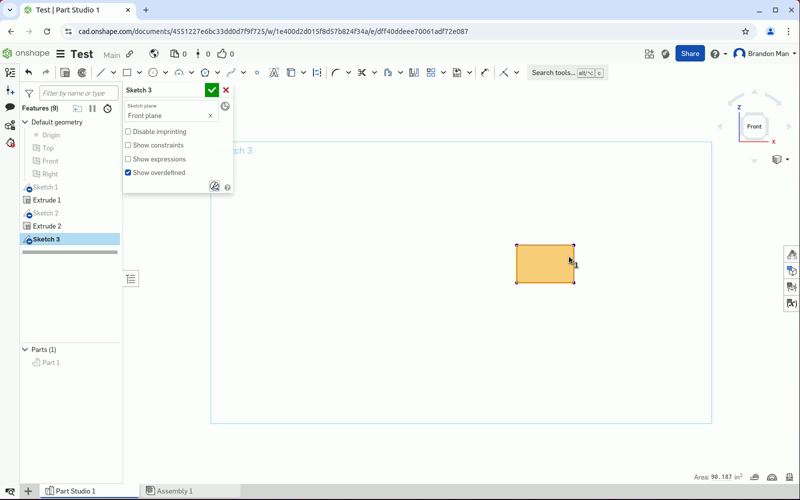
mouse_move(73, 352)
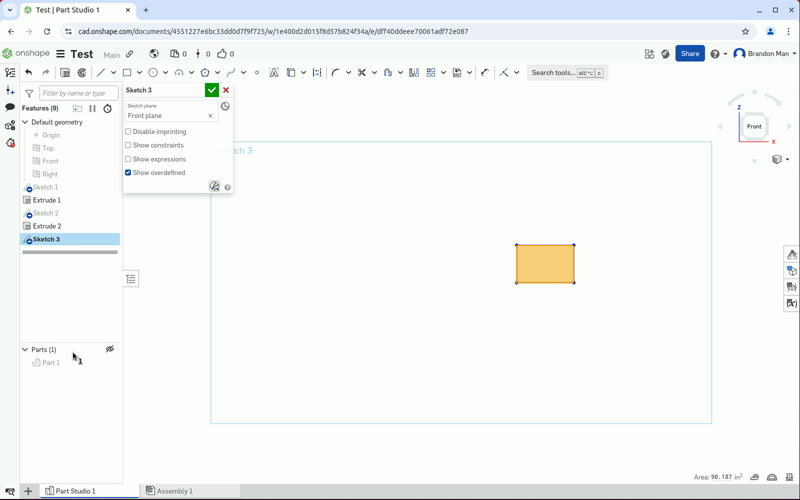
key(shift+y)
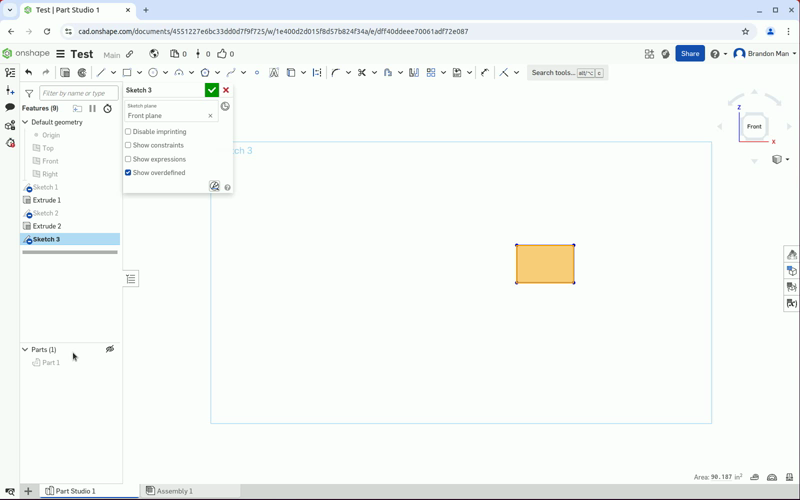
key(shift+e)
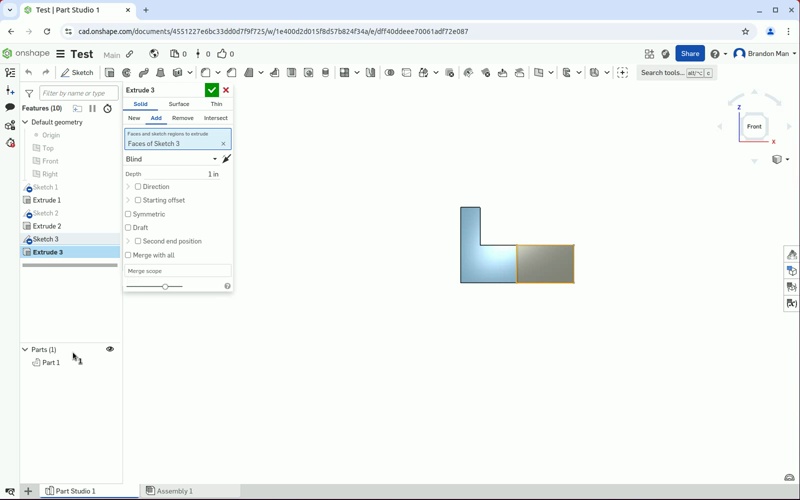
mouse_move(143, 106)
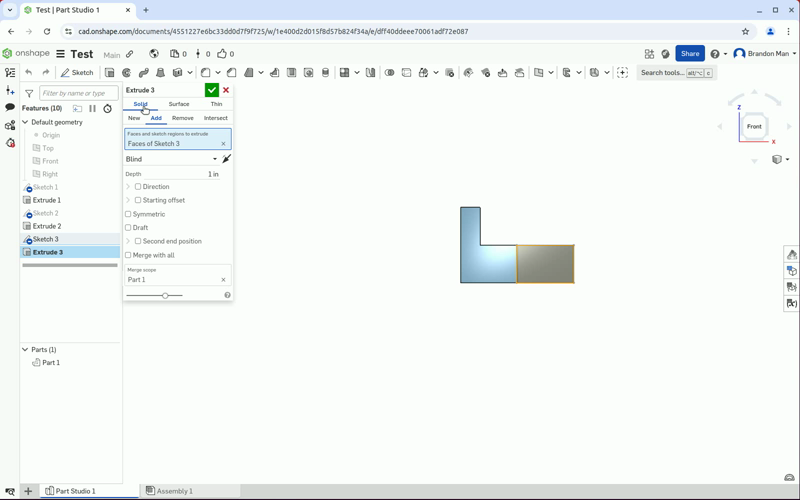
click(143, 106)
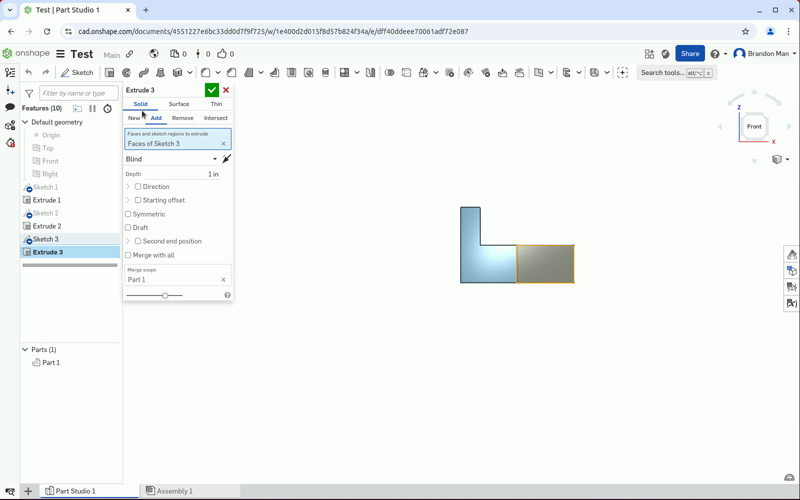
mouse_move(137, 120)
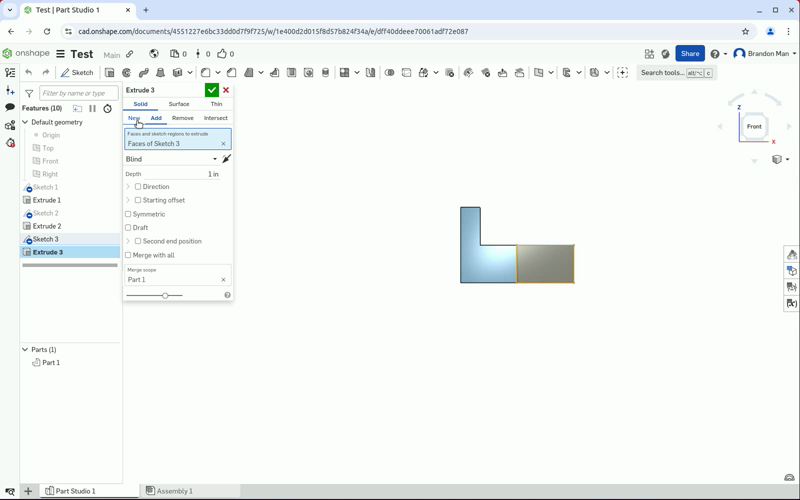
click(137, 120)
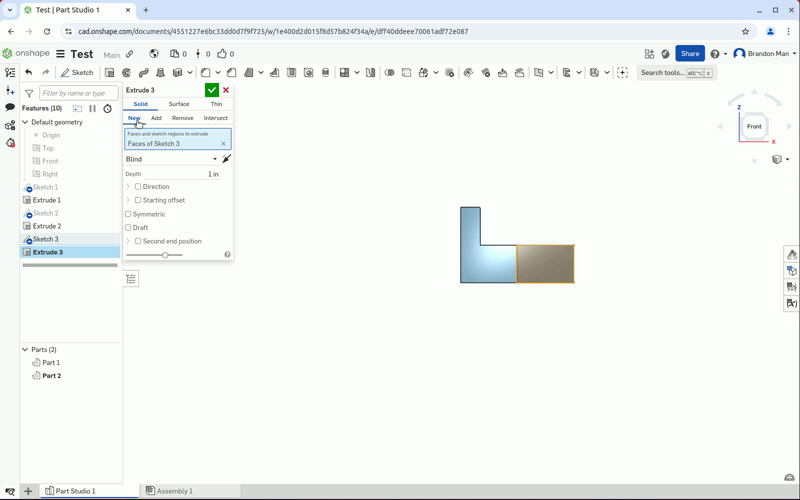
key(tab, 4)
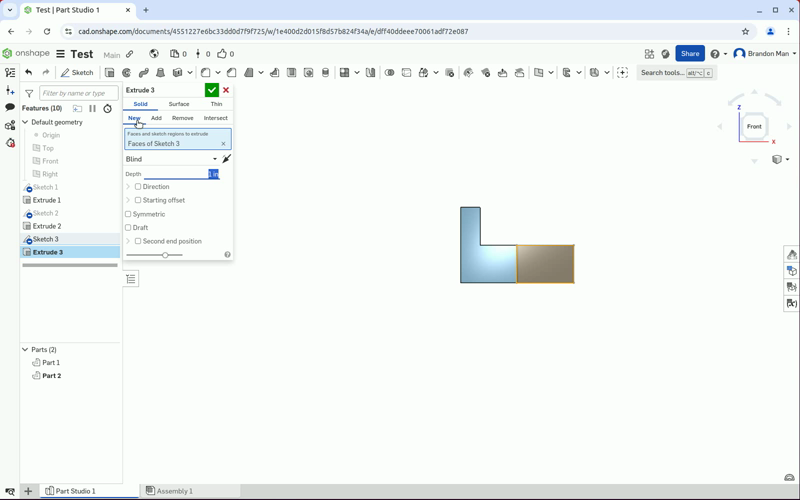
text(-15.405)
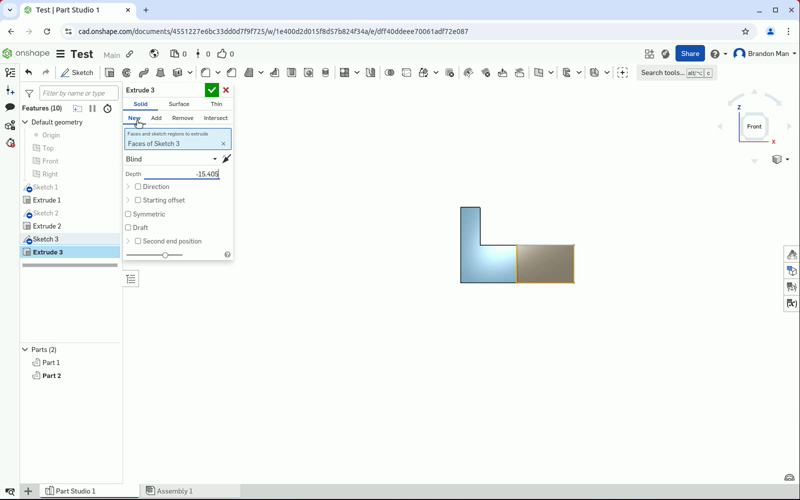
key(enter)
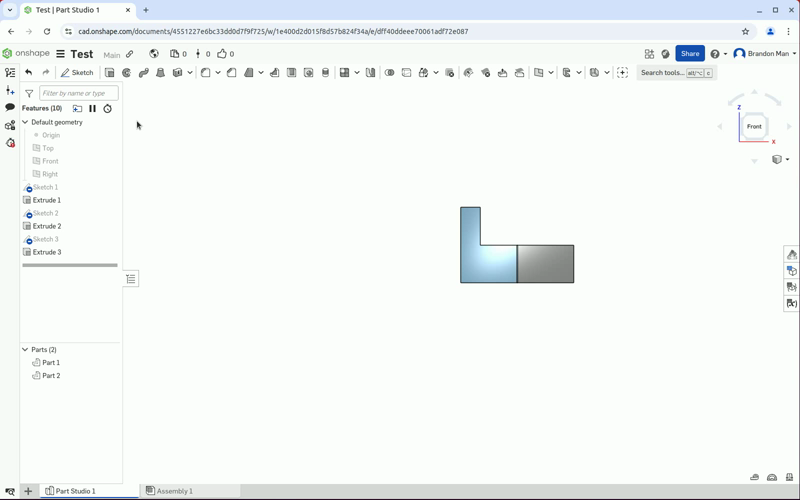
key(shift+h)
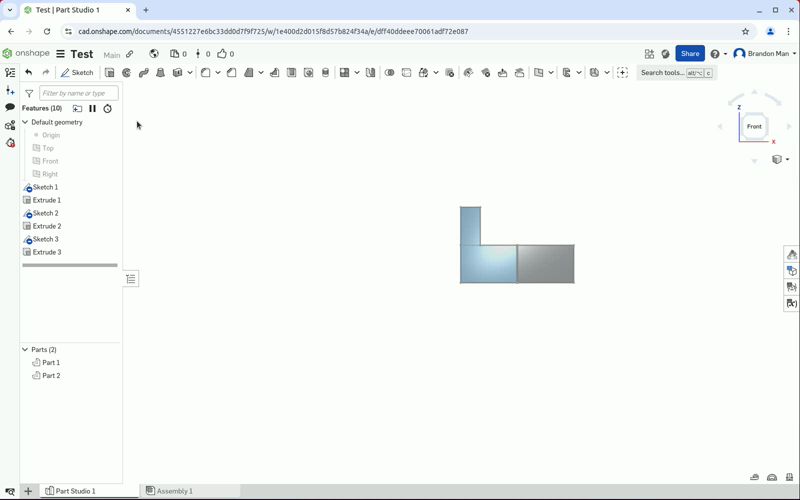
key(shift+h)
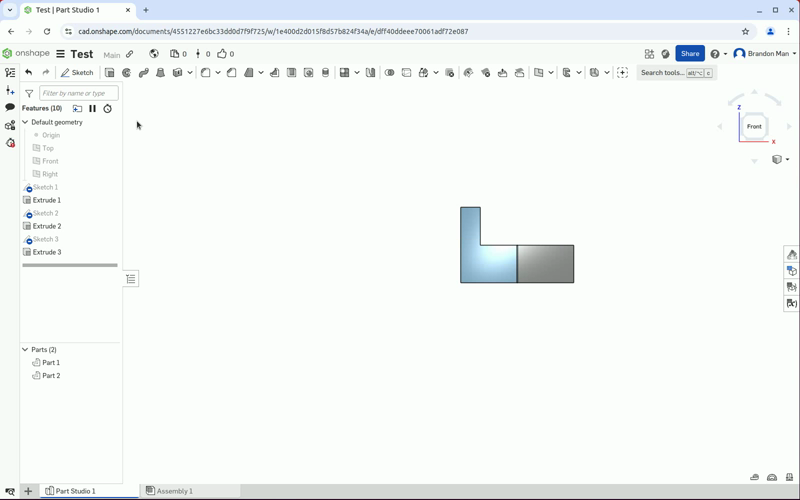
mouse_move(73, 189)
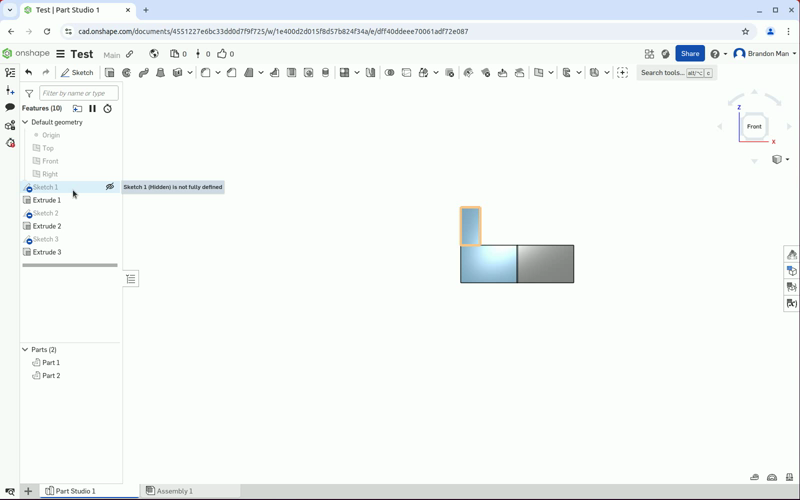
click(73, 189)
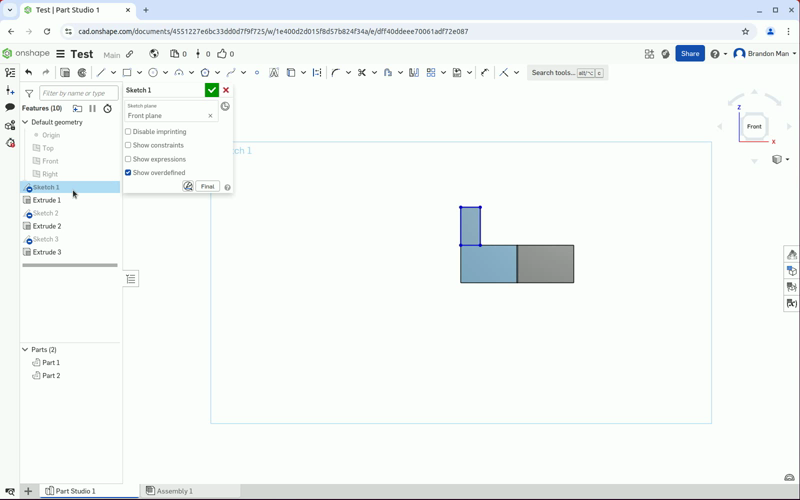
mouse_move(229, 92)
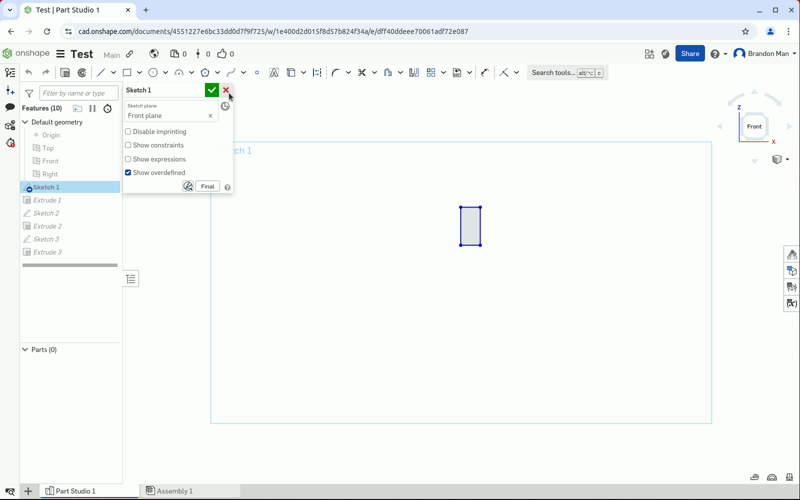
click(229, 92)
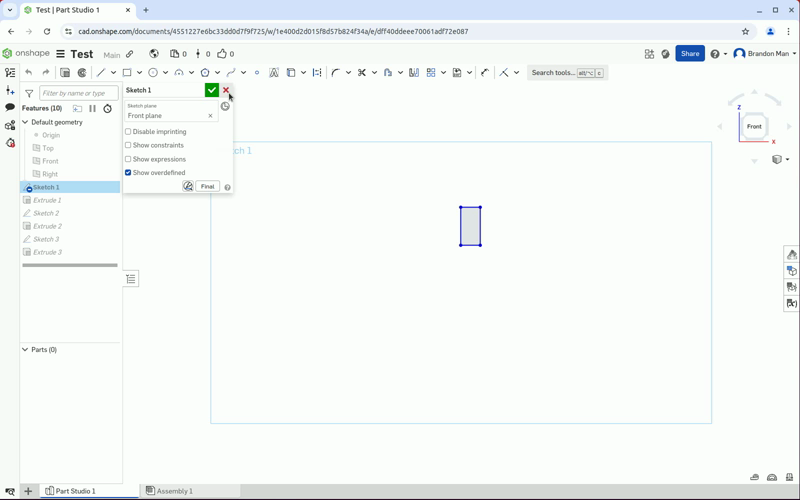
key(shift+s)
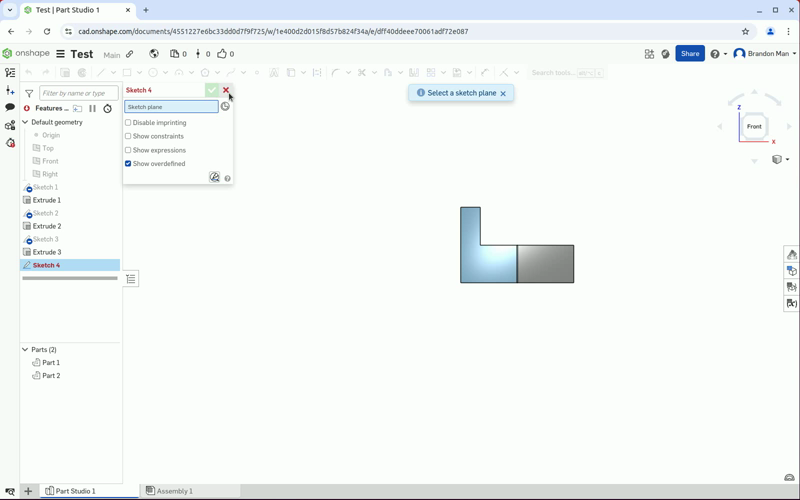
mouse_move(73, 163)
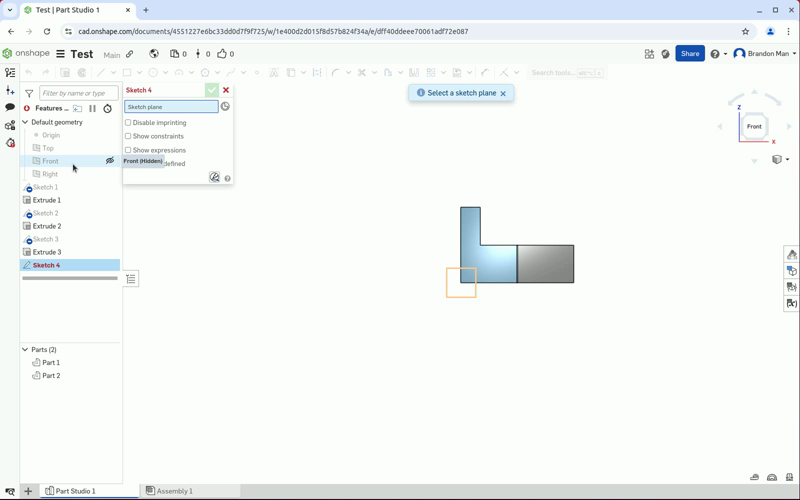
click(73, 163)
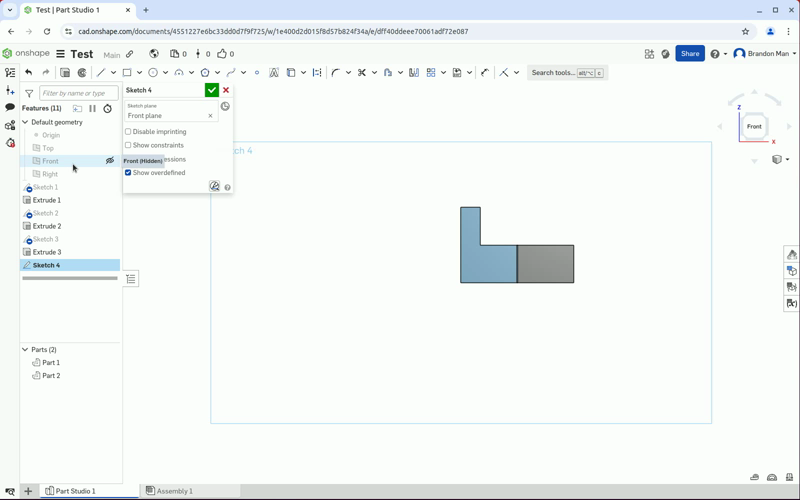
mouse_move(73, 352)
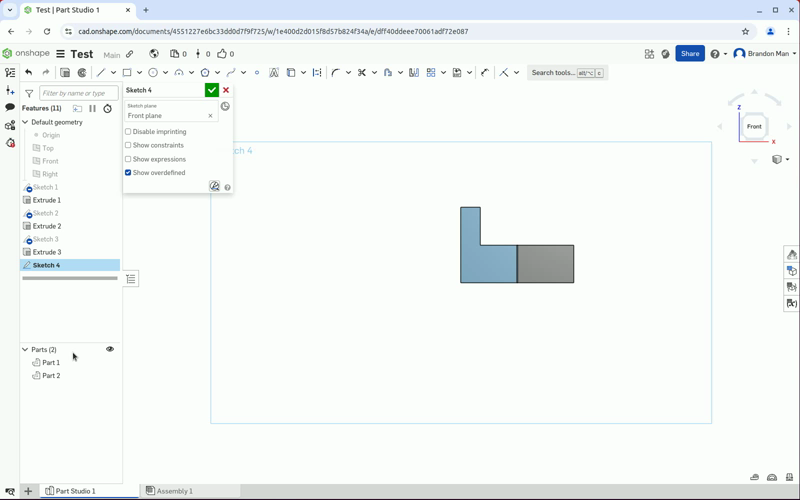
key(y)
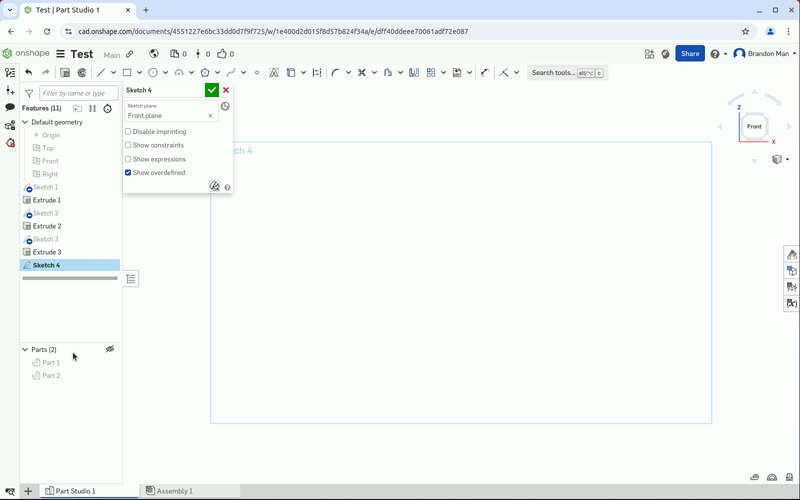
key(l)
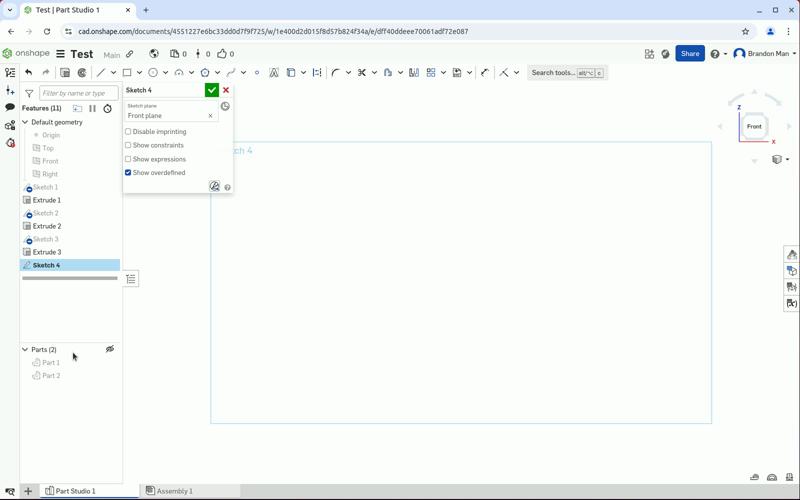
key_down(shift)
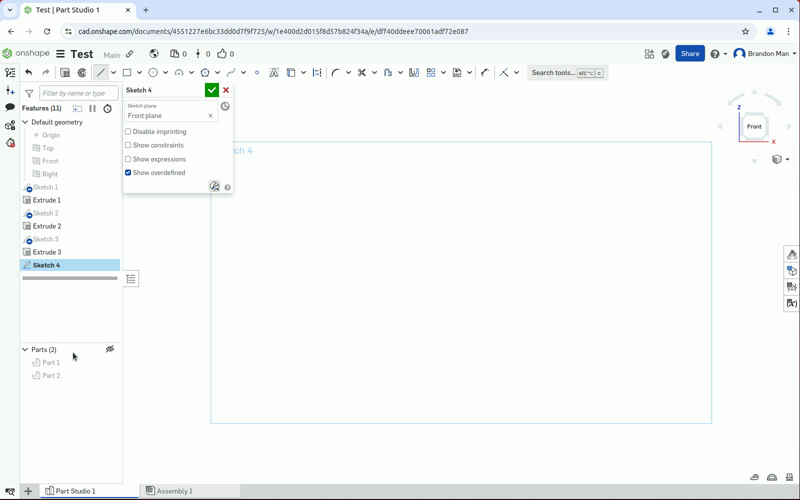
mouse_move(516, 282)
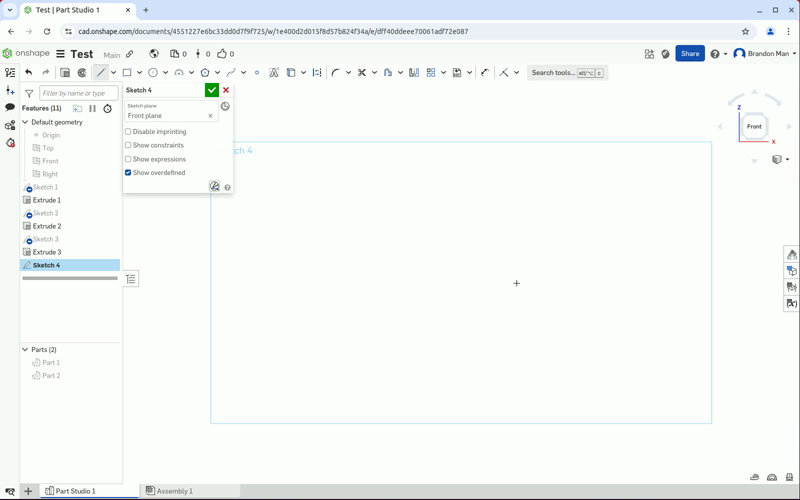
click(516, 282)
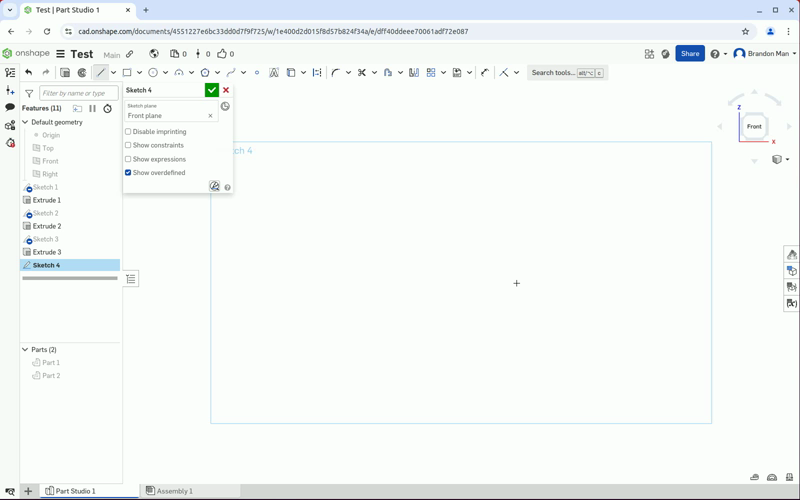
key_up(shift)
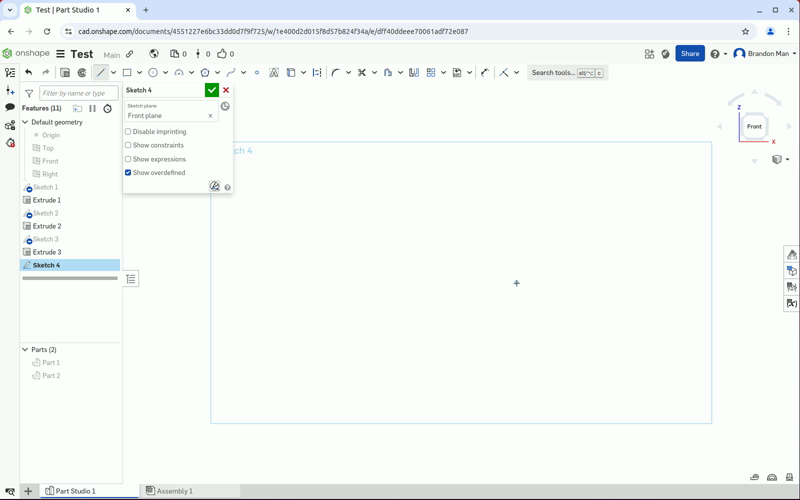
key_down(shift)
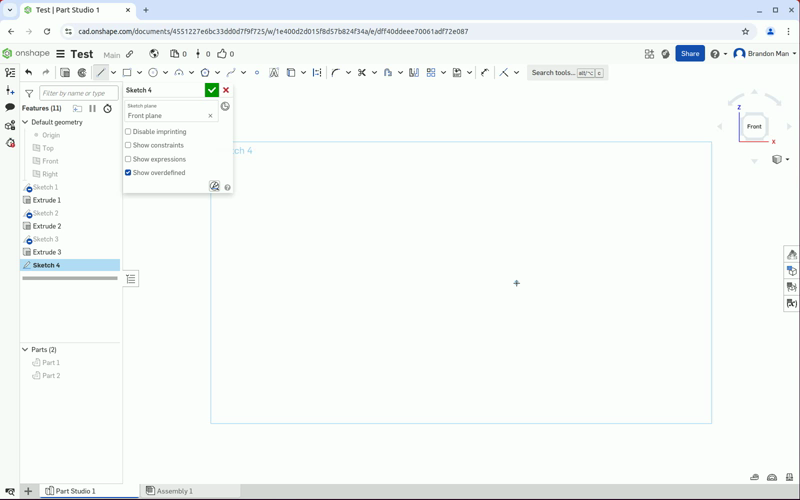
mouse_move(546, 282)
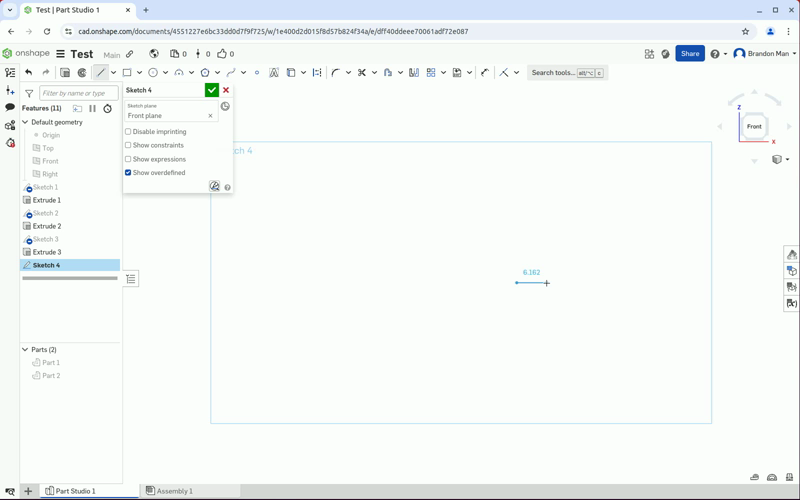
mouse_move(573, 282)
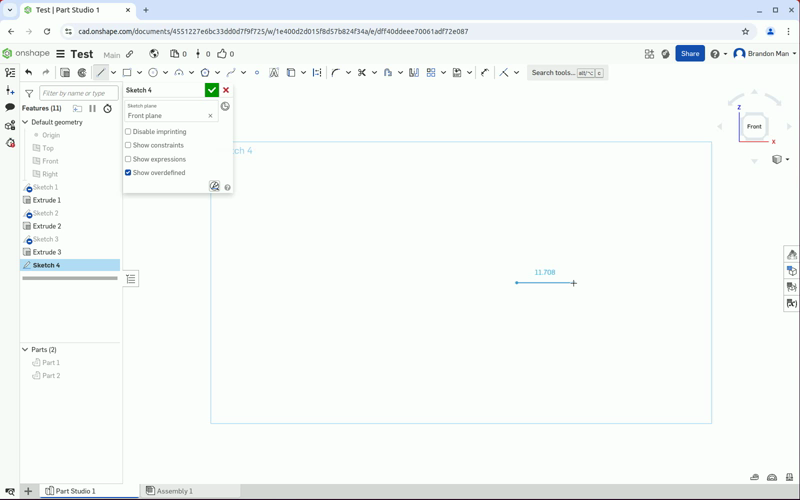
click(573, 282)
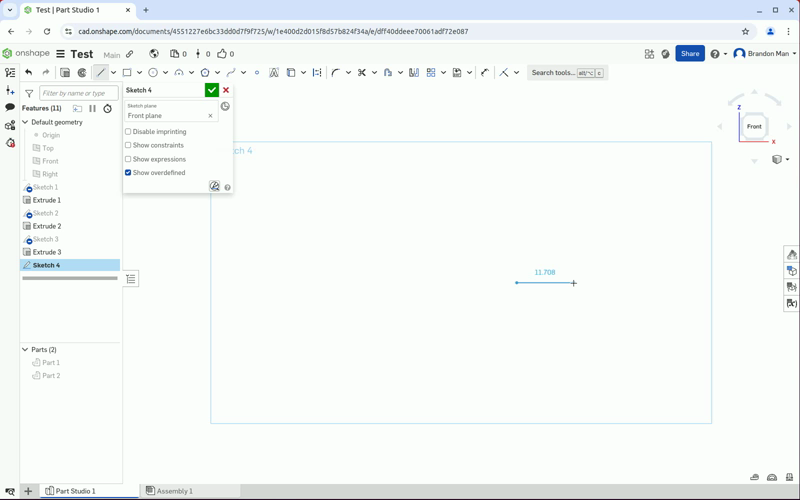
key_up(shift)
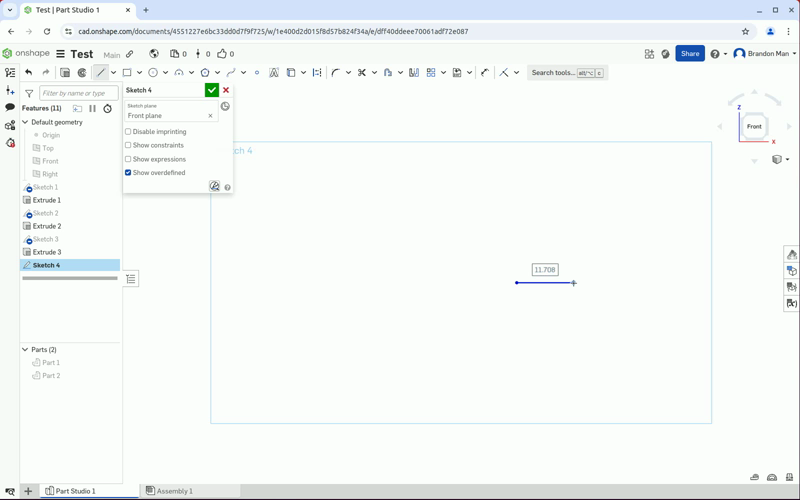
key_down(shift)
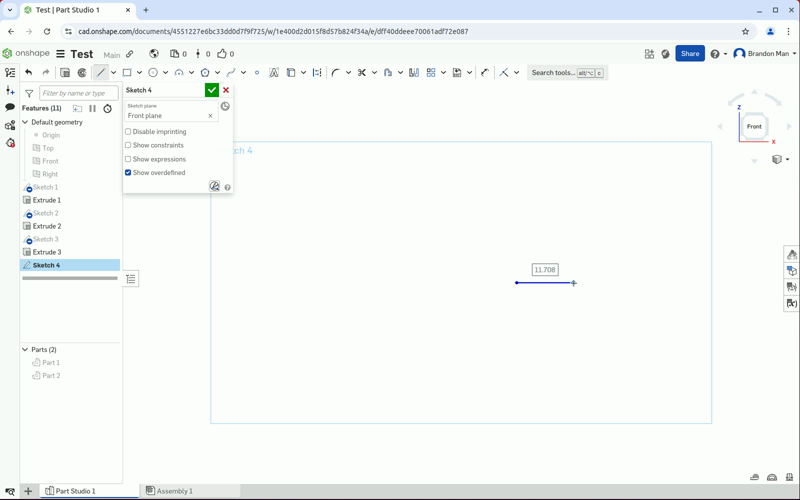
mouse_move(589, 282)
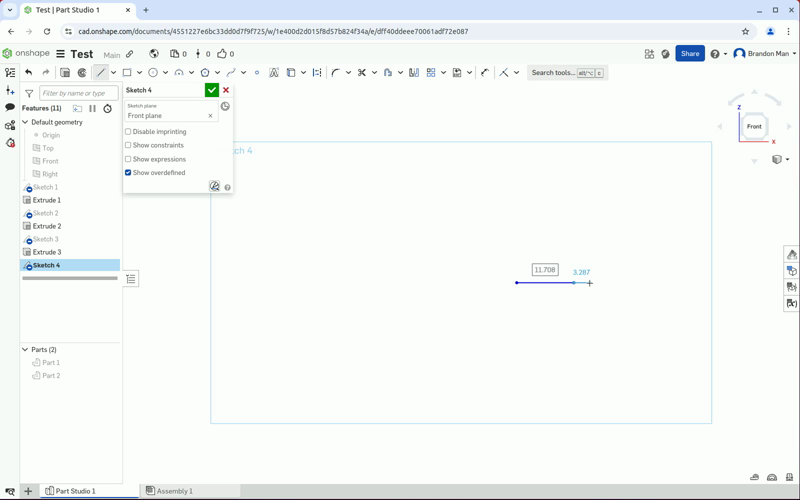
mouse_move(573, 245)
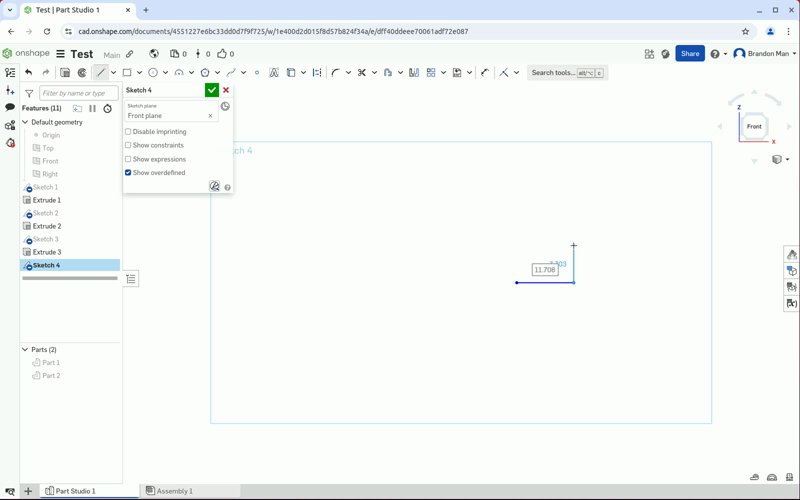
click(573, 245)
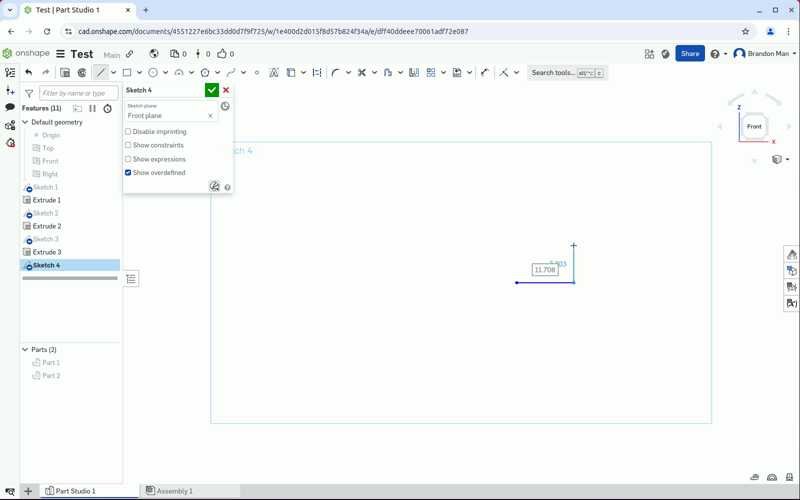
key_up(shift)
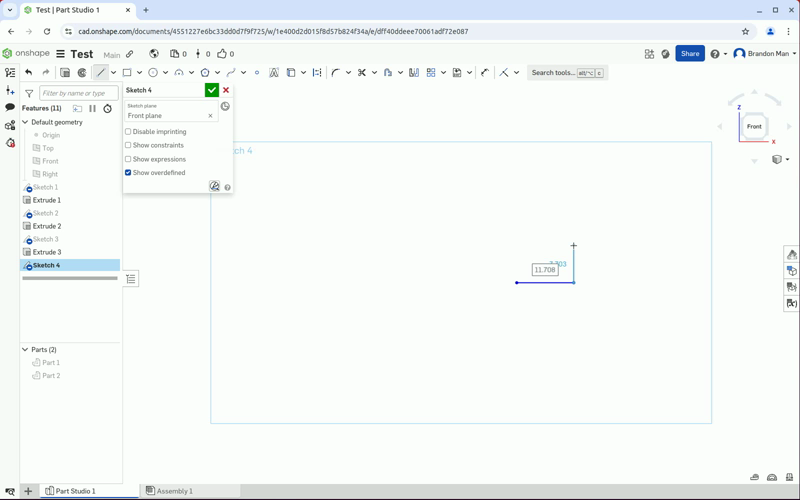
key_down(shift)
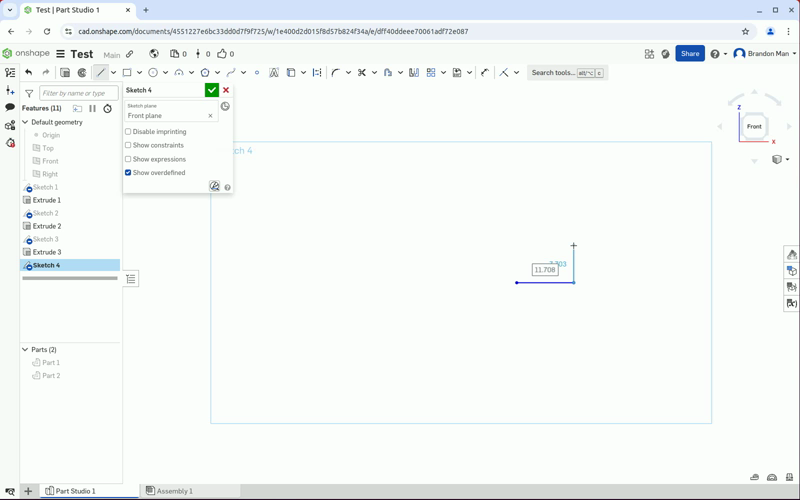
mouse_move(589, 245)
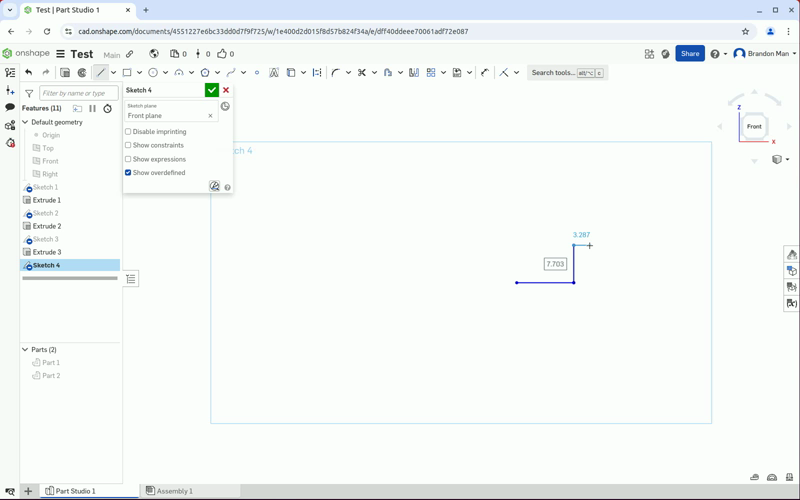
mouse_move(516, 245)
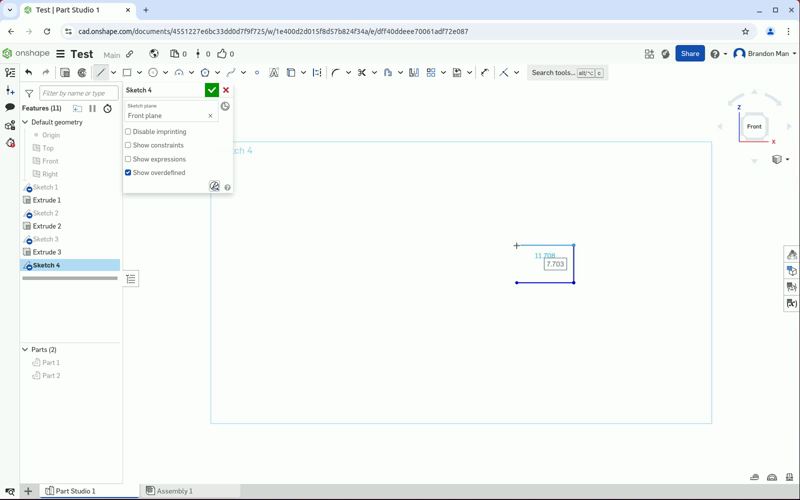
click(516, 245)
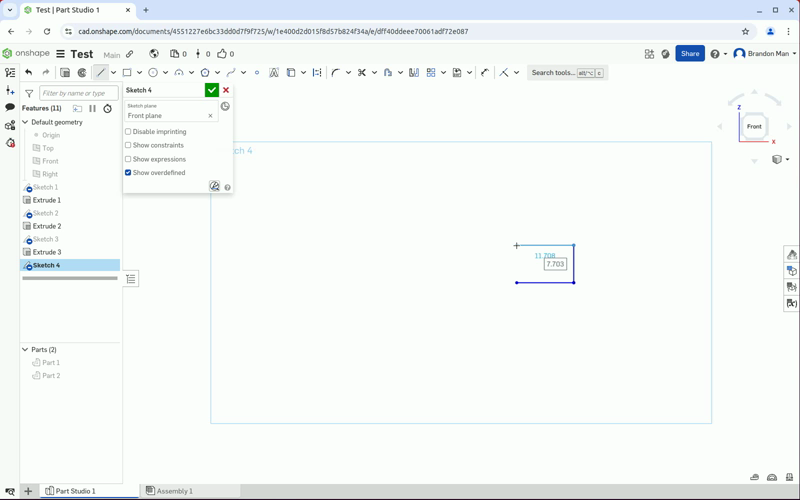
key_up(shift)
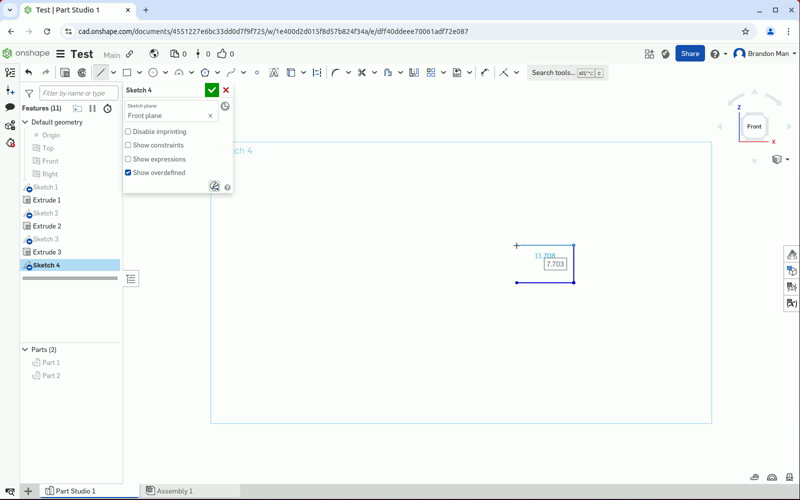
mouse_move(546, 245)
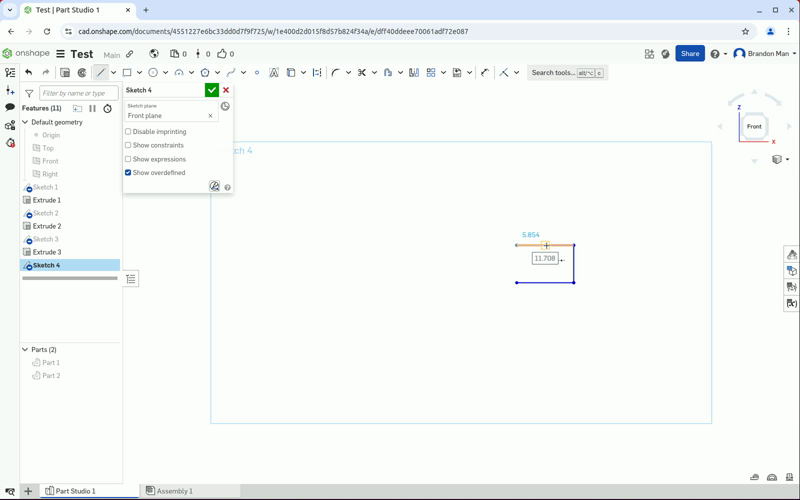
key_down(shift)
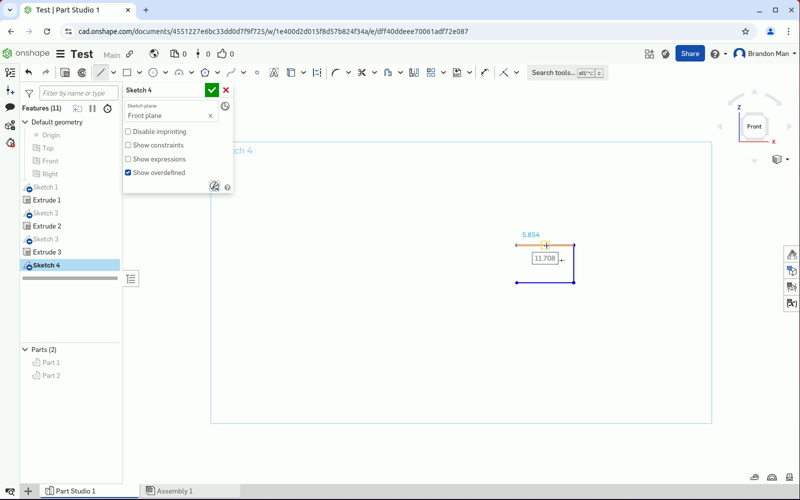
mouse_move(516, 282)
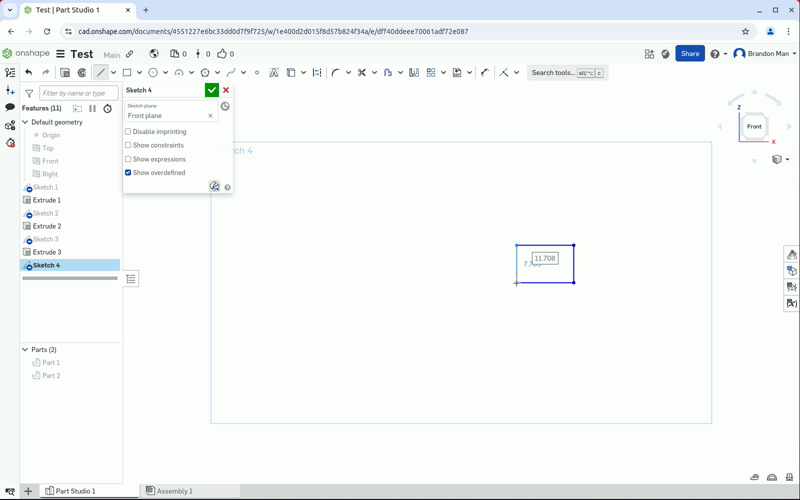
key_up(shift)
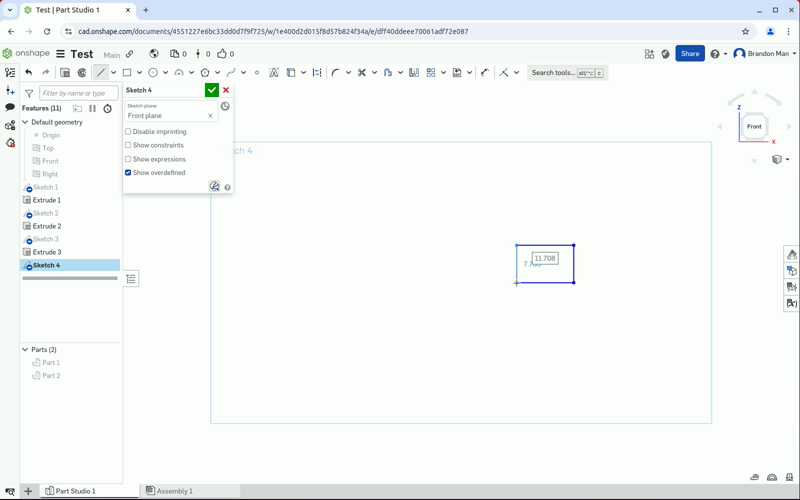
click(516, 282)
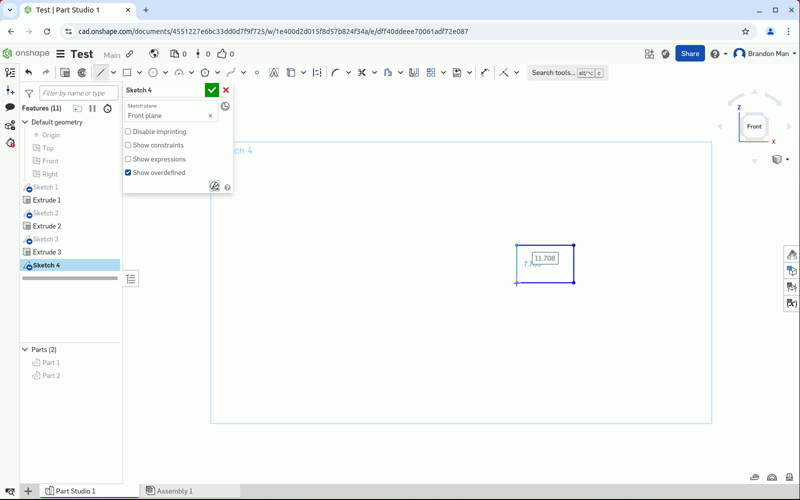
key(esc)
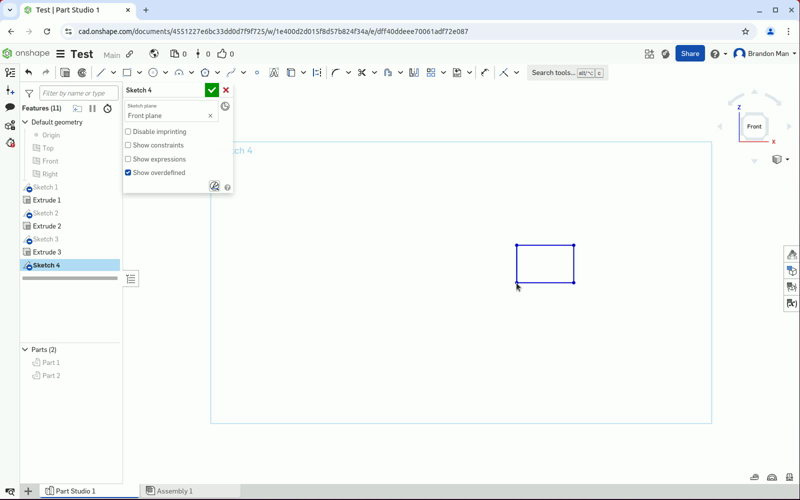
mouse_move(527, 275)
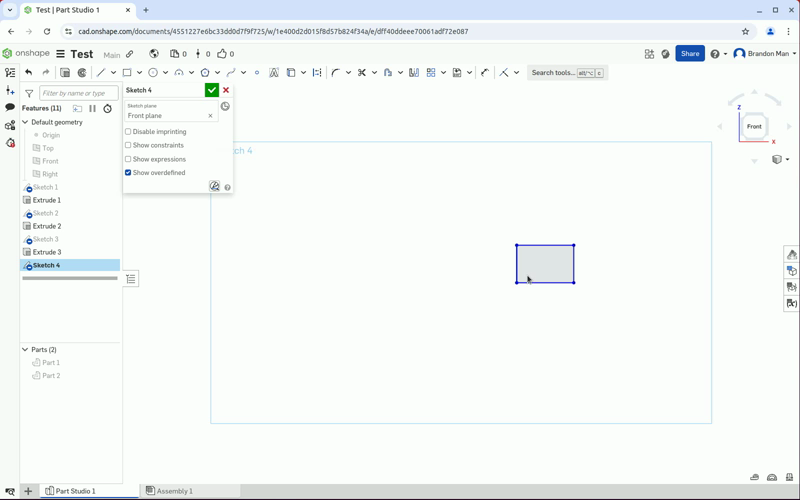
click(527, 275)
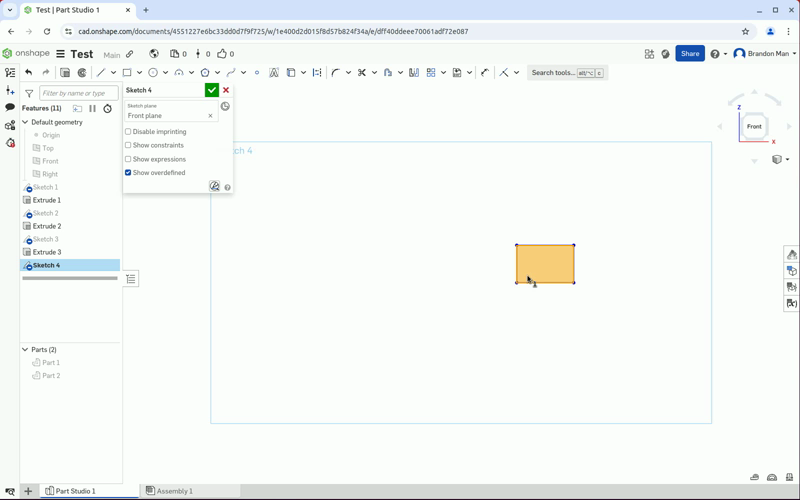
mouse_move(73, 352)
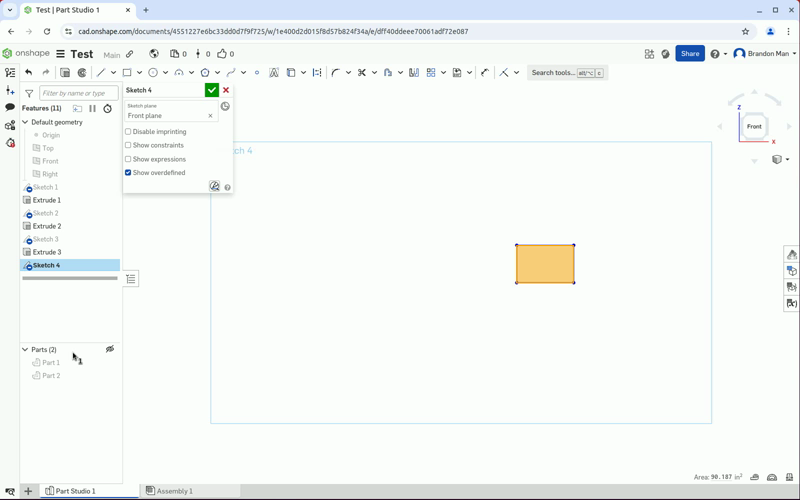
key(shift+y)
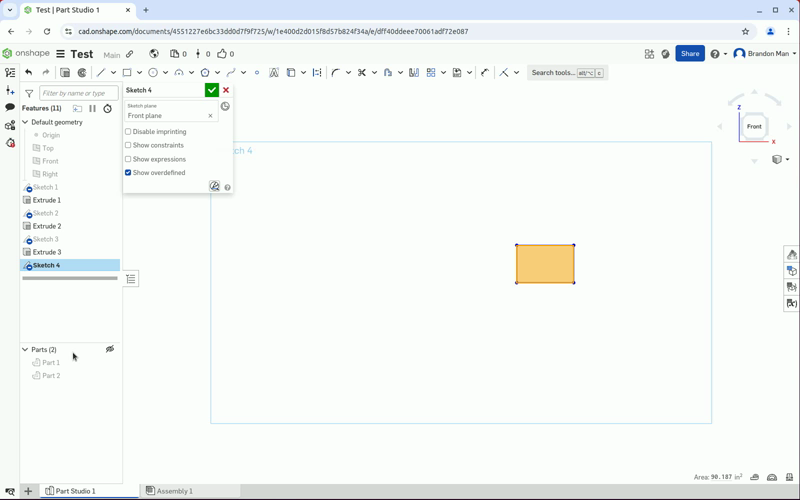
key(shift+e)
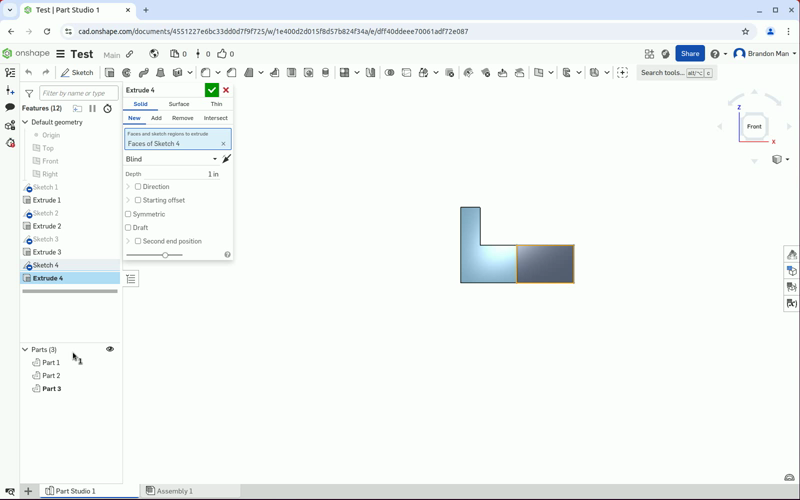
mouse_move(143, 106)
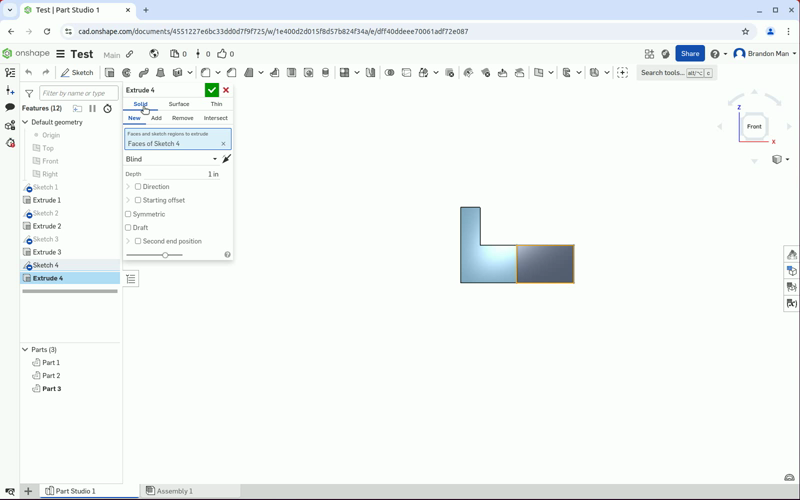
click(143, 106)
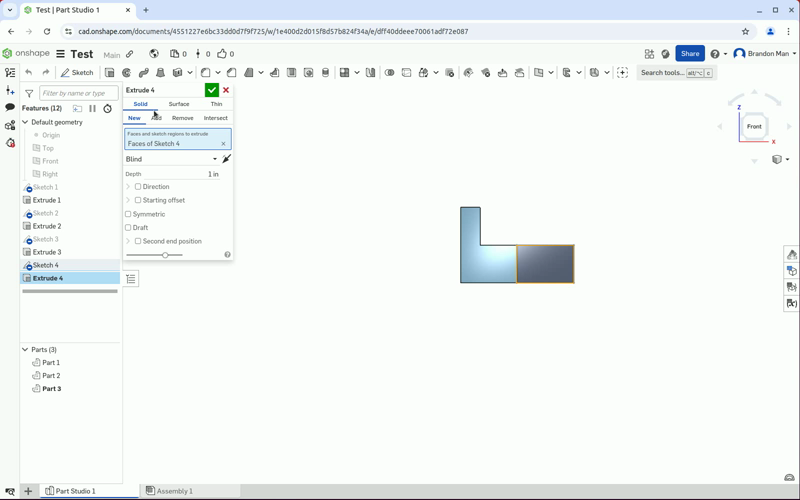
mouse_move(186, 120)
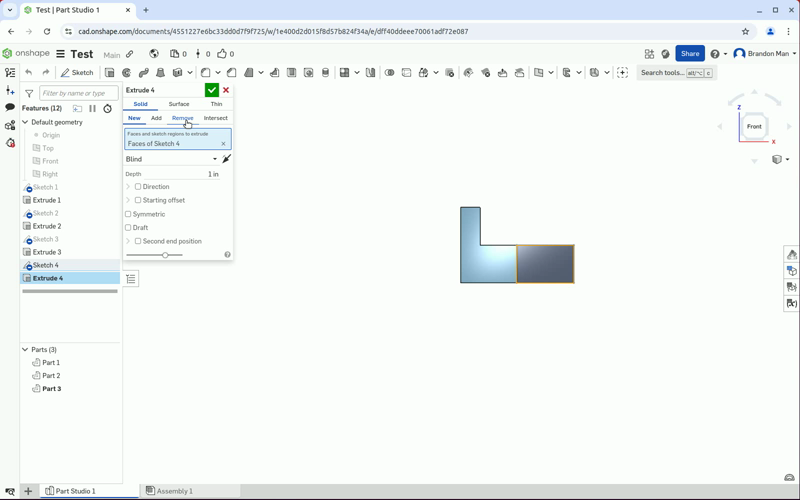
click(186, 120)
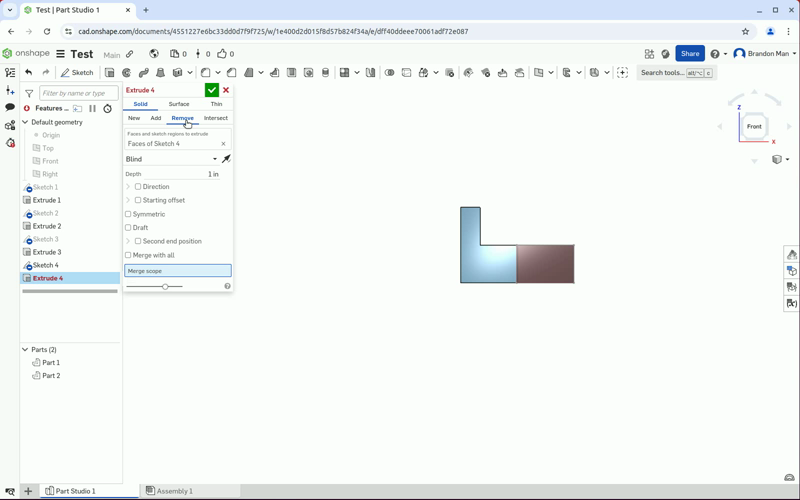
key(tab, 4)
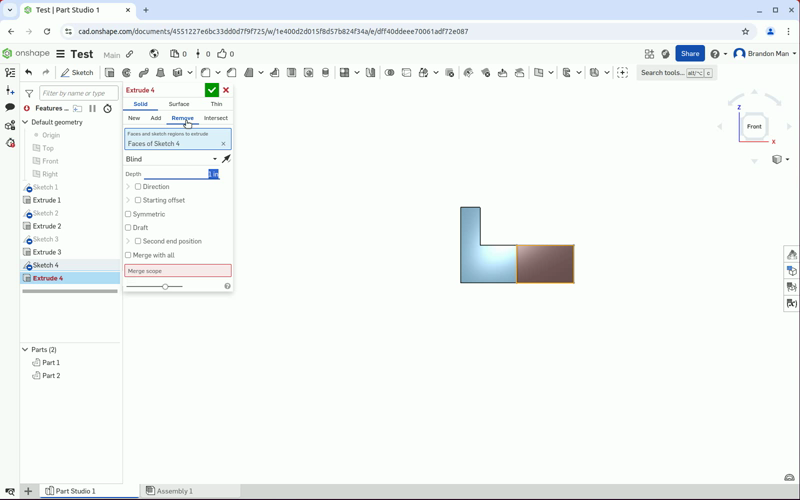
text(7.703)
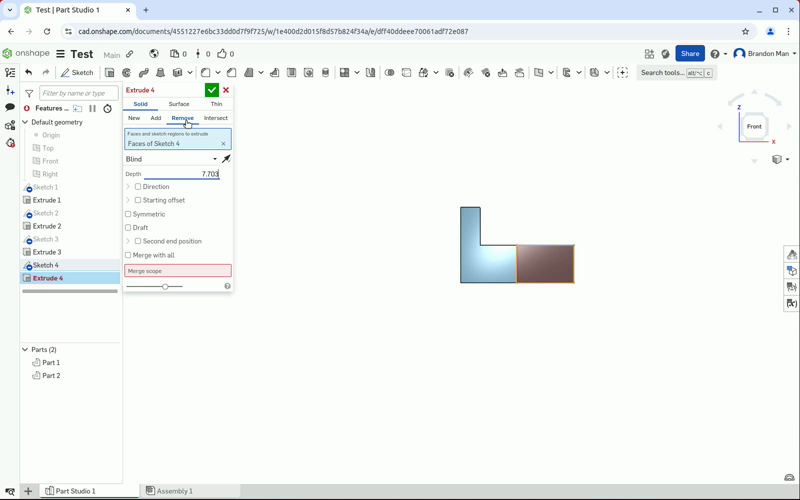
key(tab, 6)
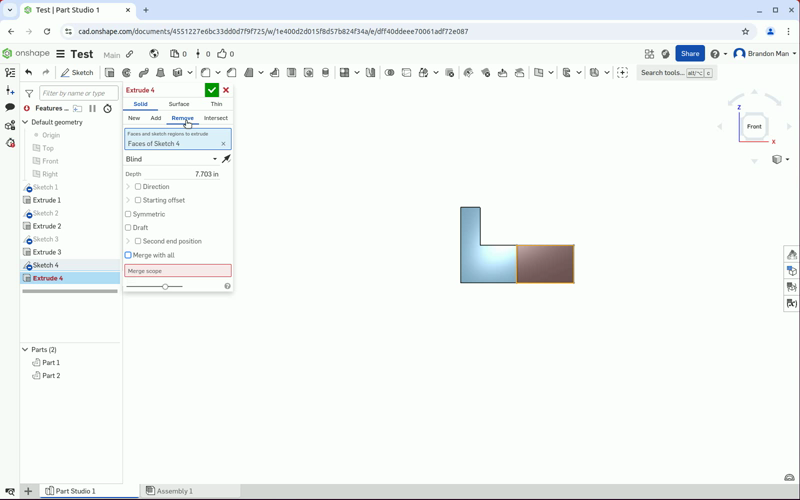
key(space)
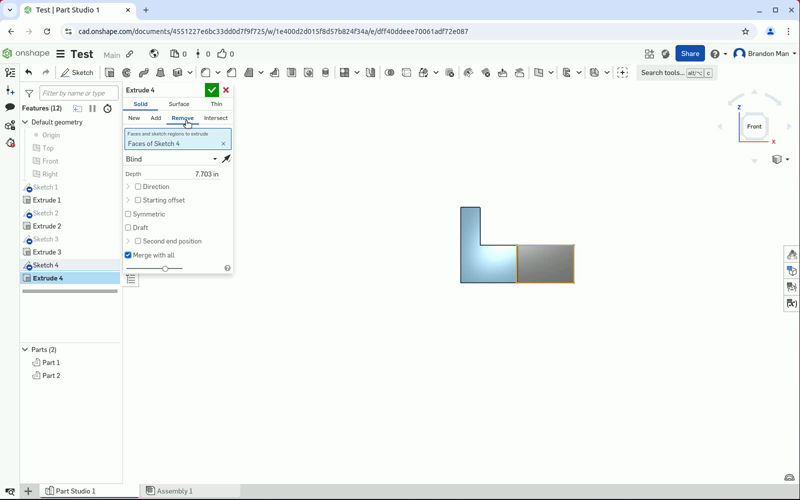
key(enter)
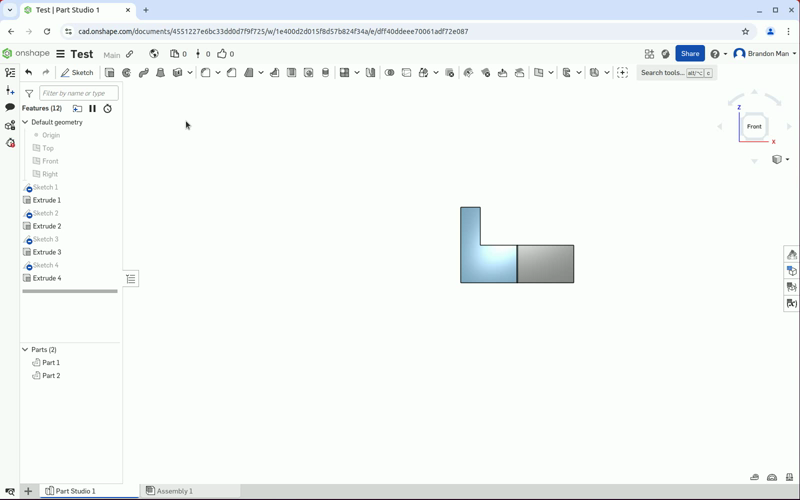
key(shift+h)
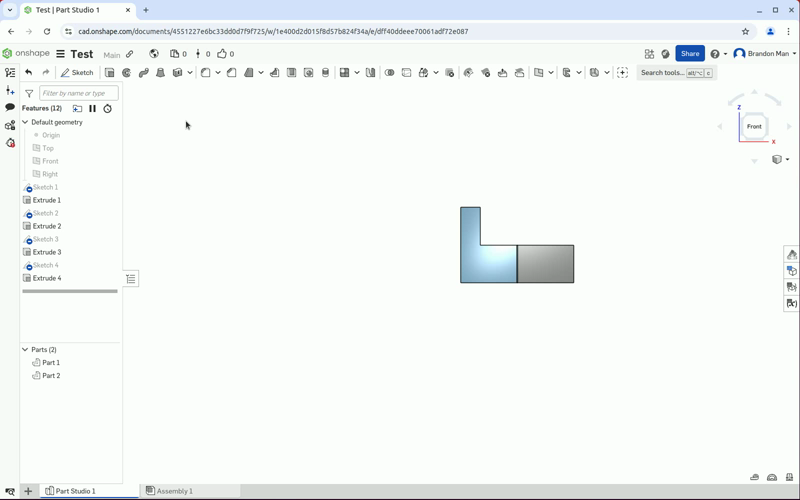
key(shift+h)
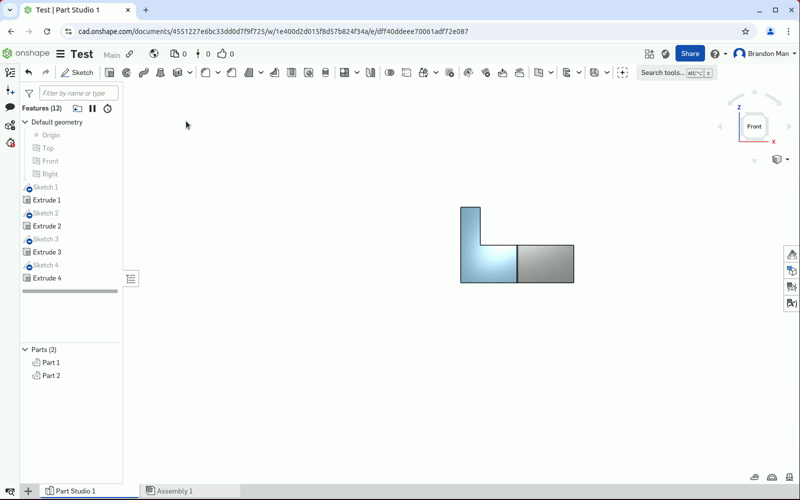
mouse_move(73, 189)
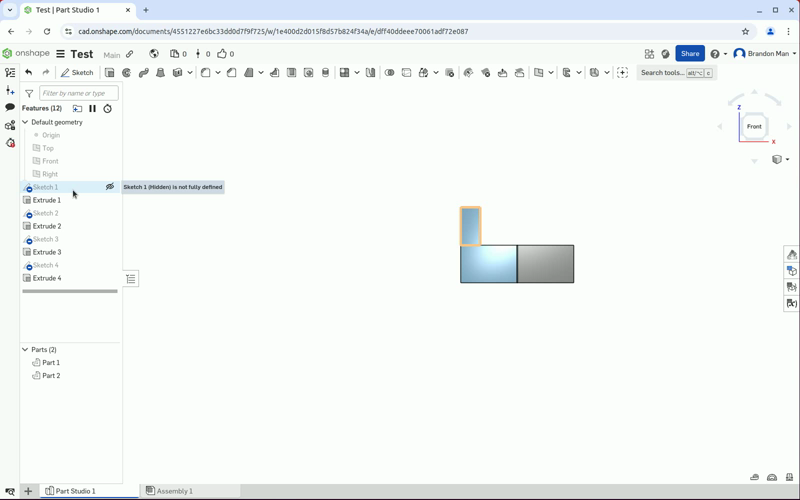
click(73, 189)
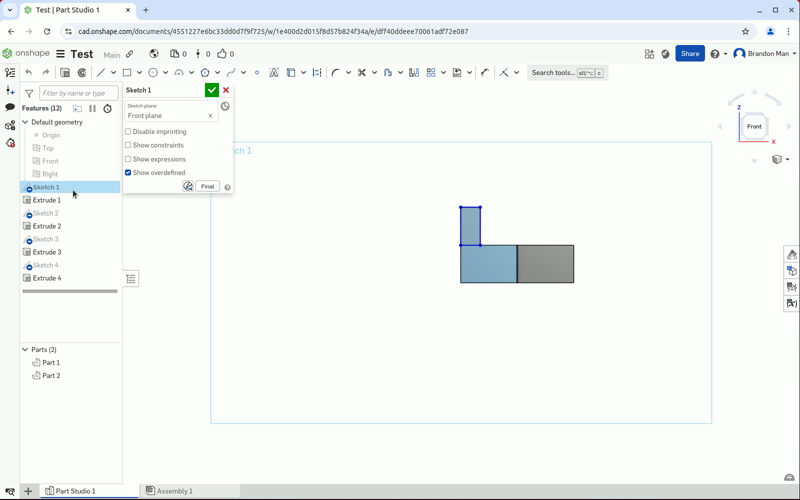
mouse_move(229, 92)
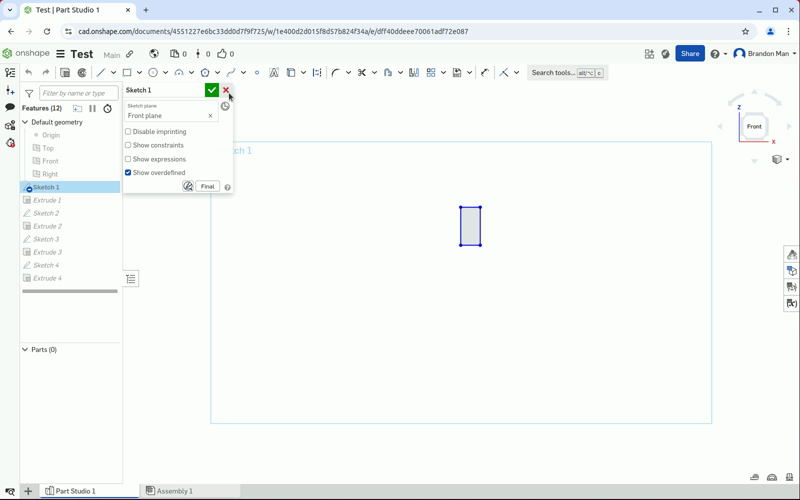
click(229, 92)
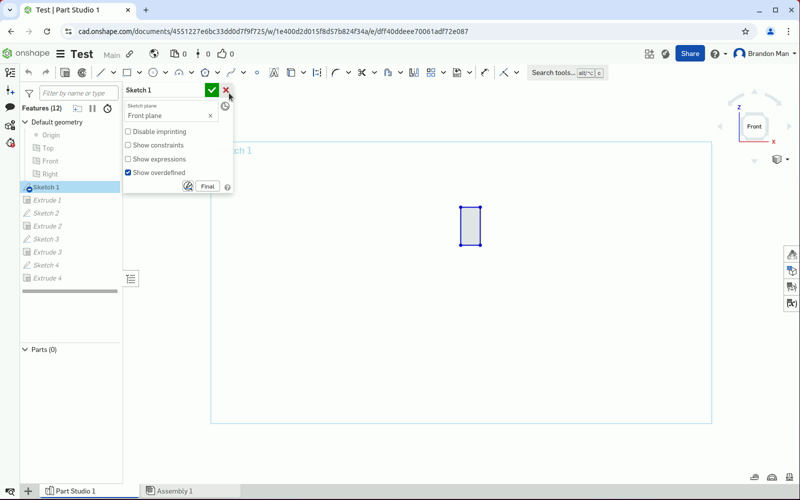
key(shift+s)
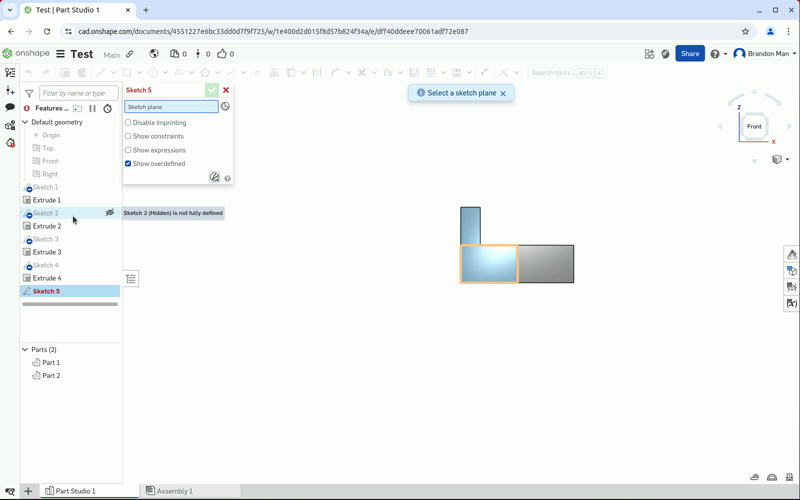
scroll(3)
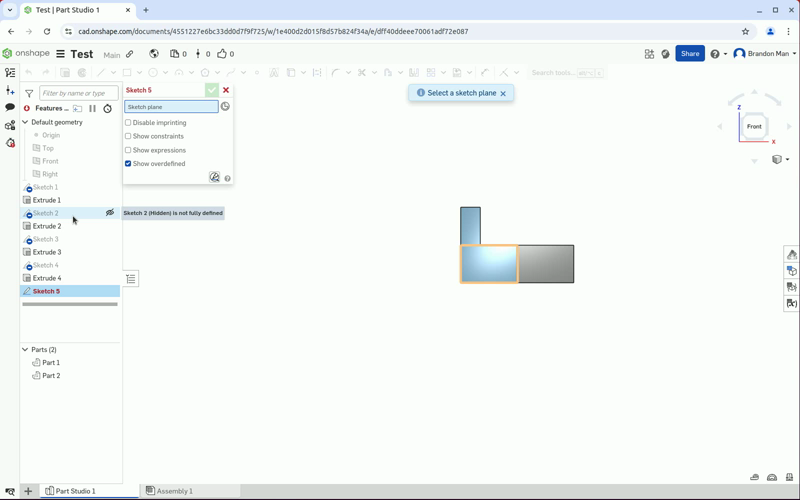
mouse_move(73, 163)
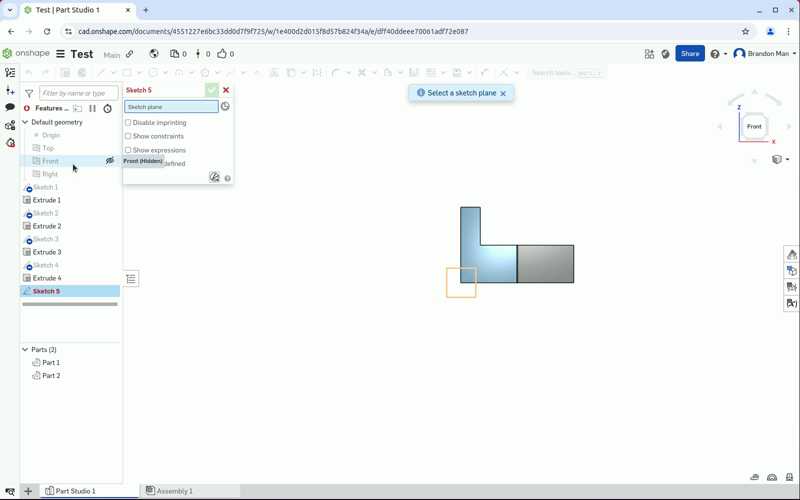
click(73, 163)
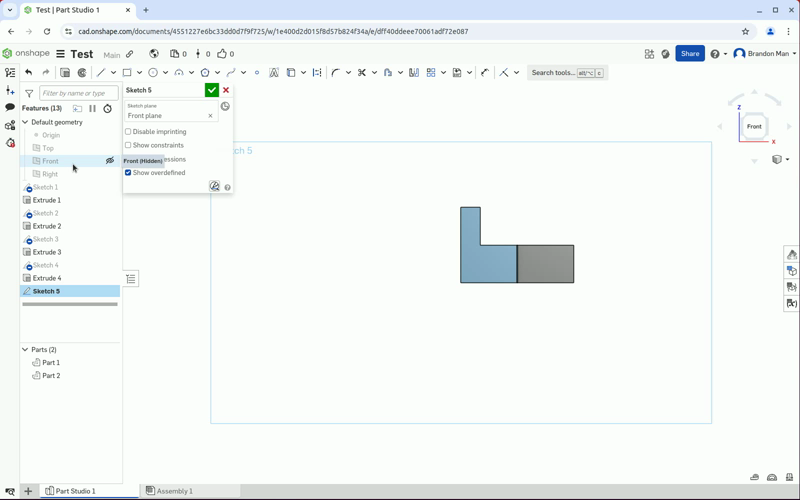
mouse_move(73, 352)
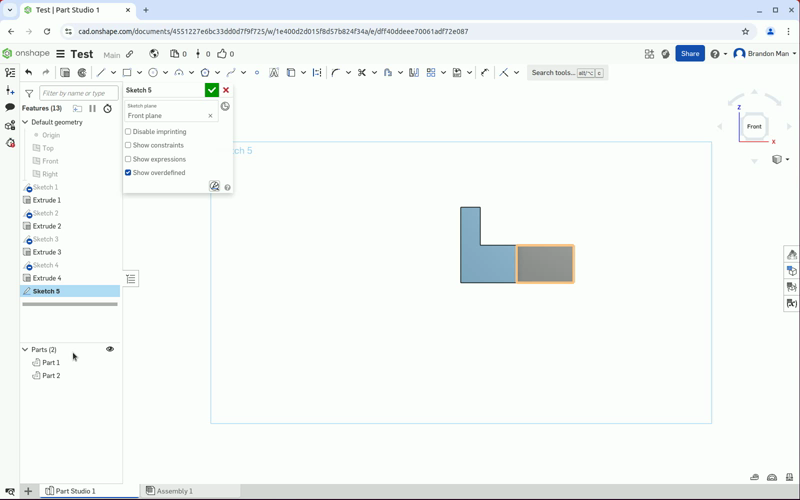
key(y)
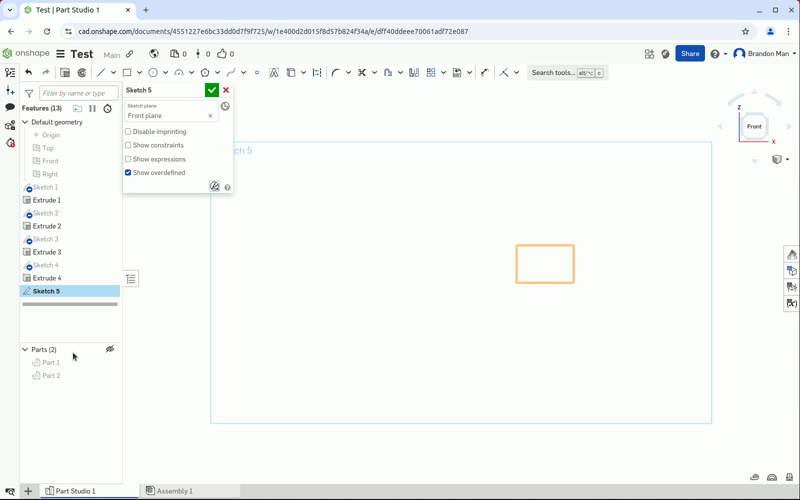
key(l)
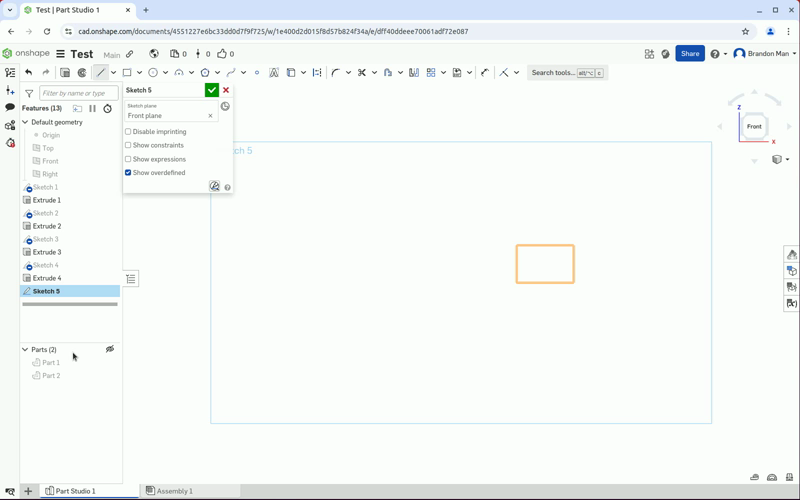
key_down(shift)
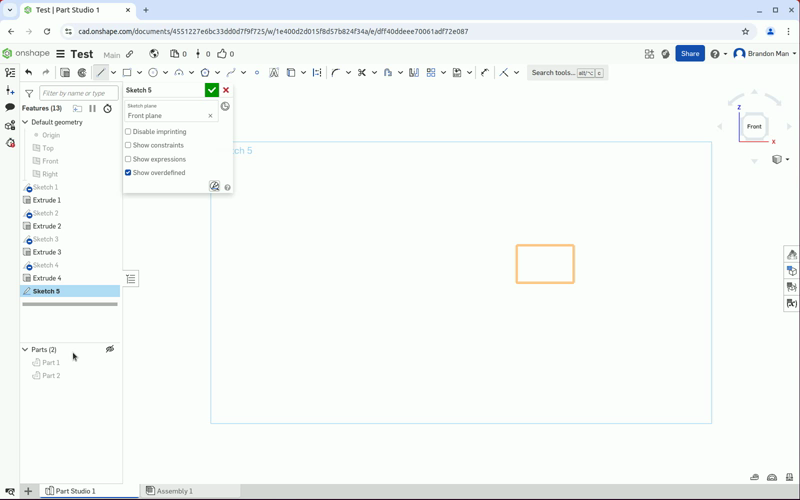
mouse_move(460, 245)
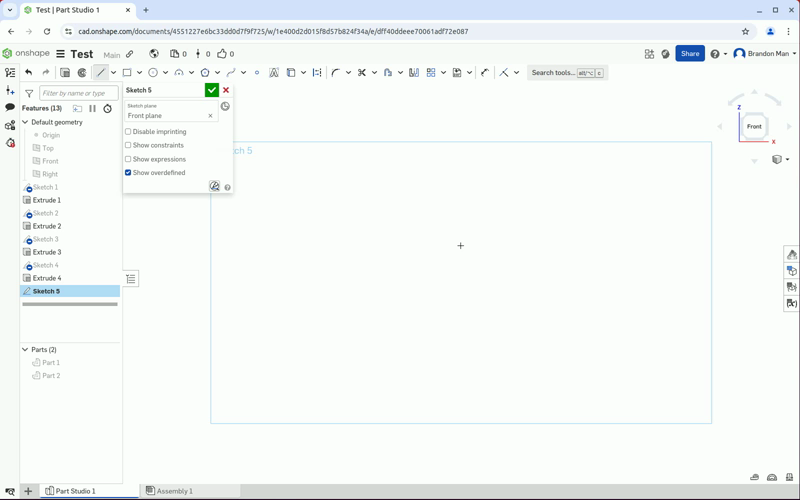
click(460, 245)
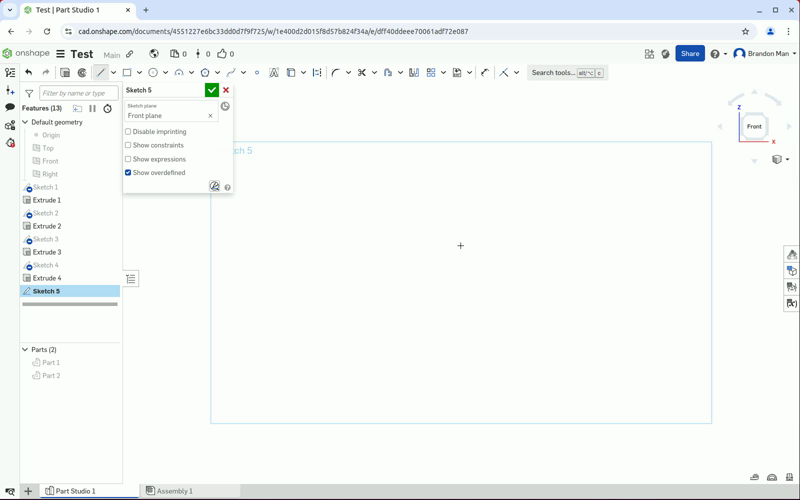
key_up(shift)
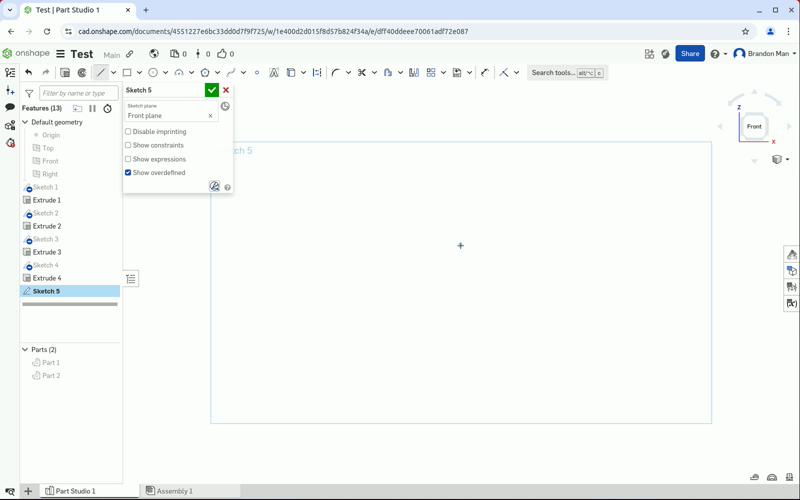
key_down(shift)
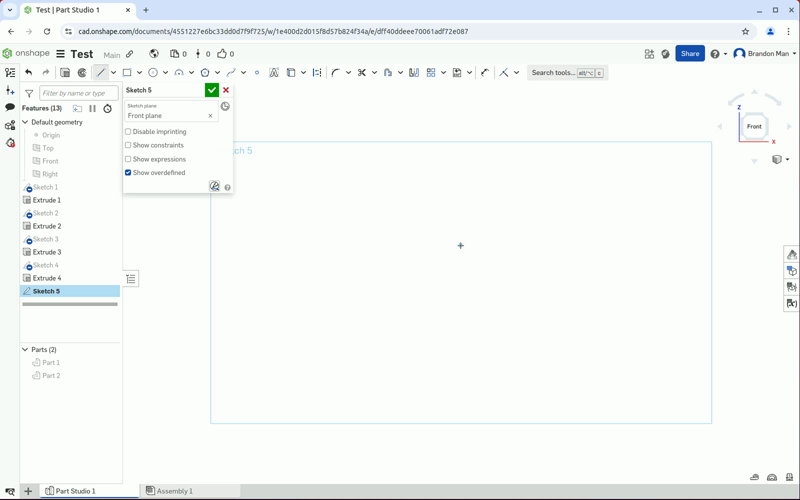
mouse_move(490, 245)
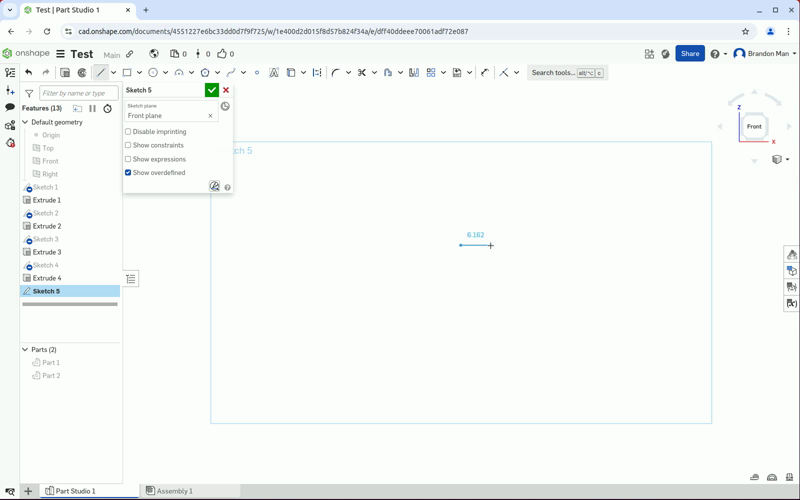
mouse_move(480, 245)
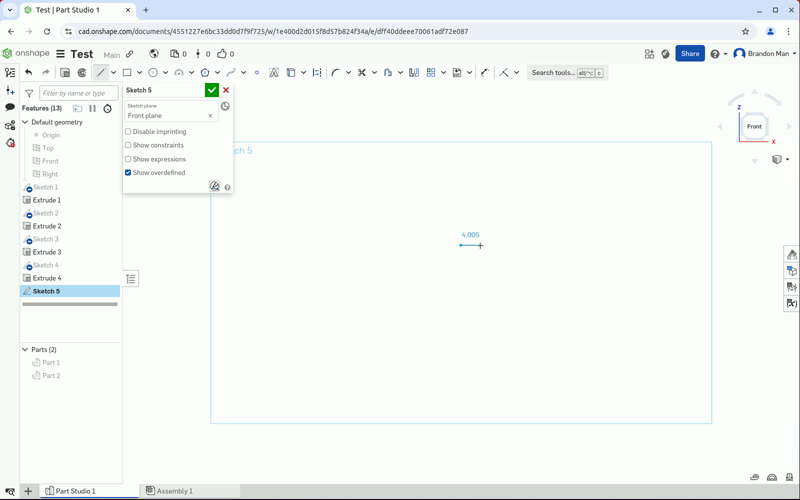
click(480, 245)
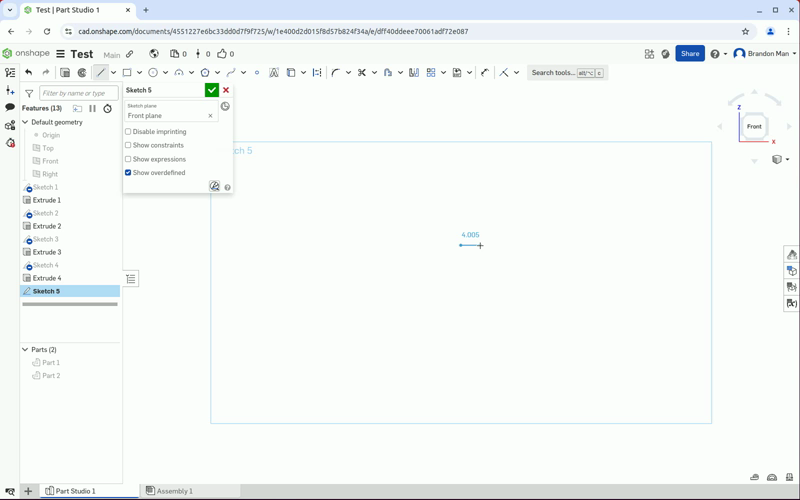
key_up(shift)
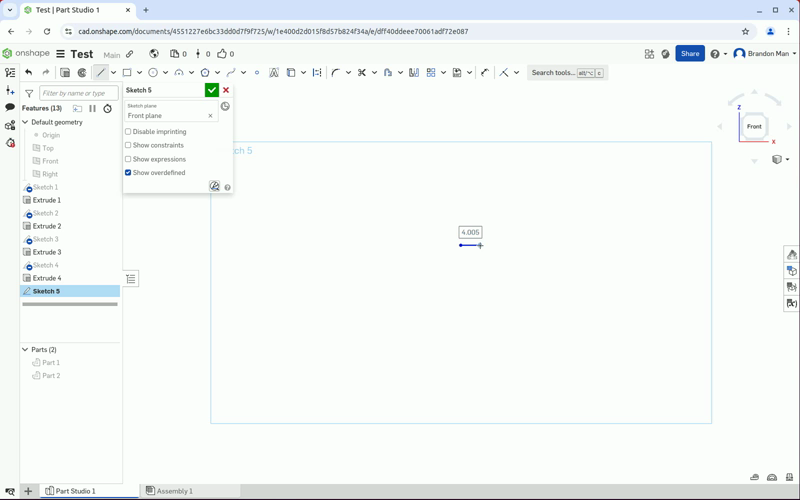
key_down(shift)
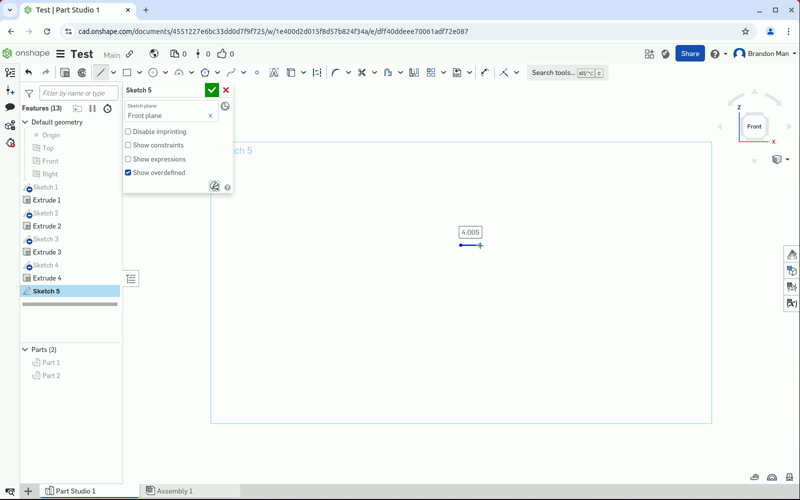
mouse_move(510, 245)
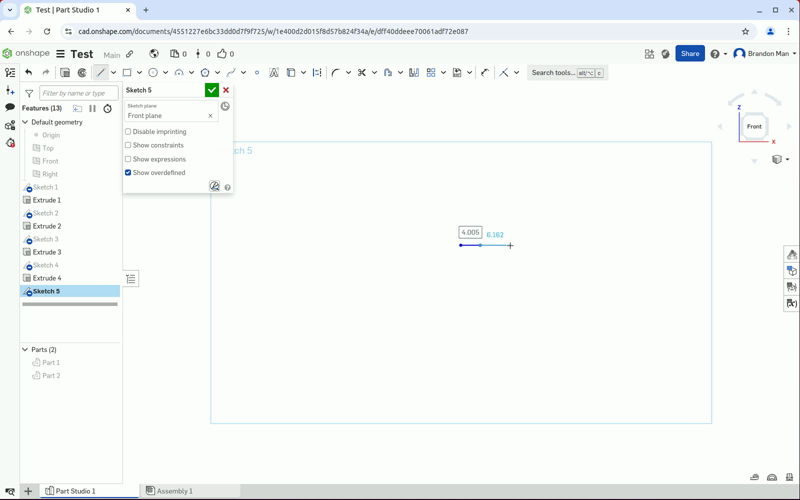
mouse_move(480, 207)
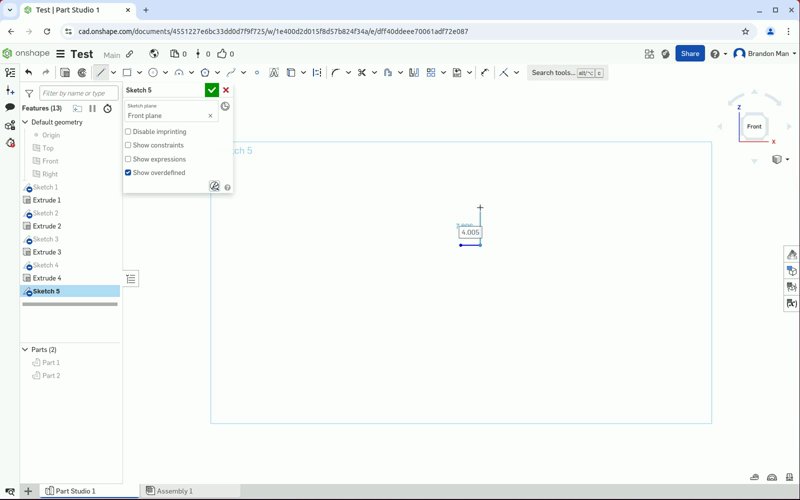
click(480, 207)
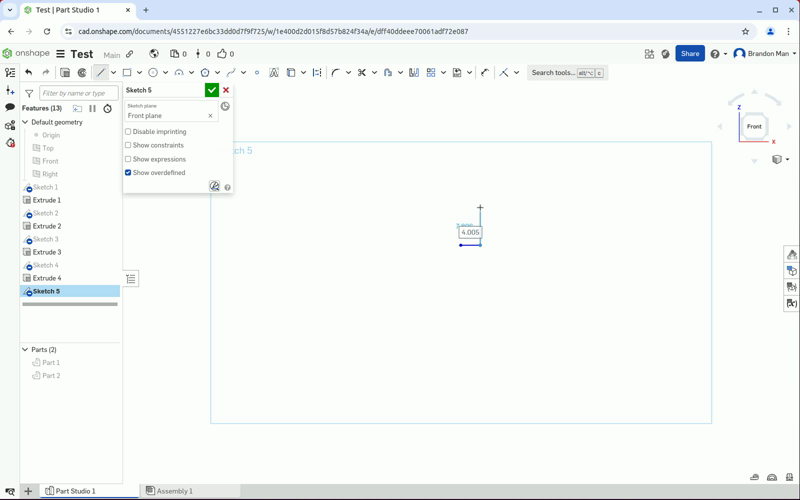
key_up(shift)
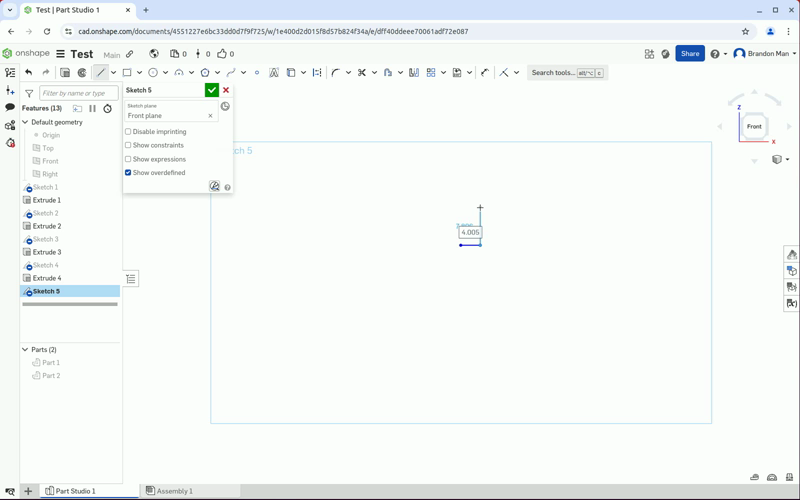
key_down(shift)
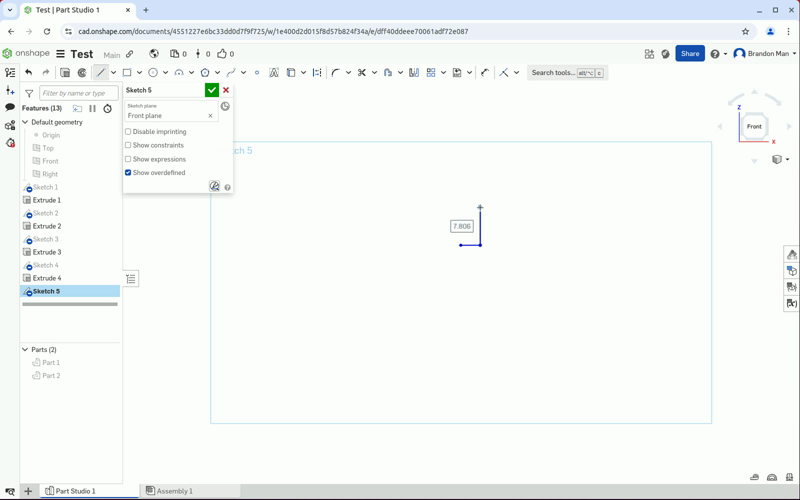
mouse_move(510, 207)
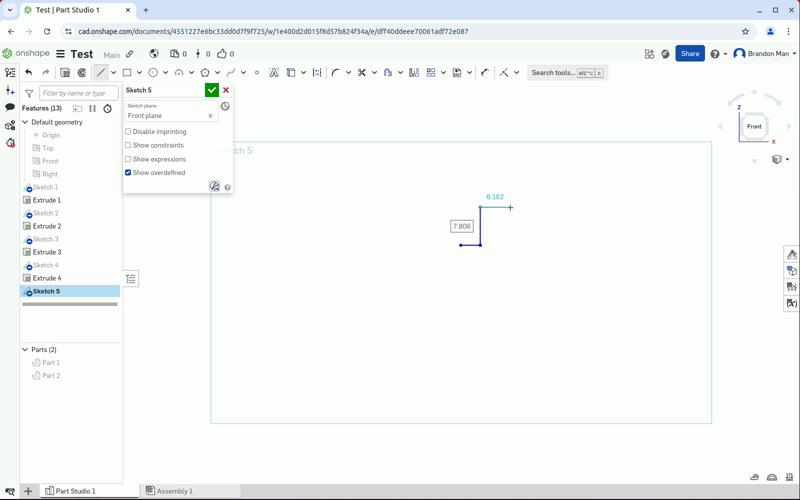
mouse_move(460, 207)
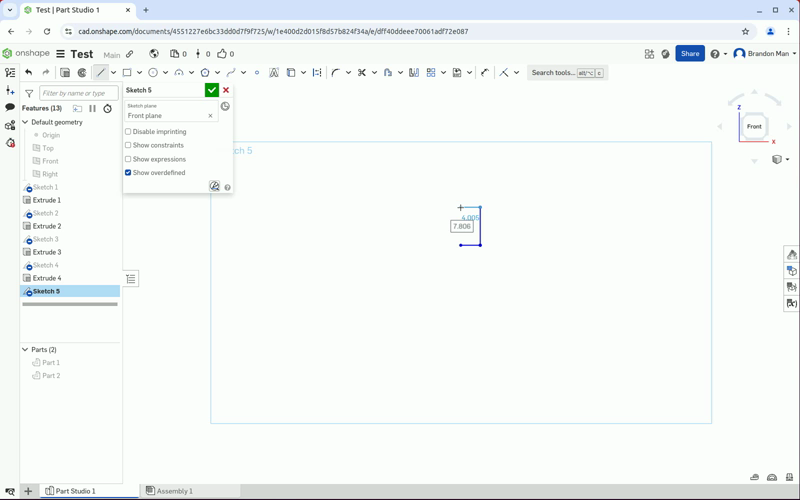
click(460, 207)
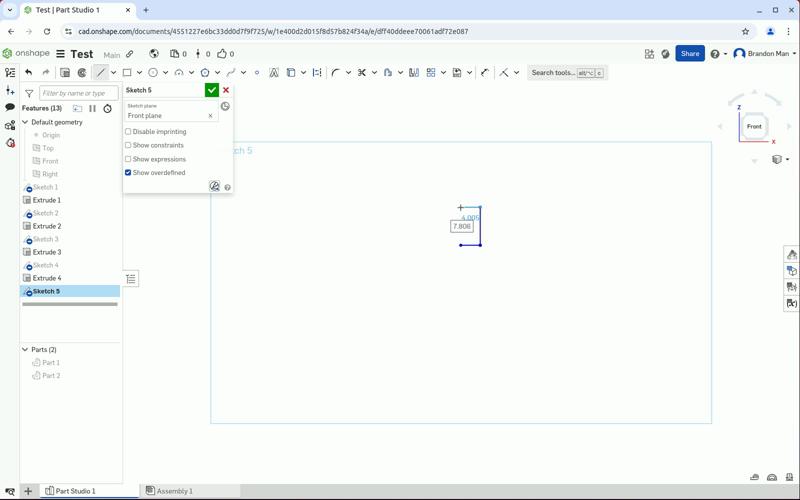
key_up(shift)
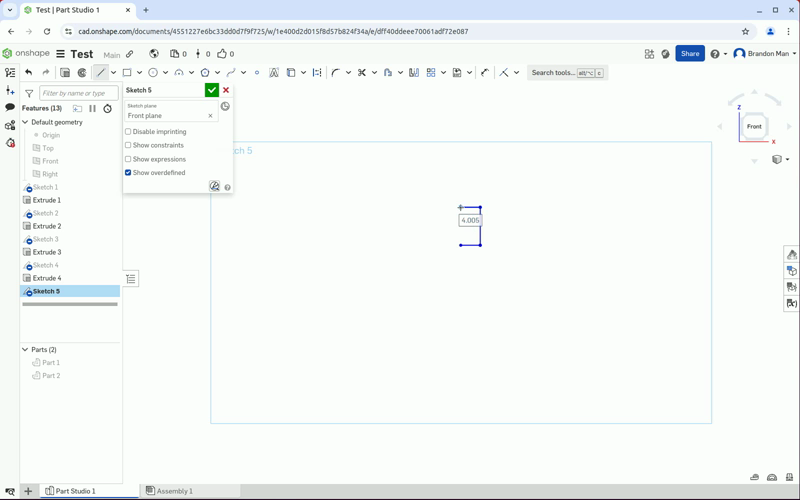
mouse_move(490, 207)
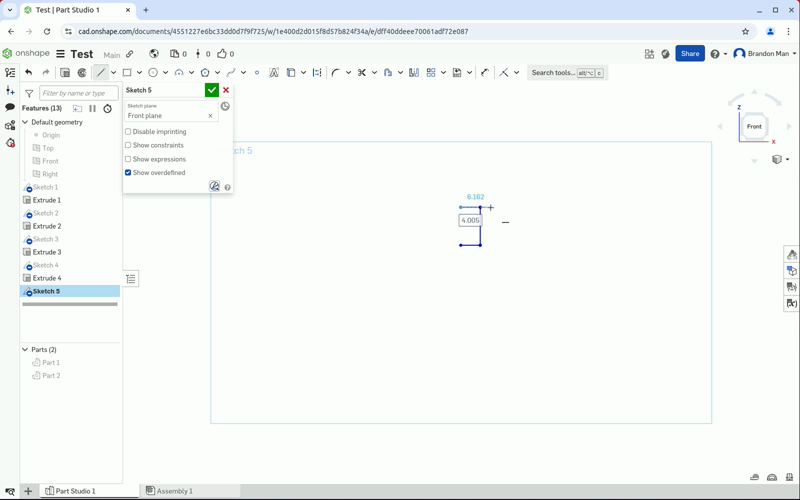
key_down(shift)
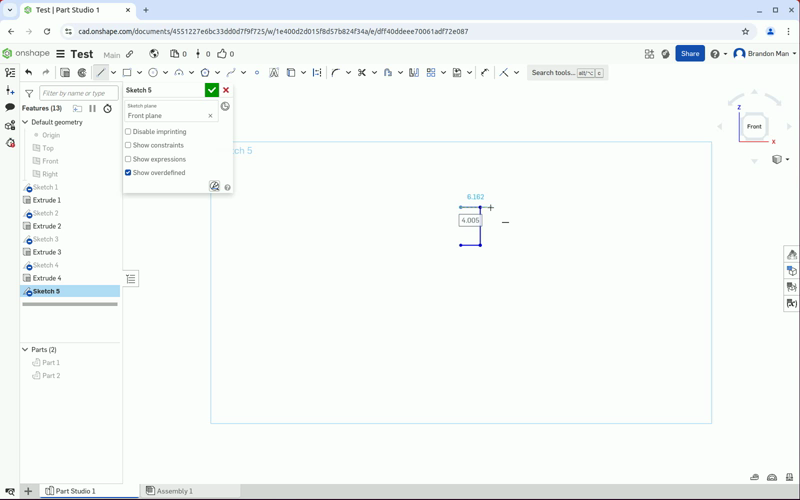
mouse_move(460, 245)
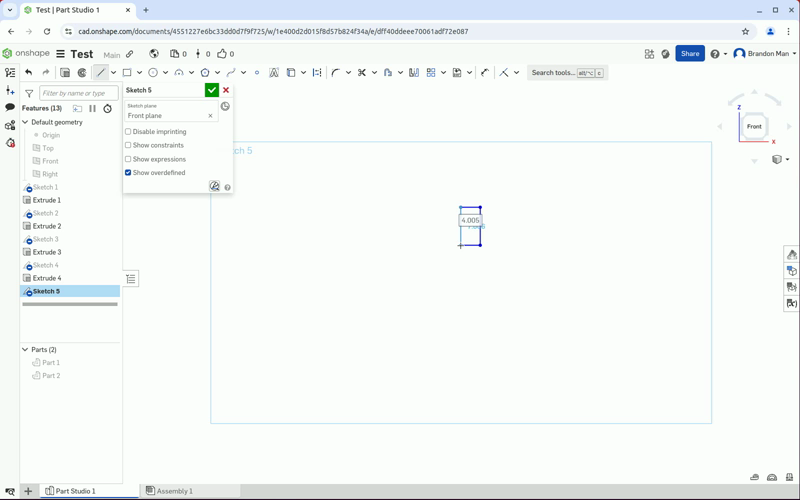
key_up(shift)
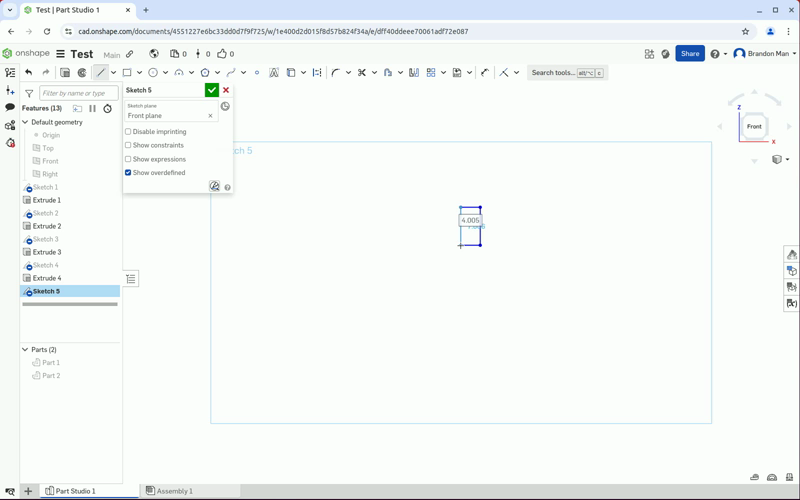
click(460, 245)
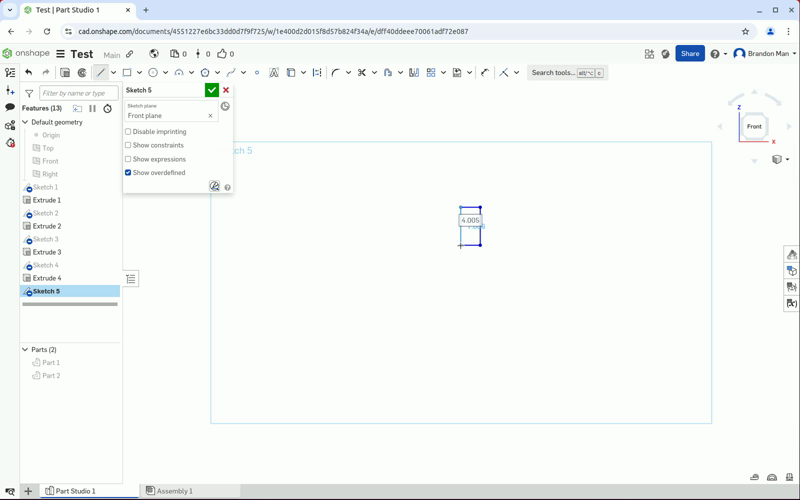
key(esc)
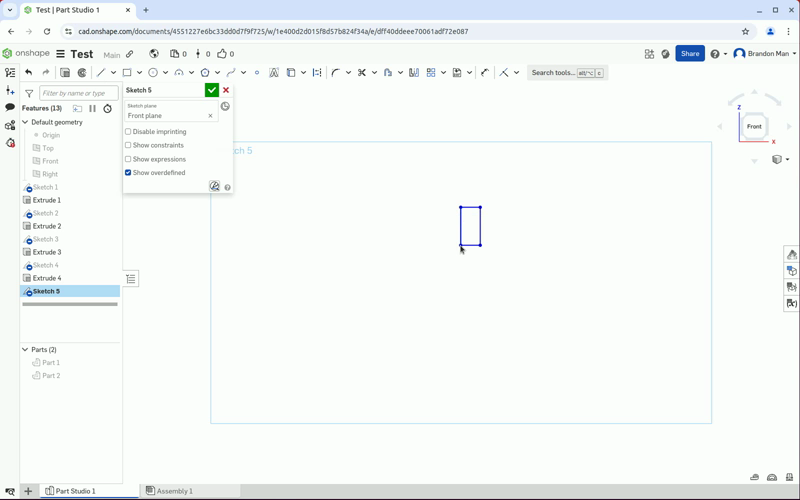
mouse_move(469, 224)
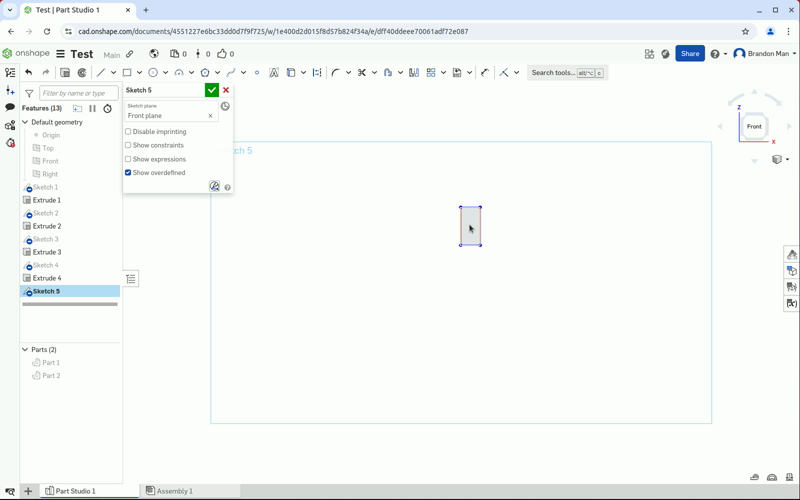
scroll(6)
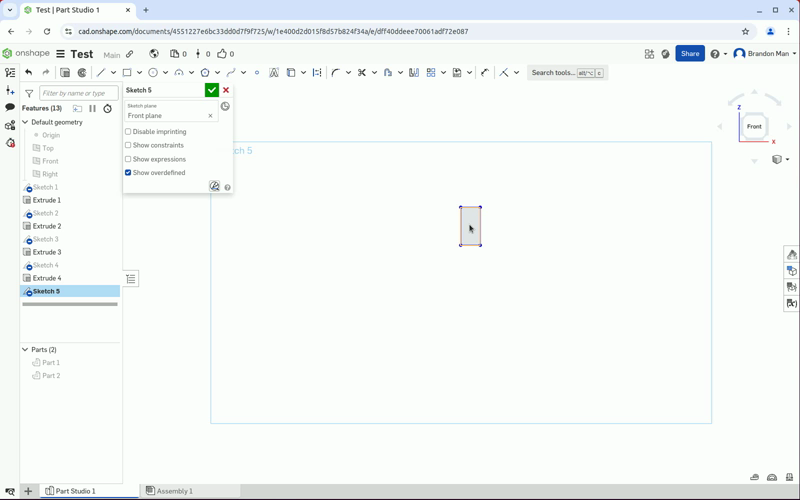
scroll(6)
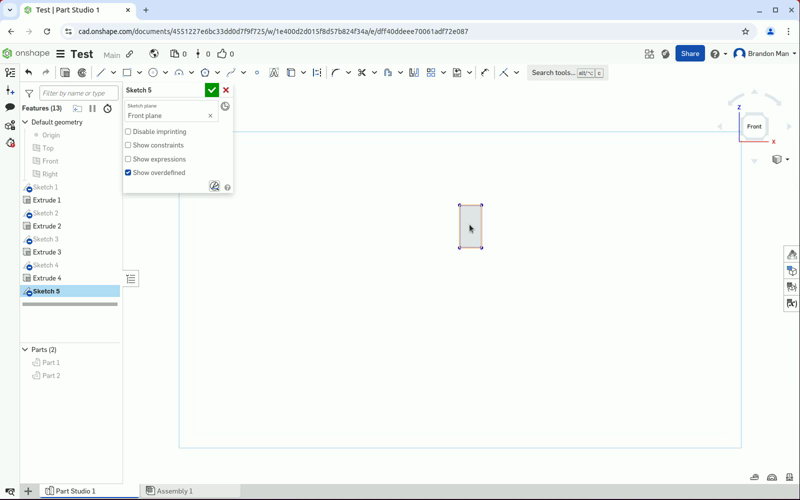
scroll(6)
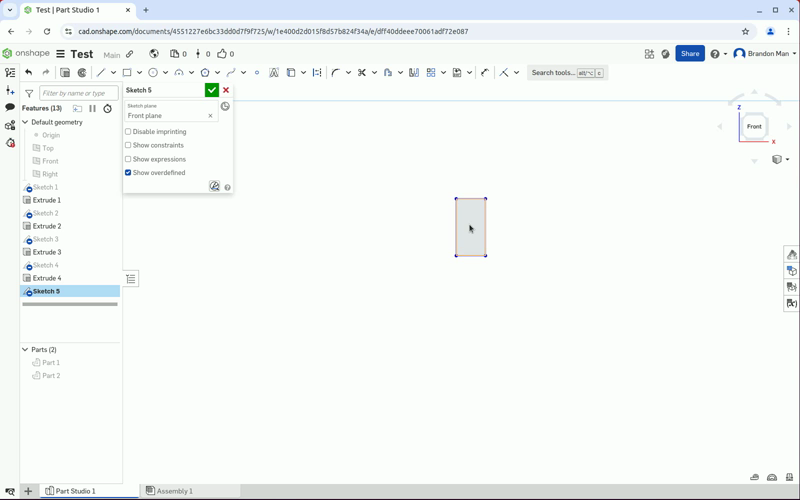
scroll(6)
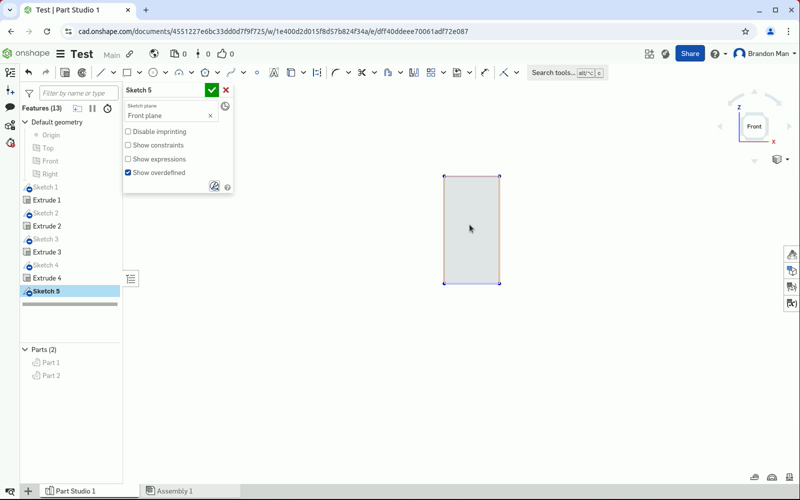
scroll(6)
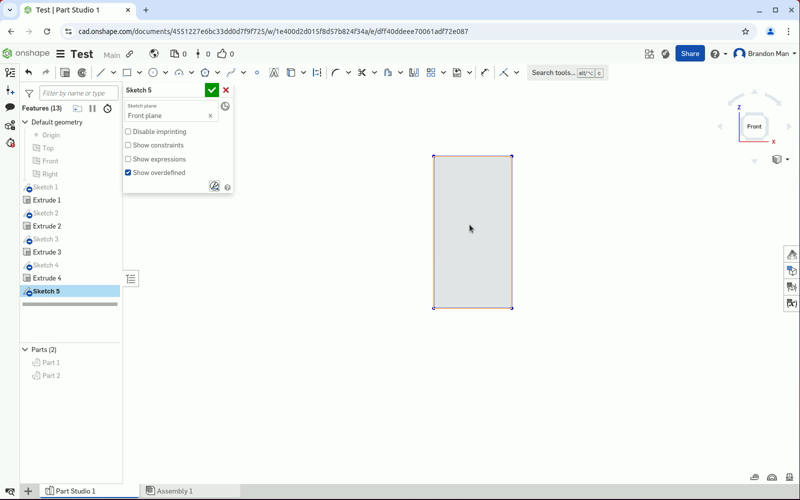
scroll(6)
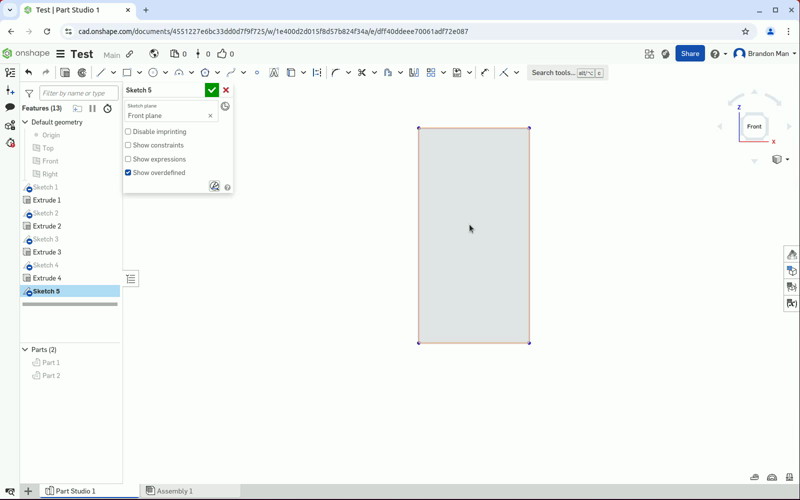
scroll(6)
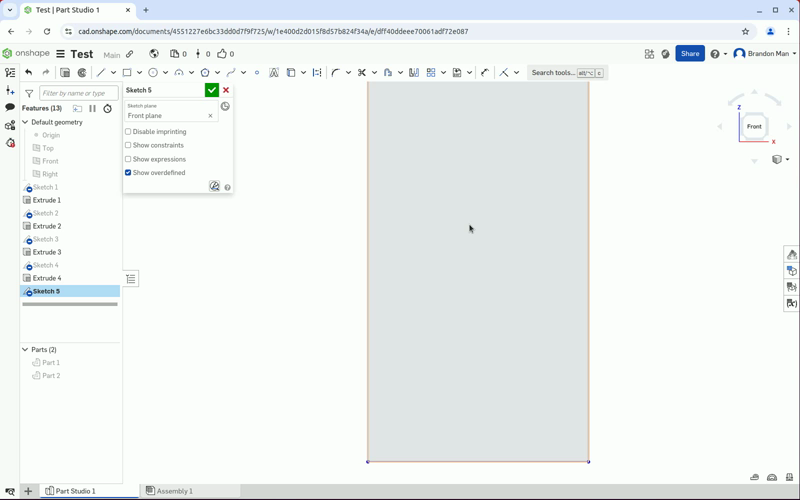
click(469, 224)
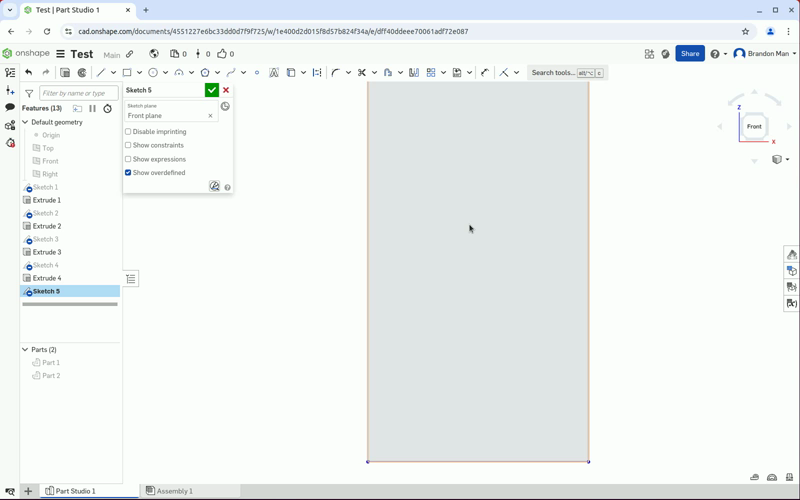
scroll(-6)
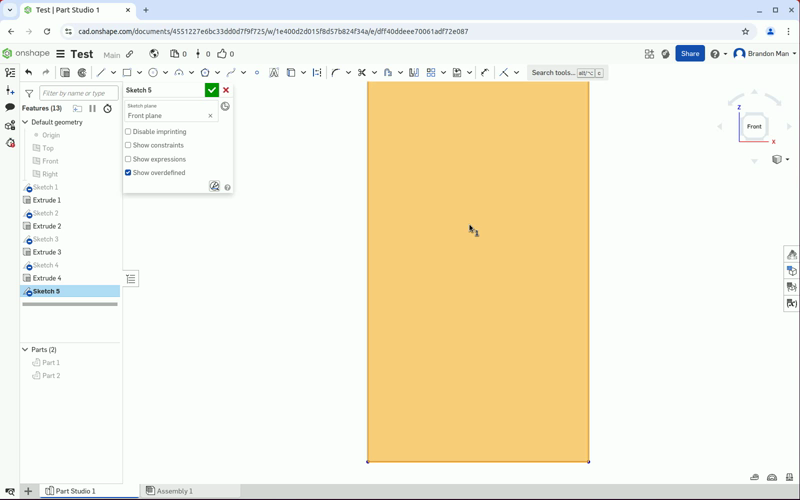
scroll(-6)
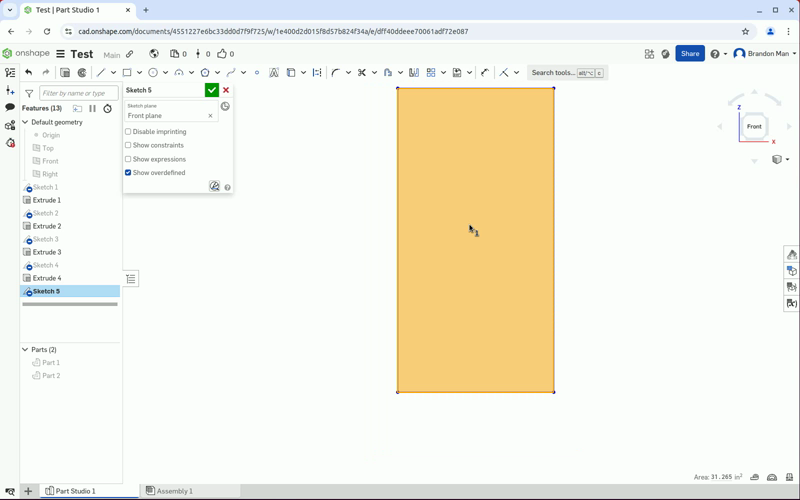
scroll(-6)
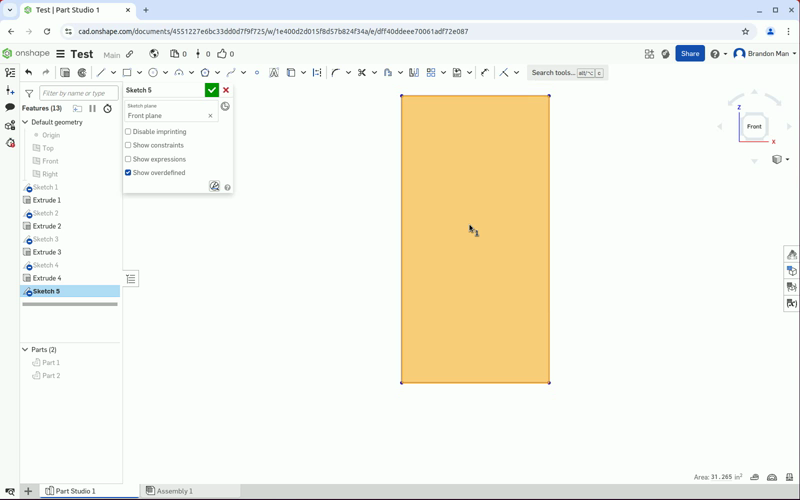
scroll(-6)
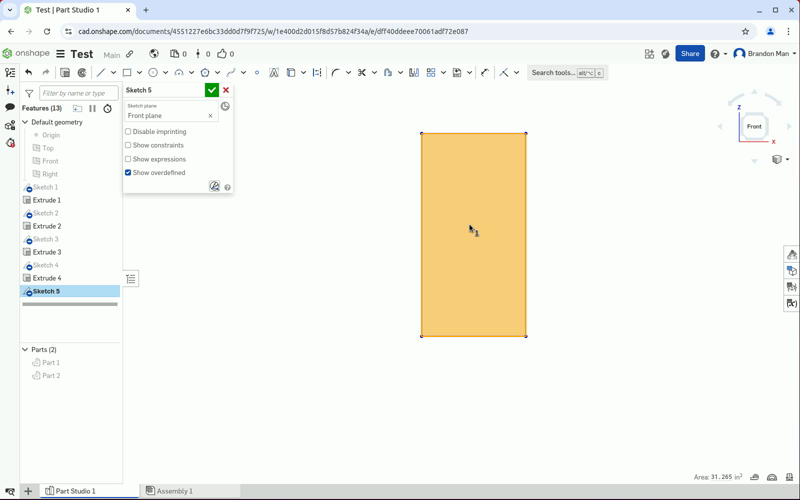
scroll(-6)
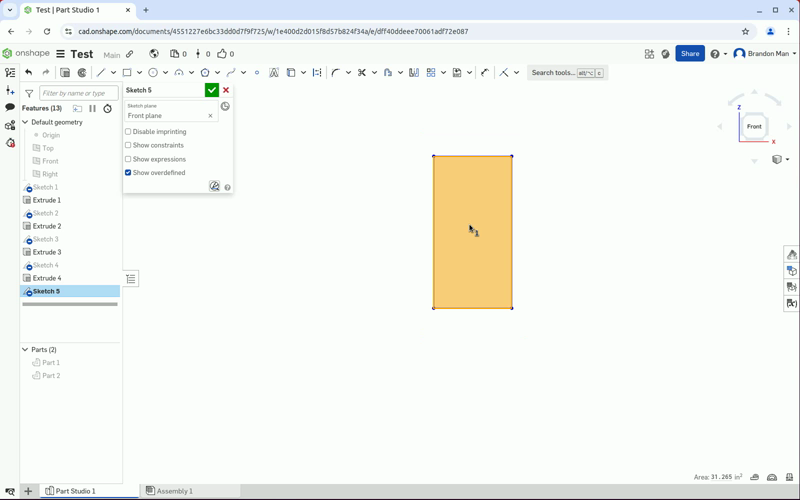
scroll(-6)
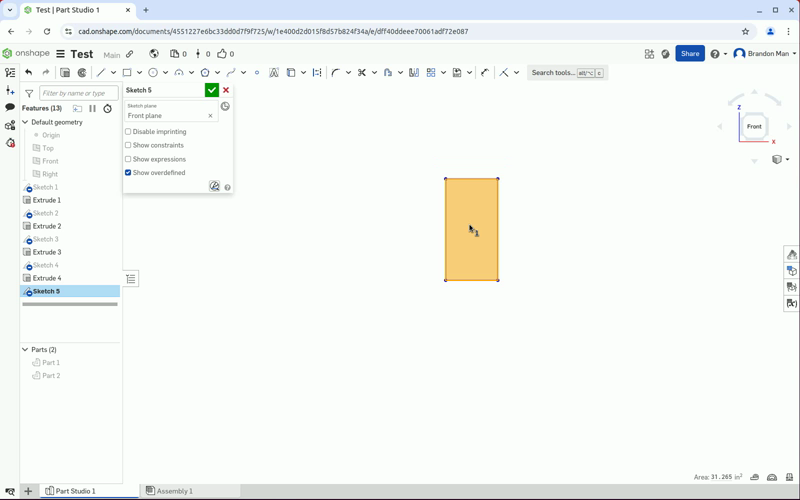
scroll(-6)
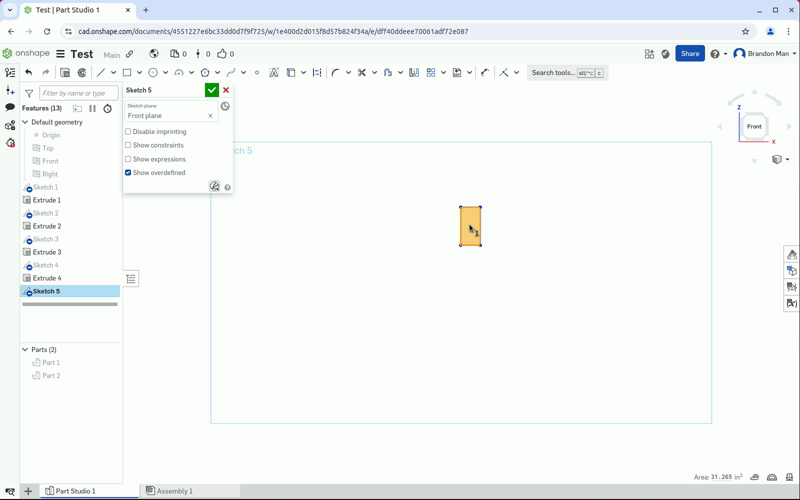
mouse_move(73, 352)
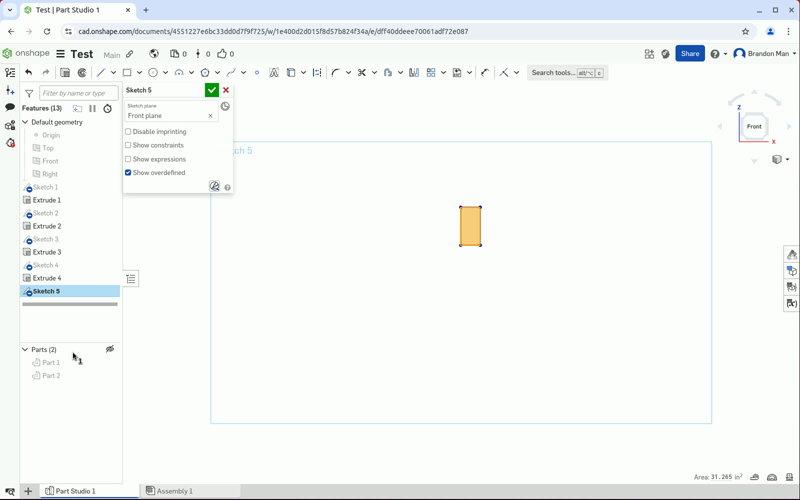
key(shift+y)
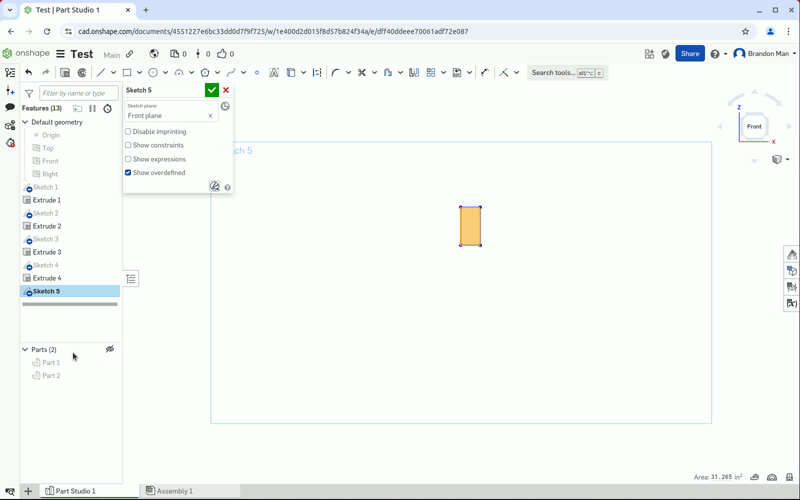
key(shift+e)
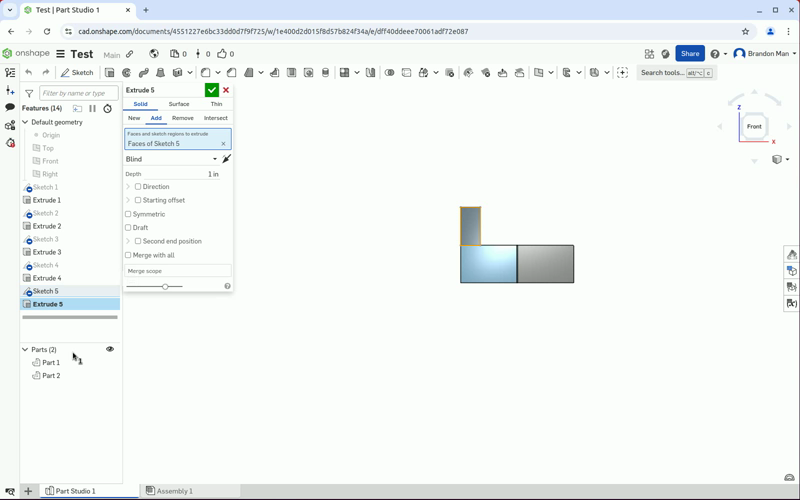
mouse_move(143, 106)
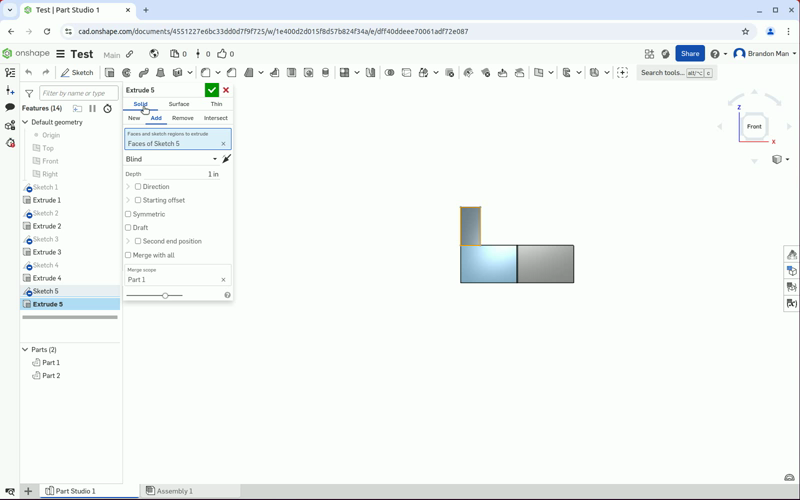
click(143, 106)
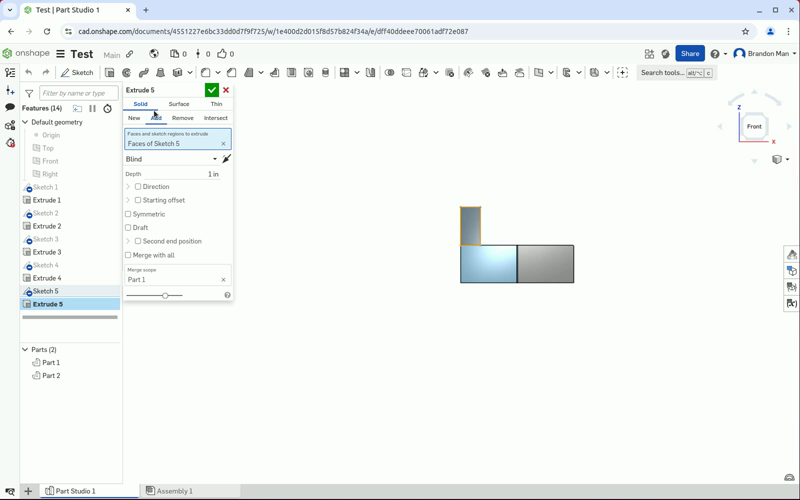
mouse_move(186, 120)
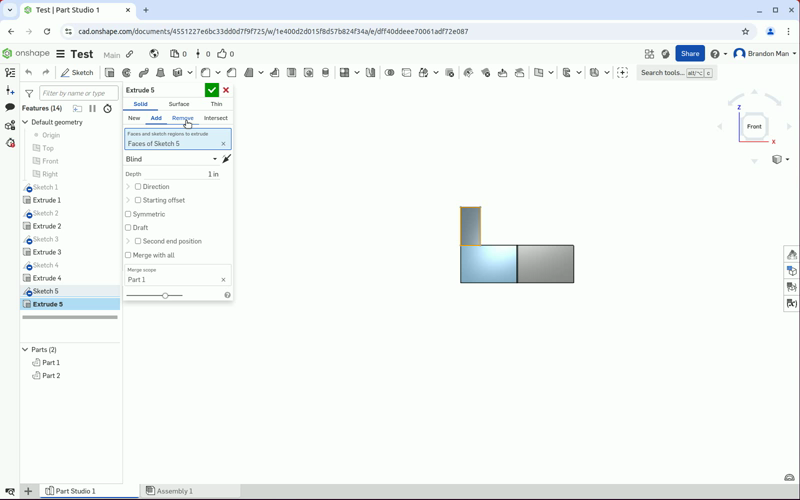
click(186, 120)
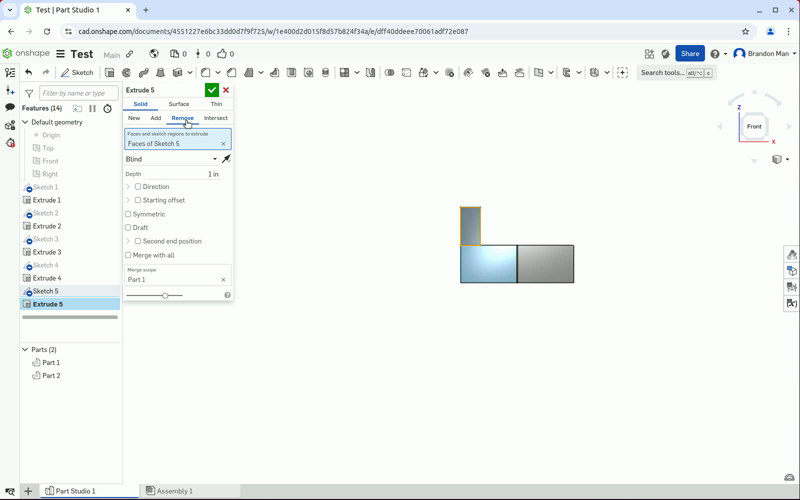
key(tab, 4)
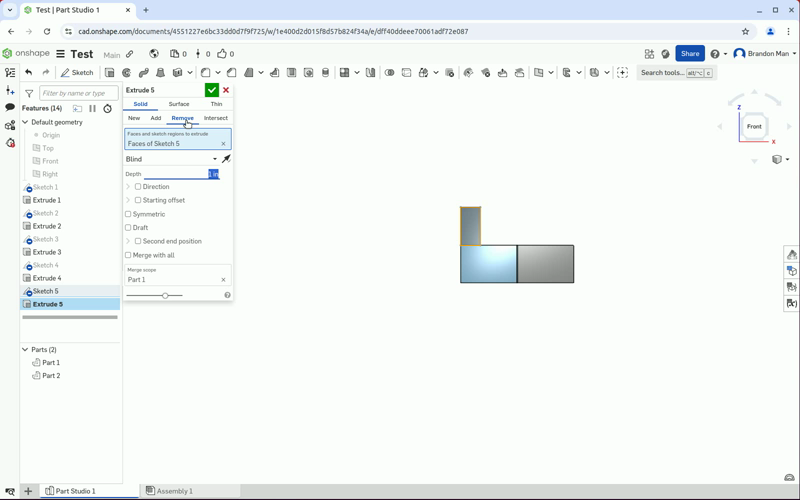
text(3.851)
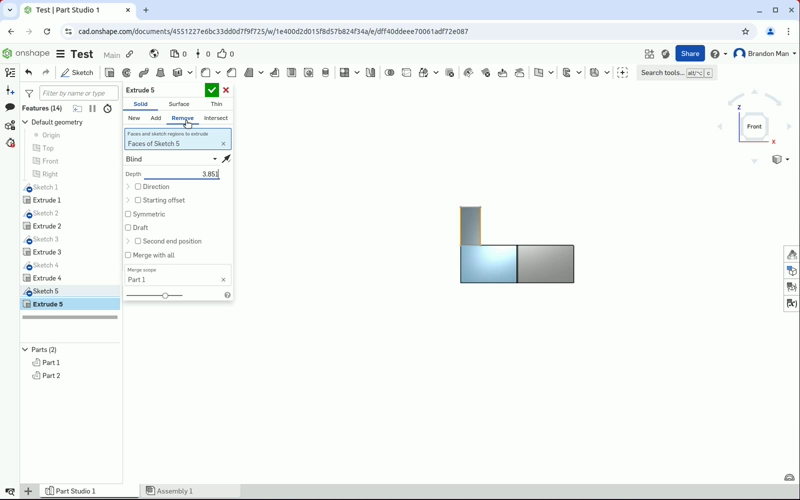
key(tab, 6)
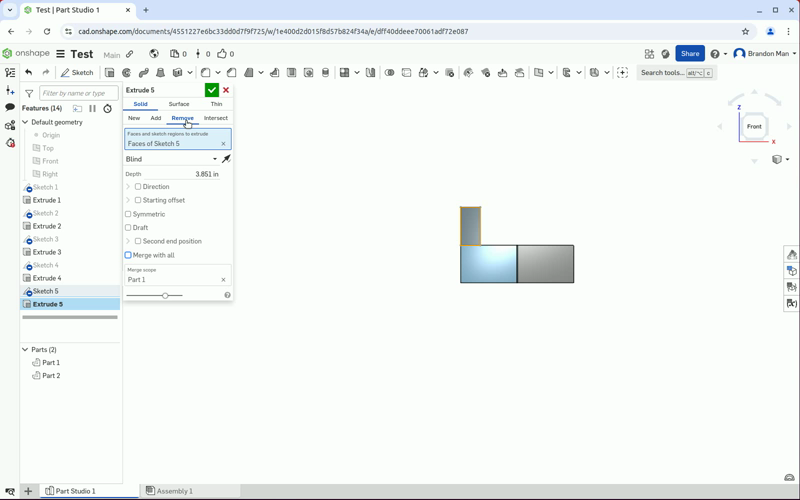
key(space)
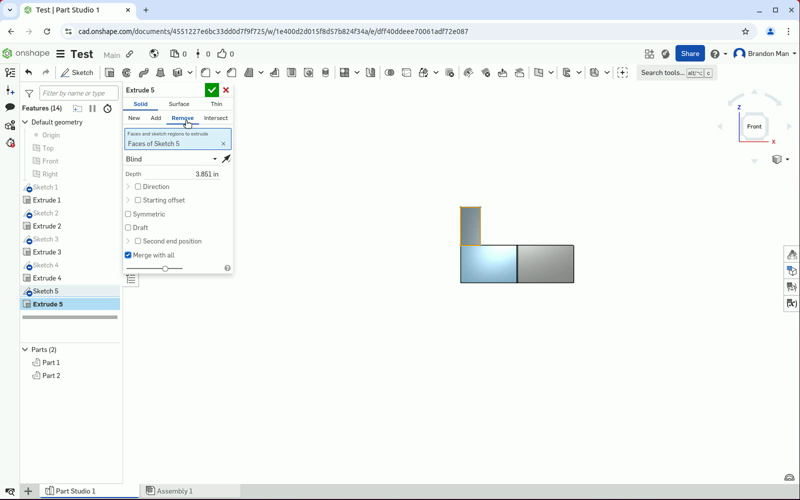
key(enter)
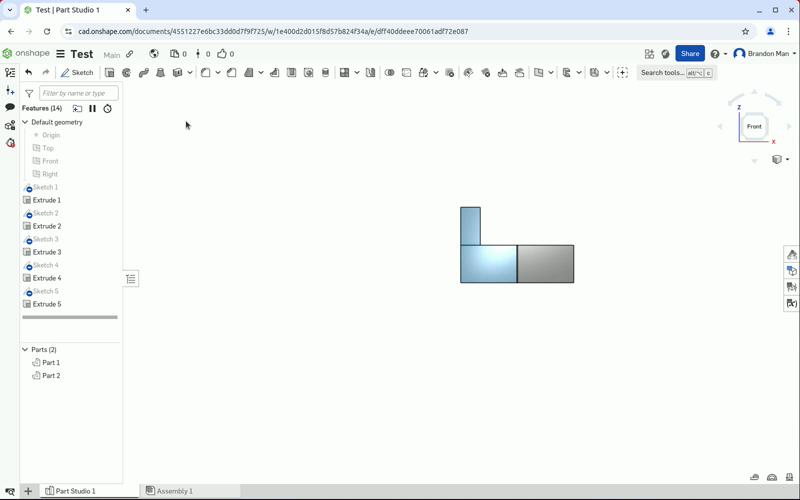
key(shift+h)
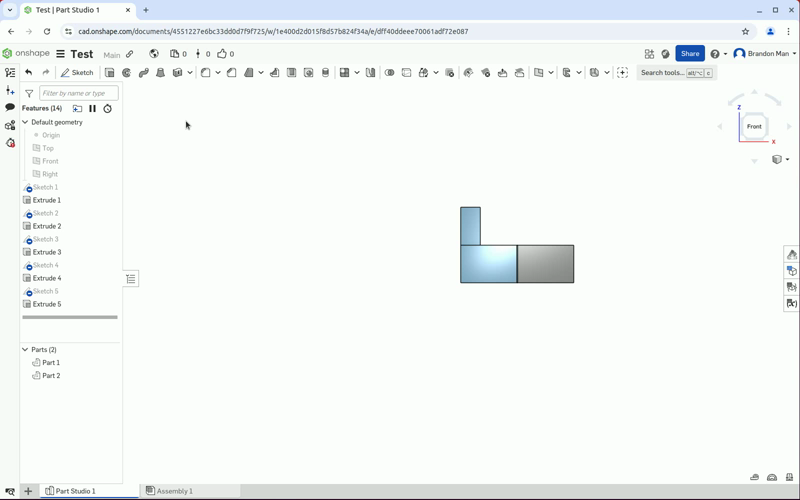
key(shift+h)
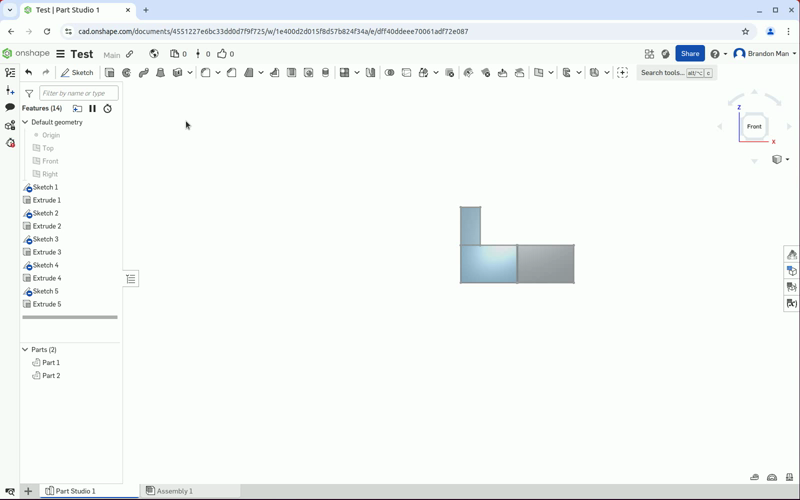
key(shift+7)
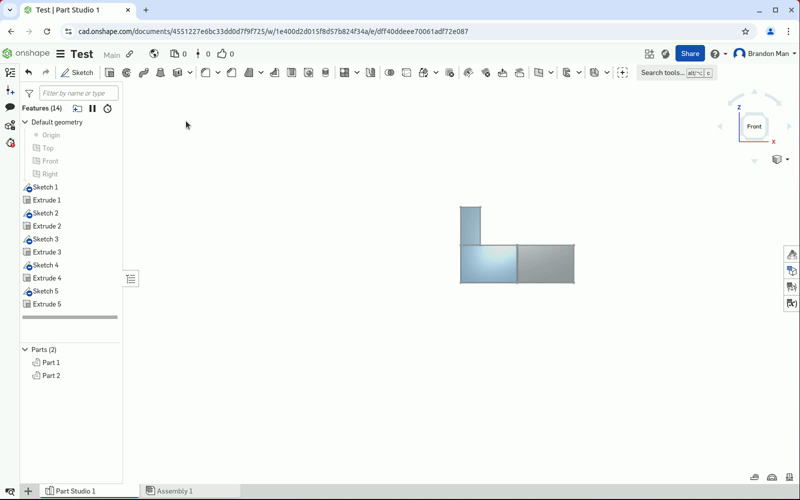
key(left, 2)
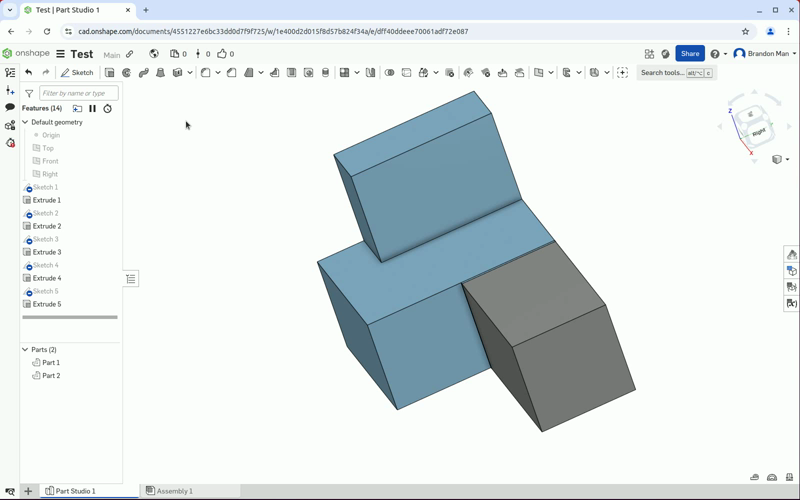
key(down, 2)
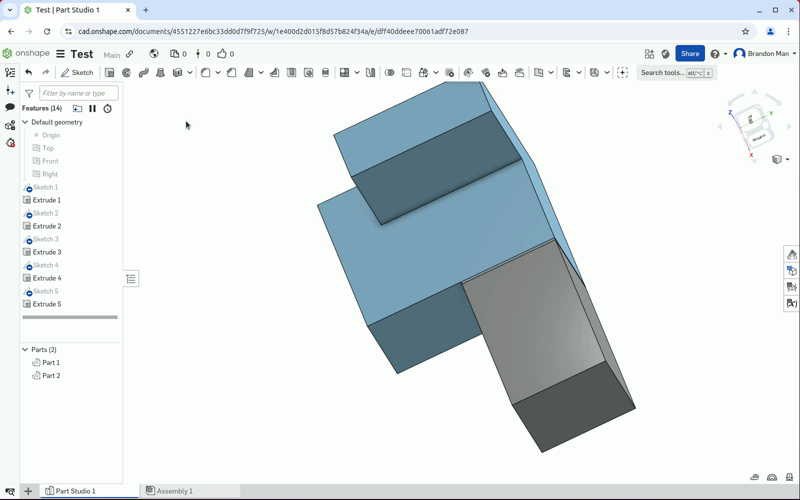
key(up, 2)
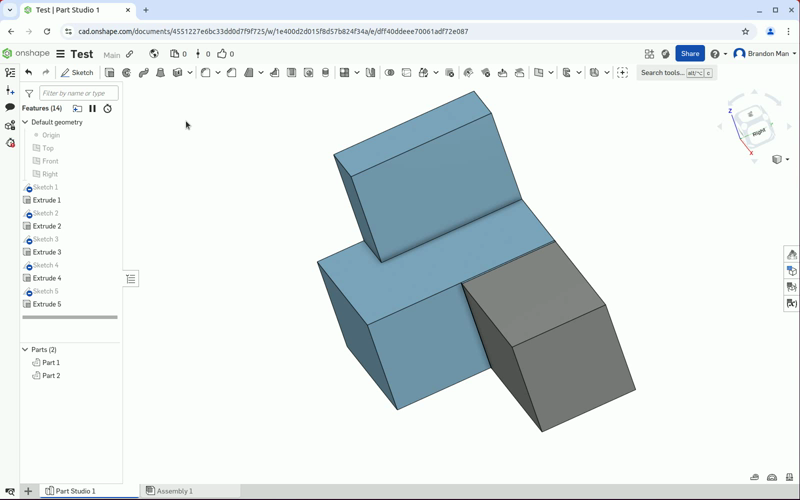
key(right, 2)
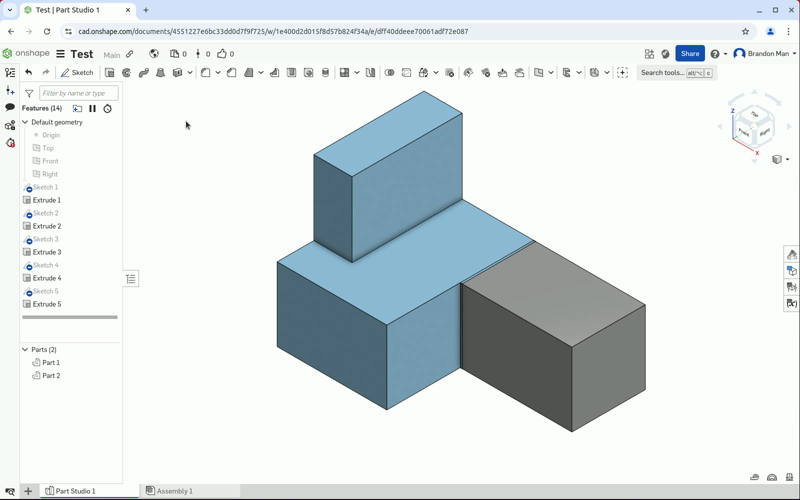
mouse_move(73, 189)
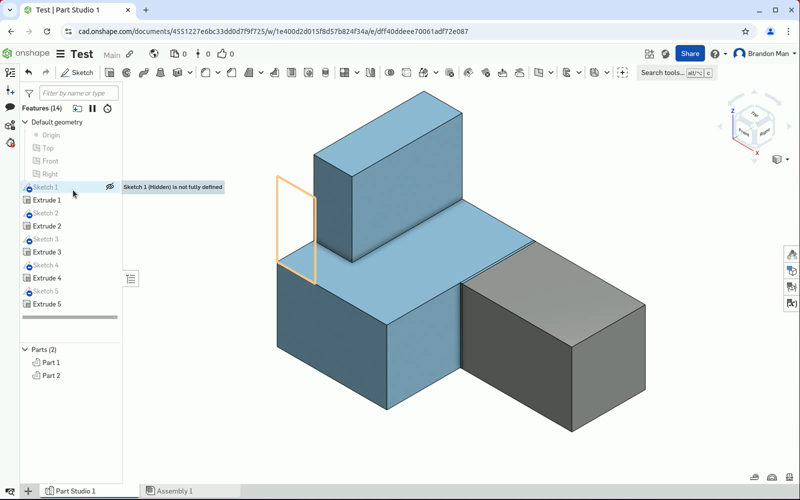
click(73, 189)